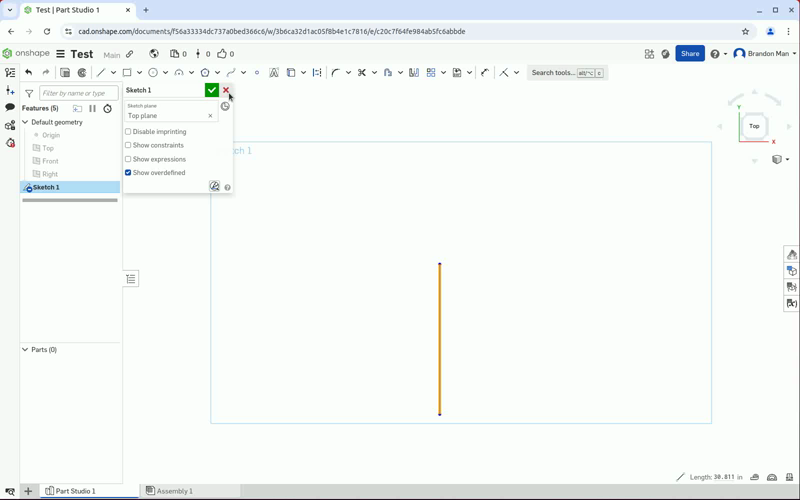
key(shift+h)
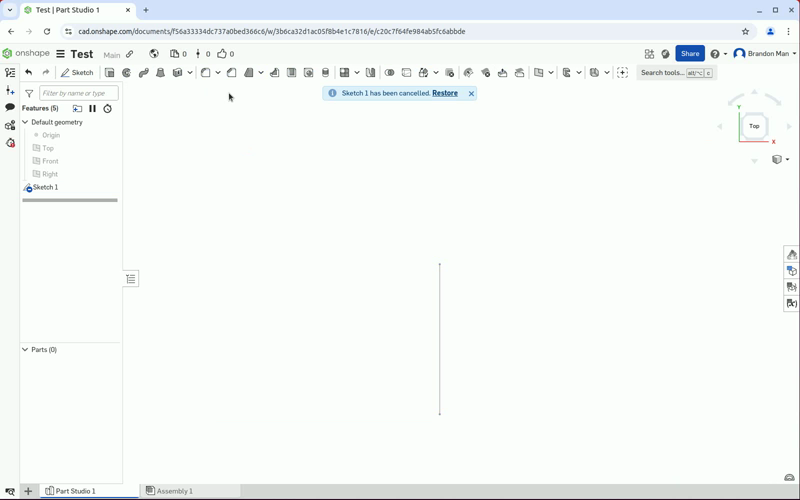
mouse_move(73, 352)
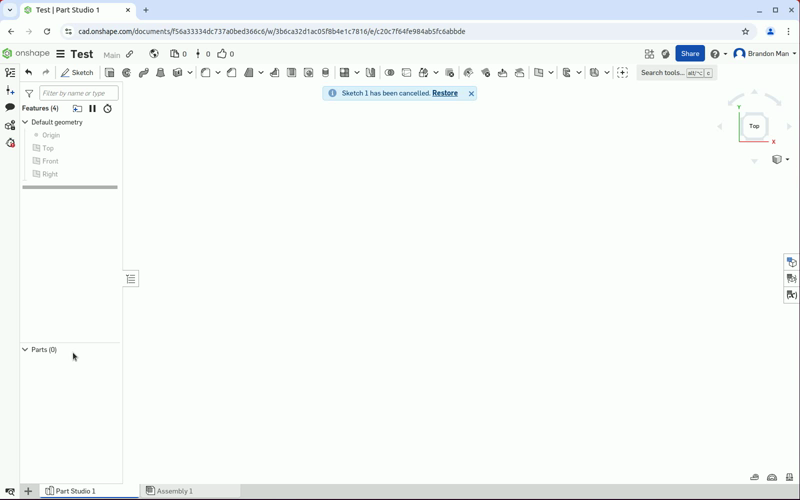
key(y)
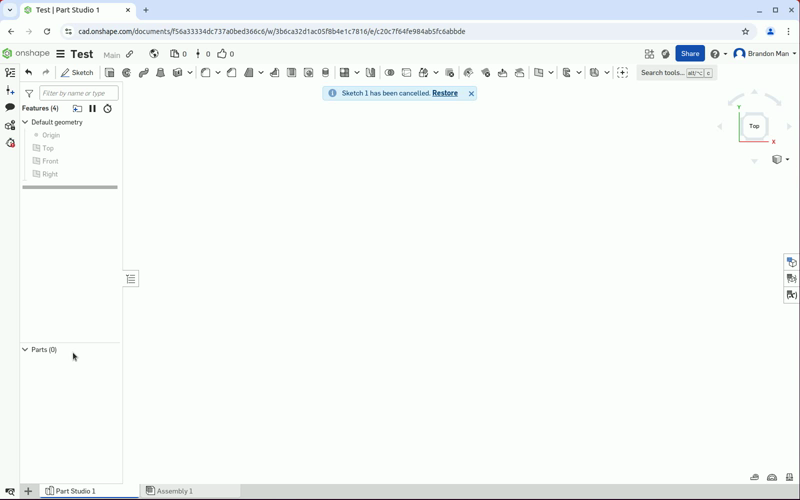
key(shift+p)
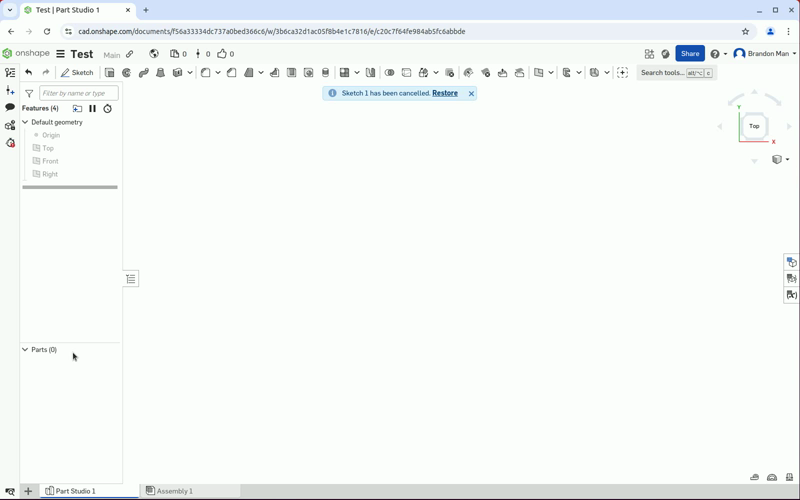
key(space)
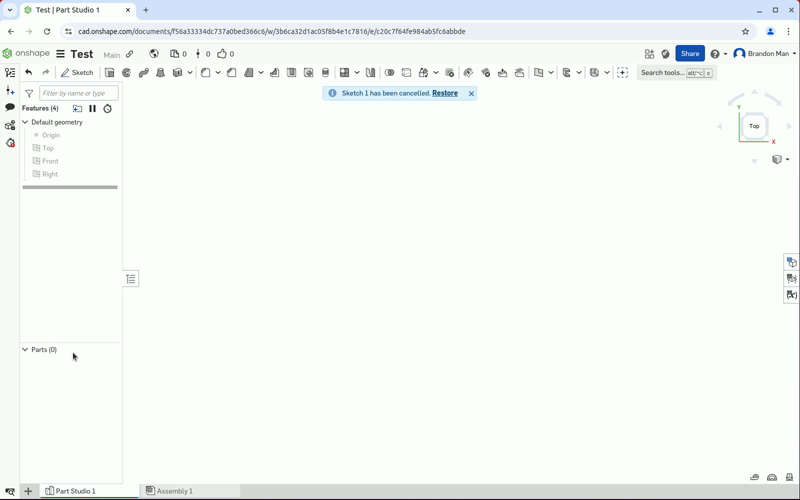
key_down(shift)
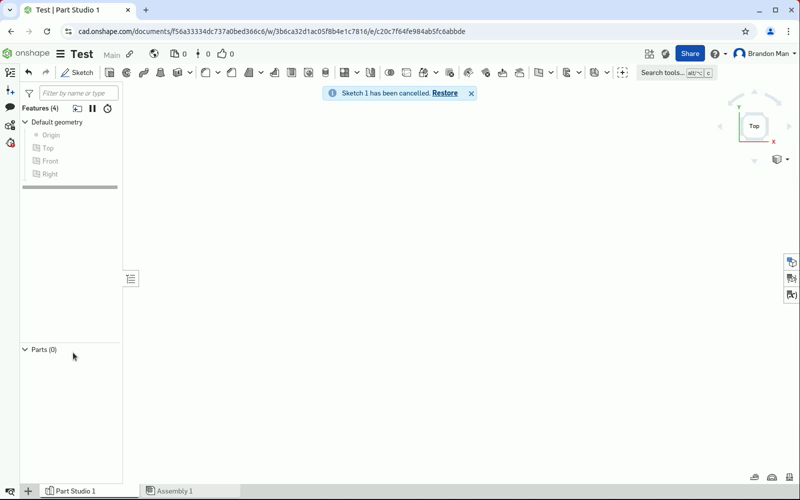
key(up)
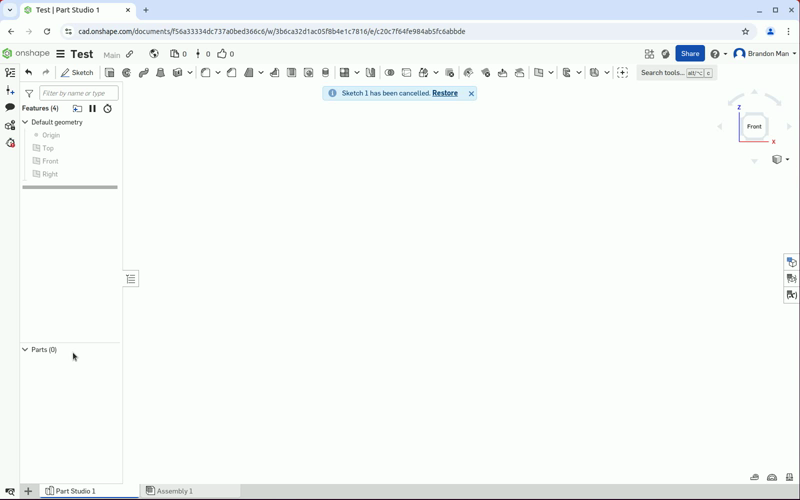
key_up(shift)
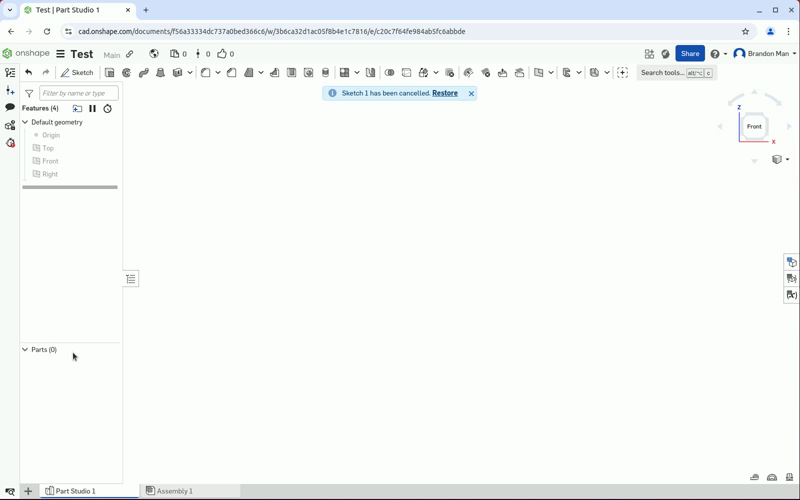
mouse_move(73, 352)
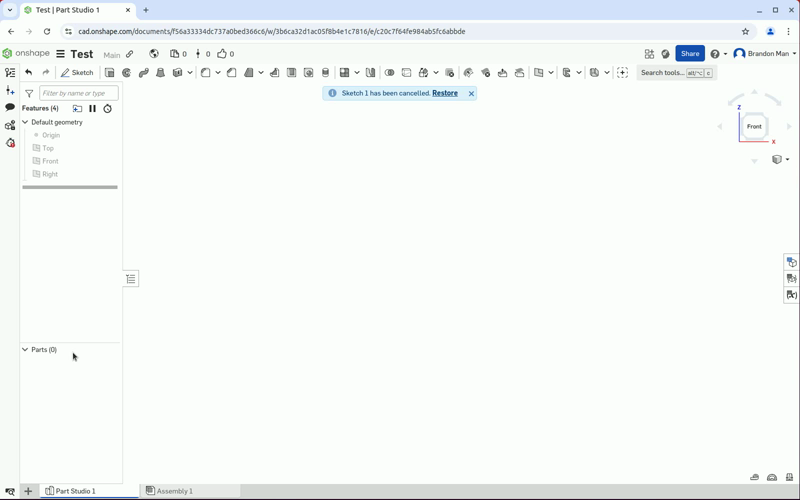
key(shift+y)
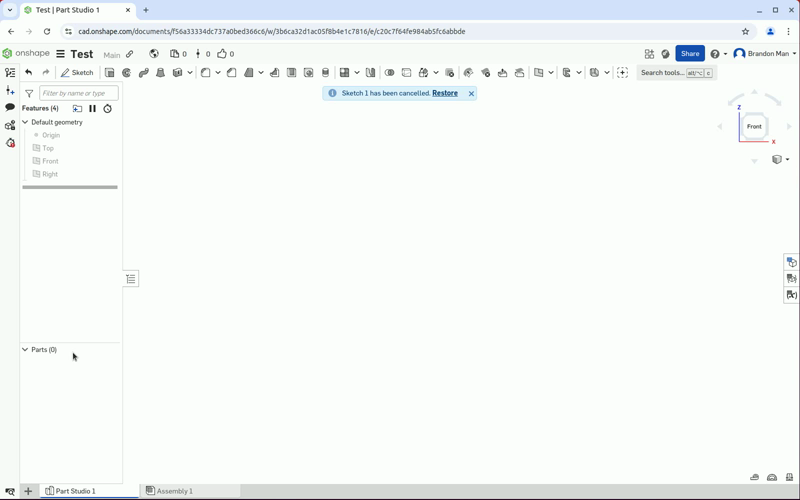
key(shift+s)
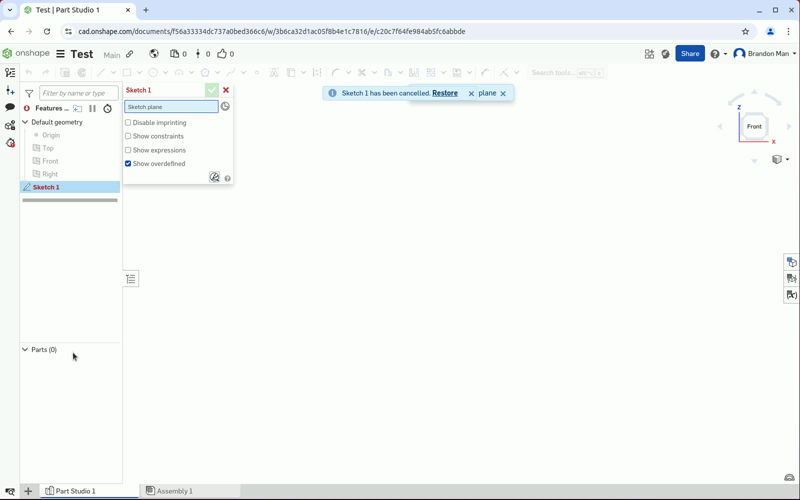
mouse_move(73, 163)
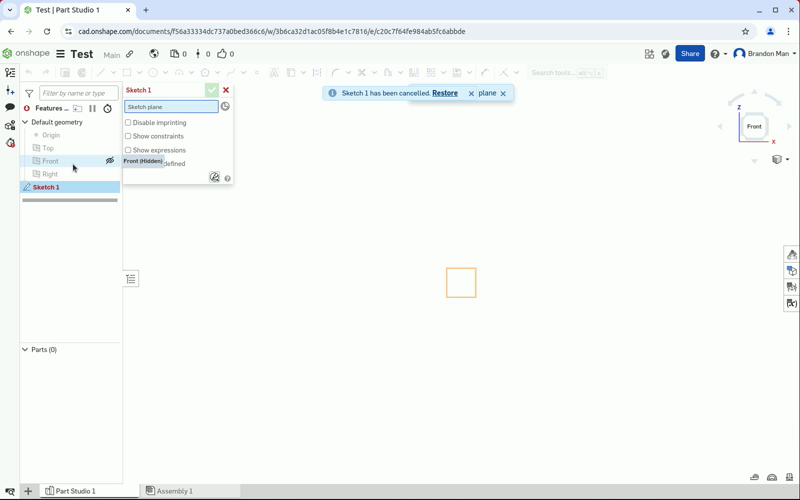
click(73, 163)
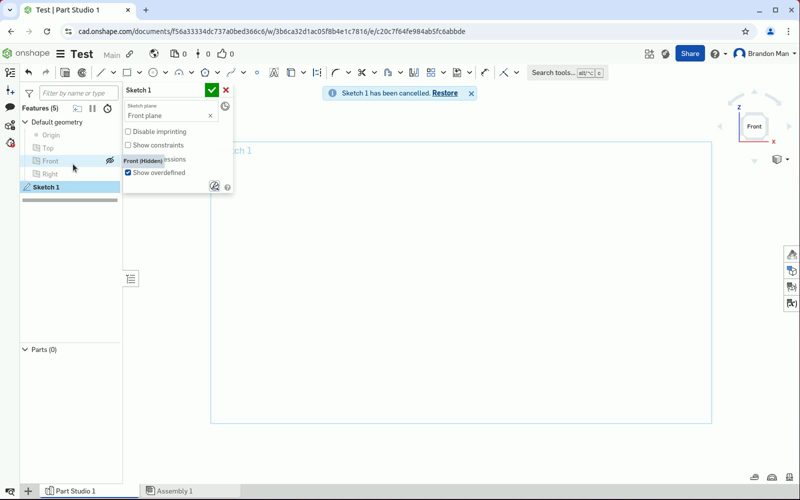
mouse_move(73, 352)
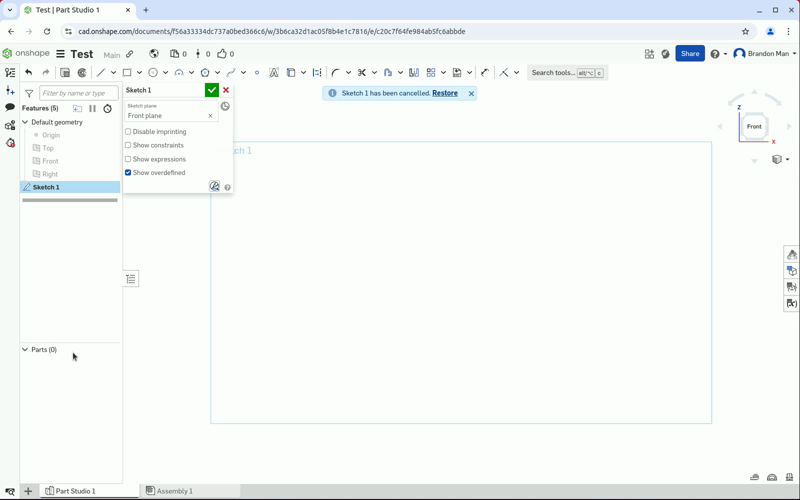
key(y)
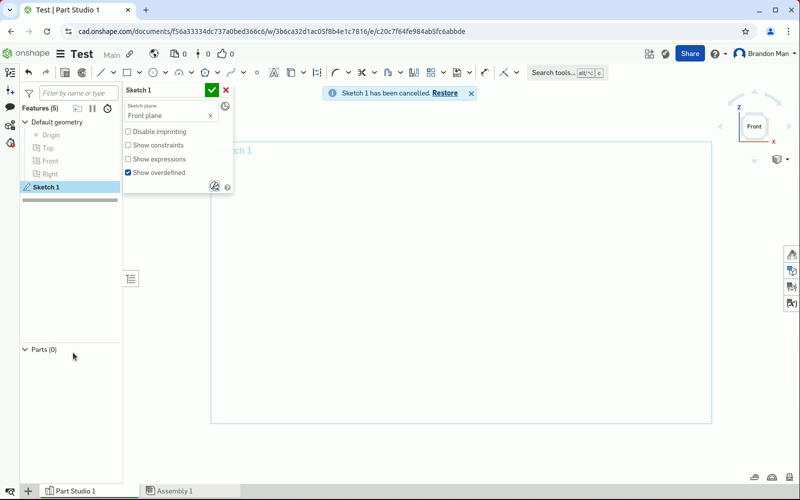
key(l)
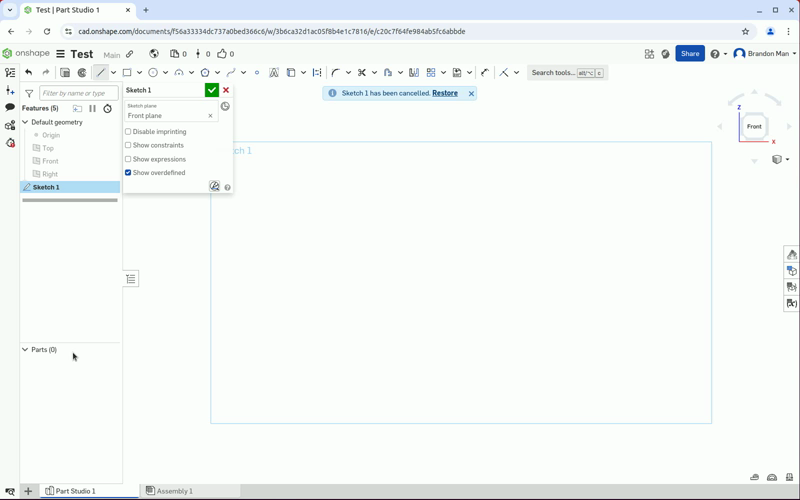
key_down(shift)
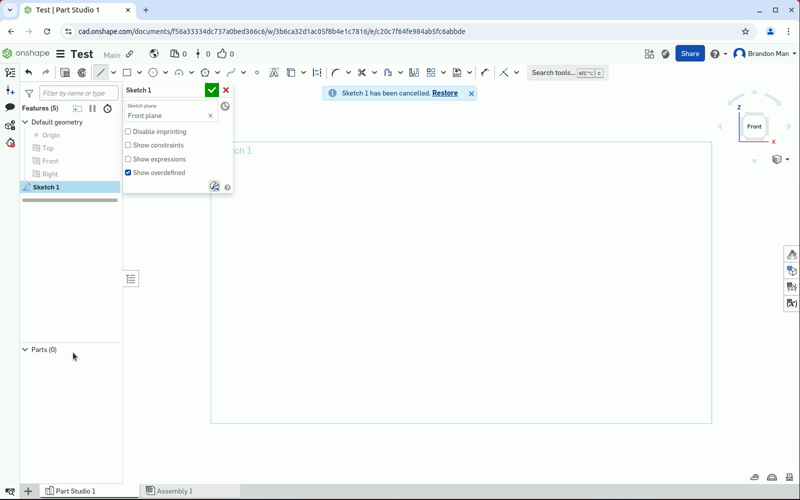
mouse_move(466, 395)
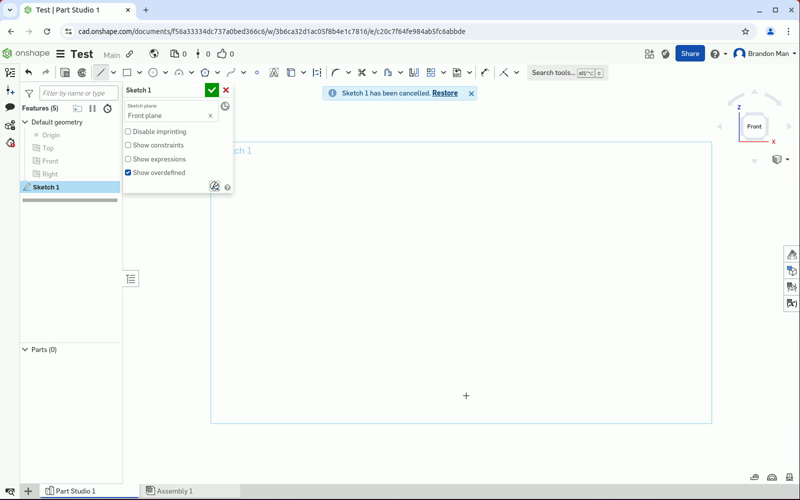
click(466, 395)
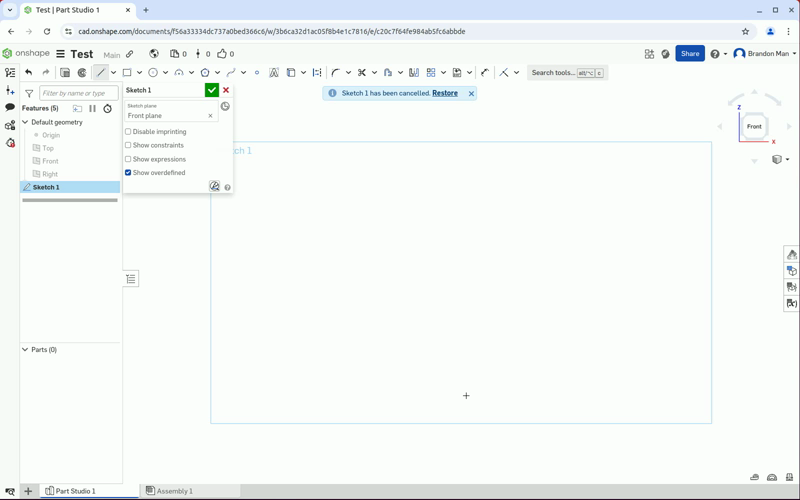
key_up(shift)
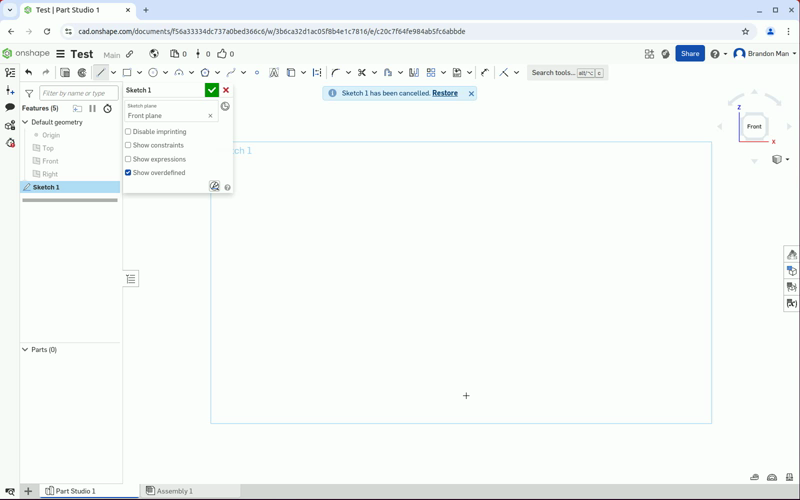
key_down(shift)
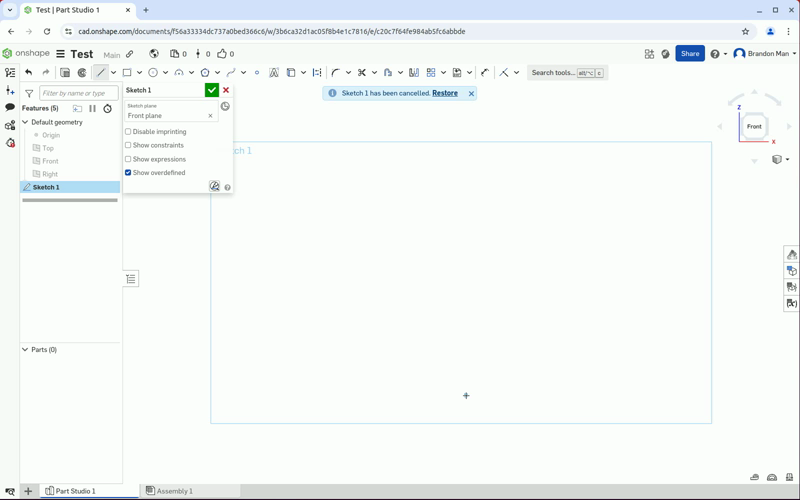
mouse_move(496, 395)
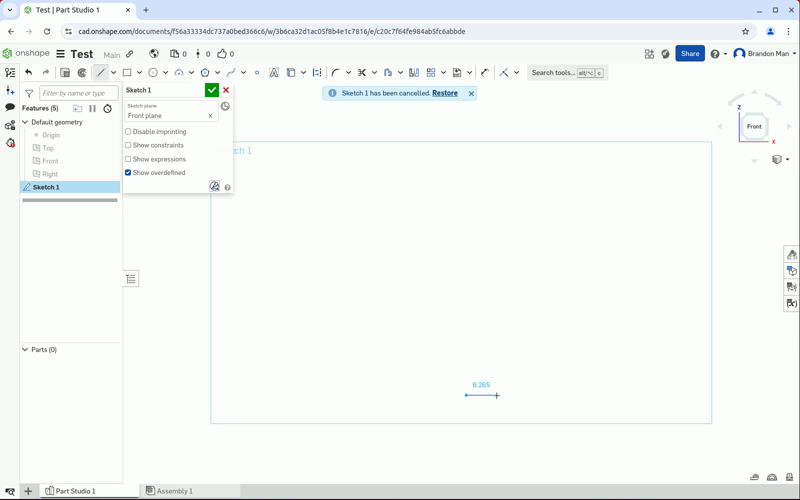
mouse_move(523, 395)
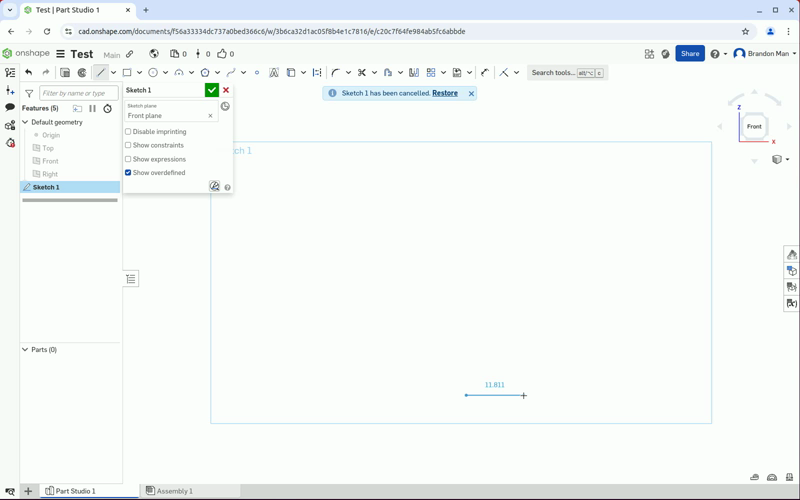
click(523, 395)
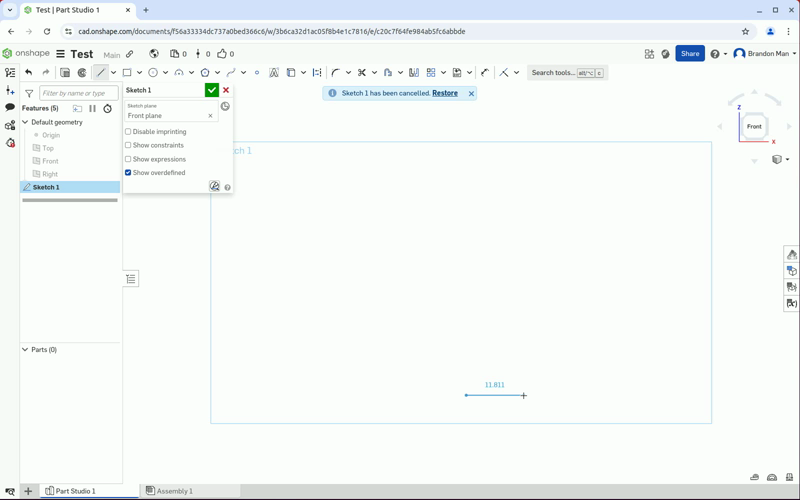
key_up(shift)
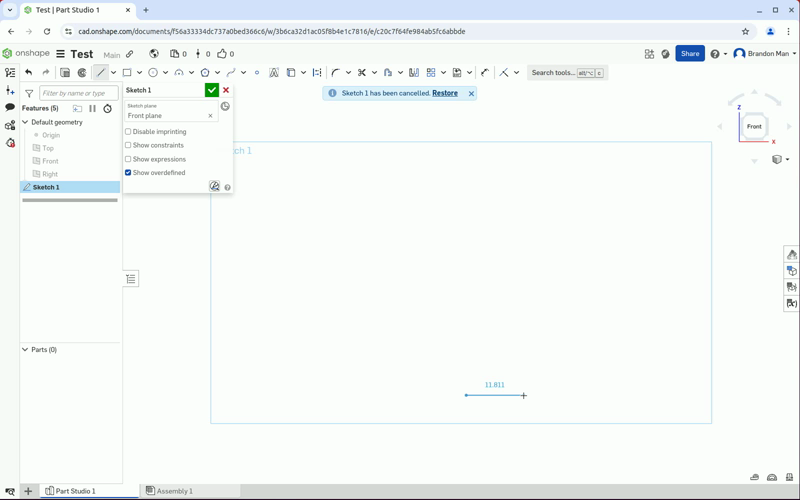
key_down(shift)
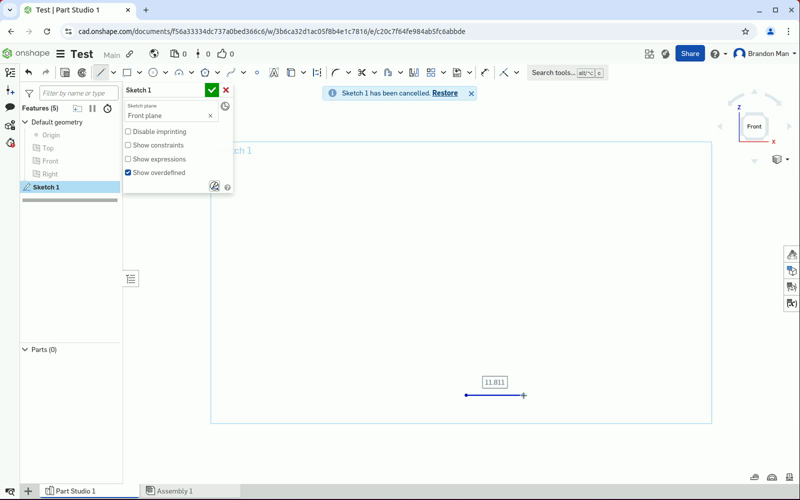
mouse_move(553, 395)
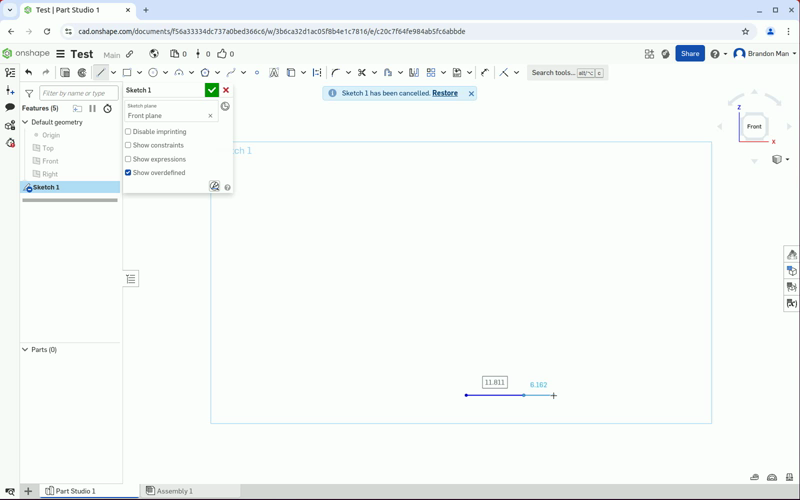
mouse_move(523, 384)
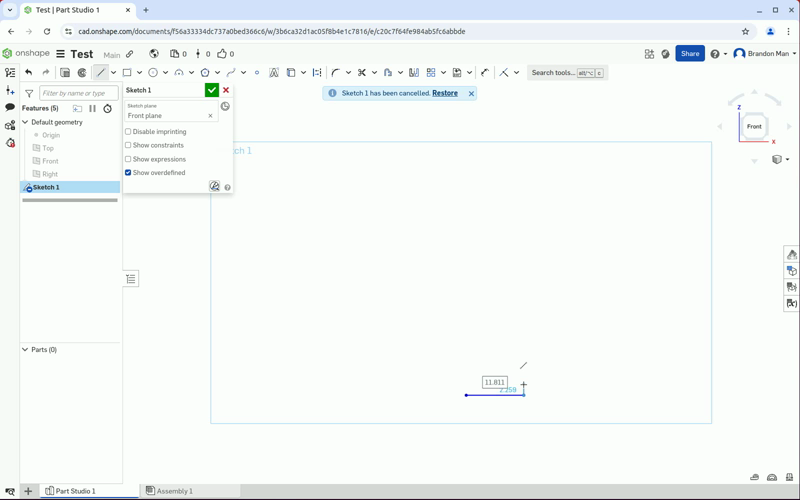
click(523, 384)
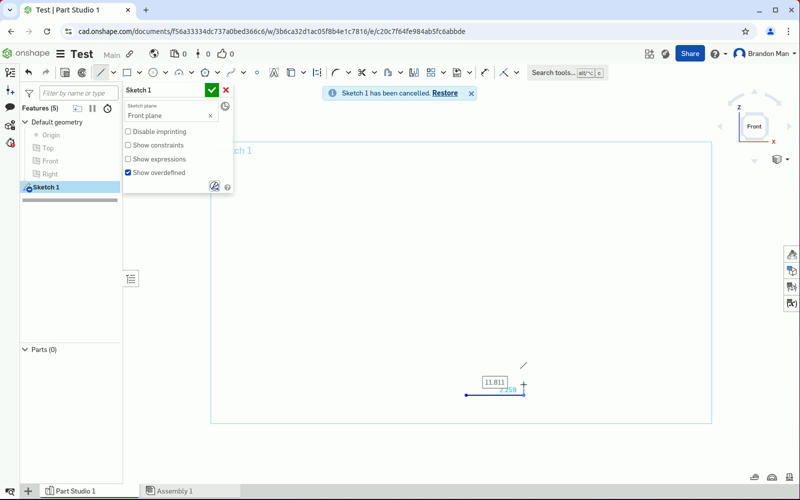
key_up(shift)
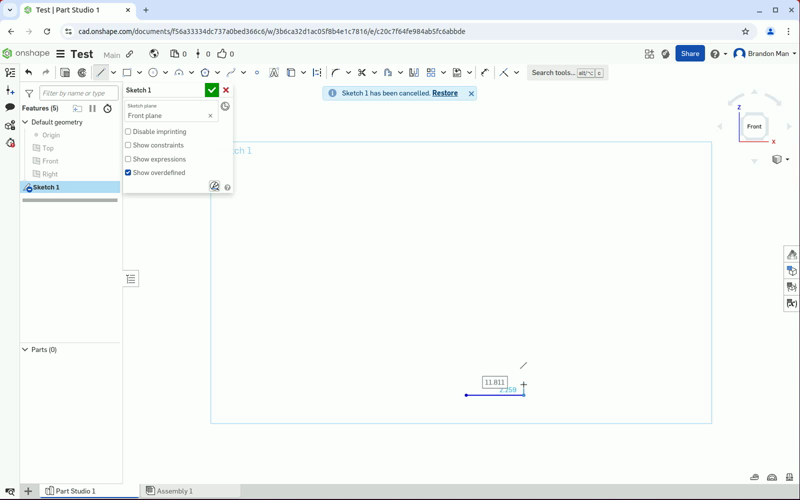
key_down(shift)
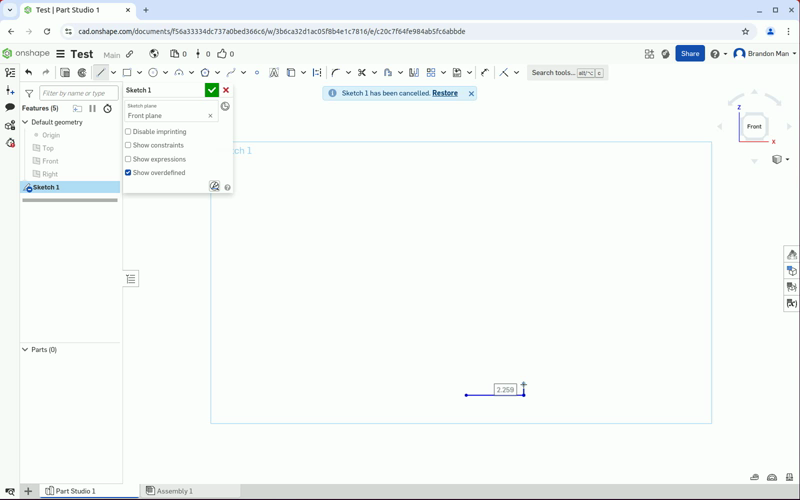
mouse_move(553, 384)
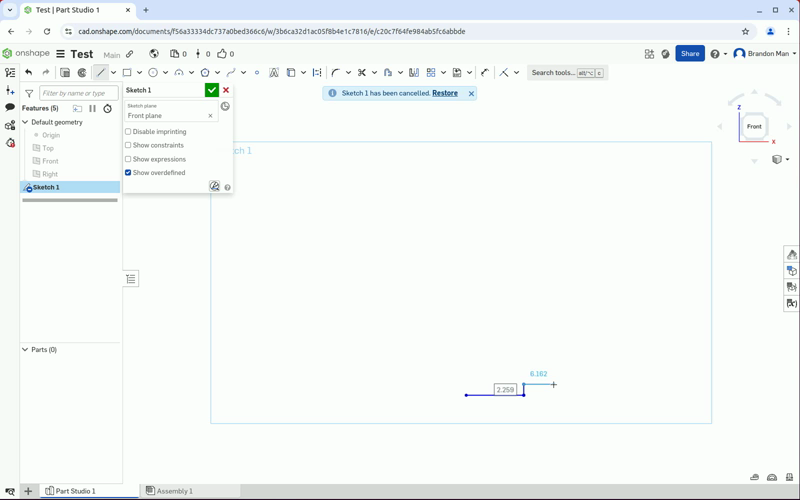
mouse_move(466, 384)
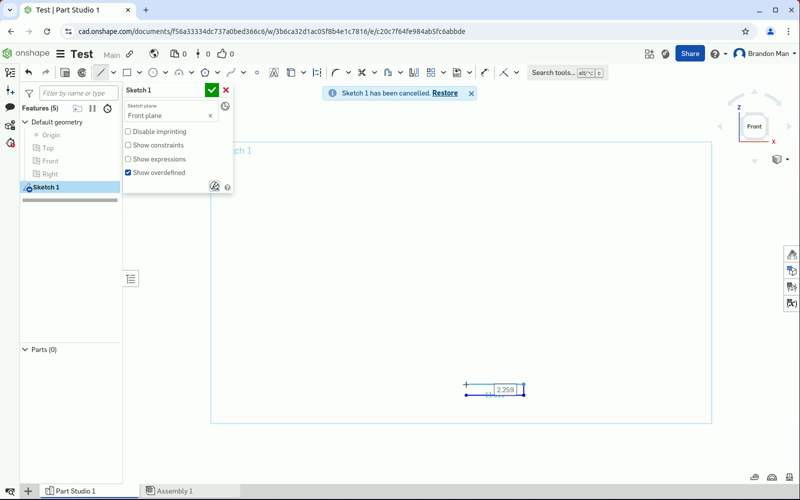
click(466, 384)
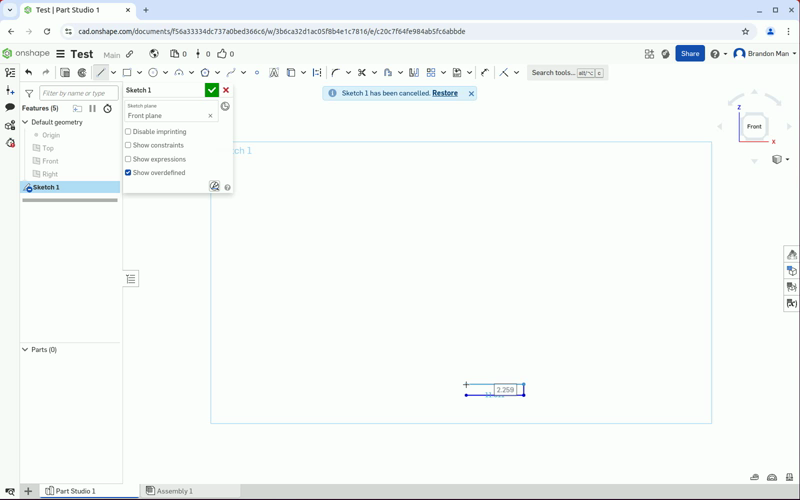
key_up(shift)
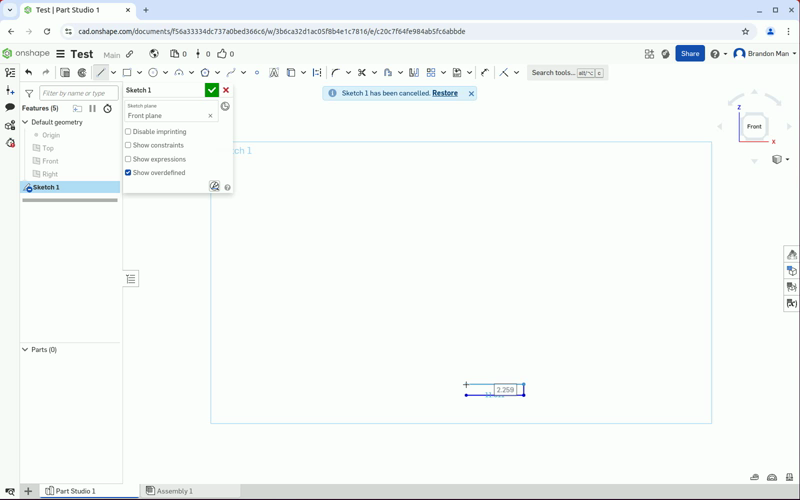
mouse_move(496, 384)
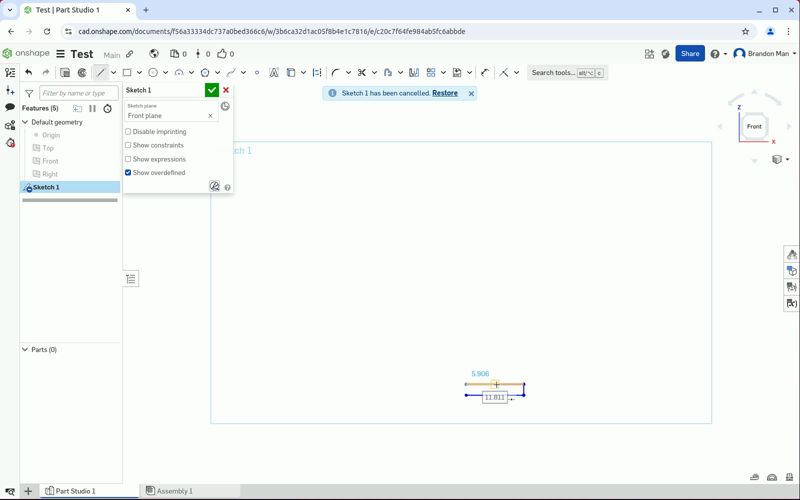
key_down(shift)
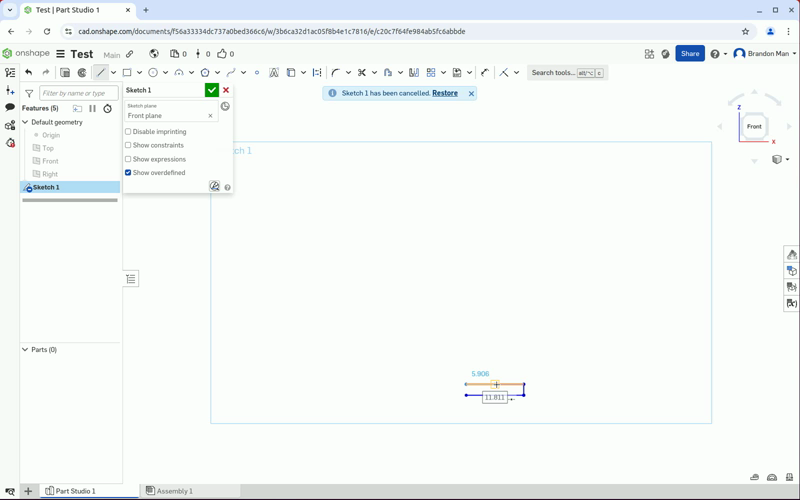
mouse_move(466, 395)
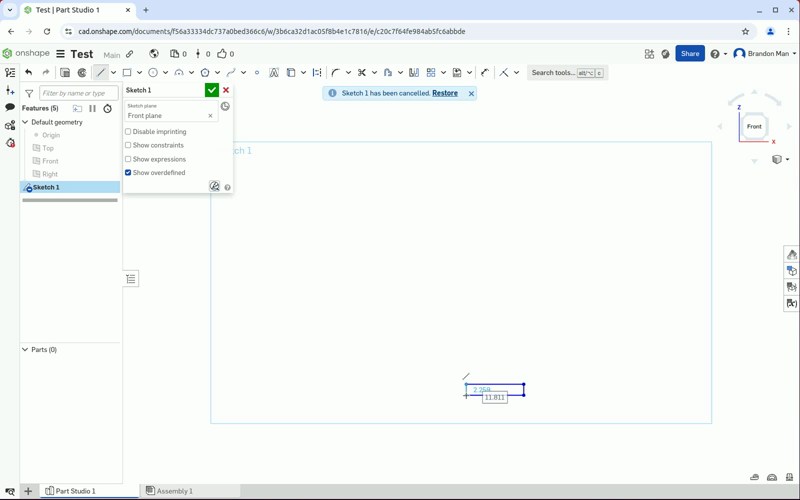
key_up(shift)
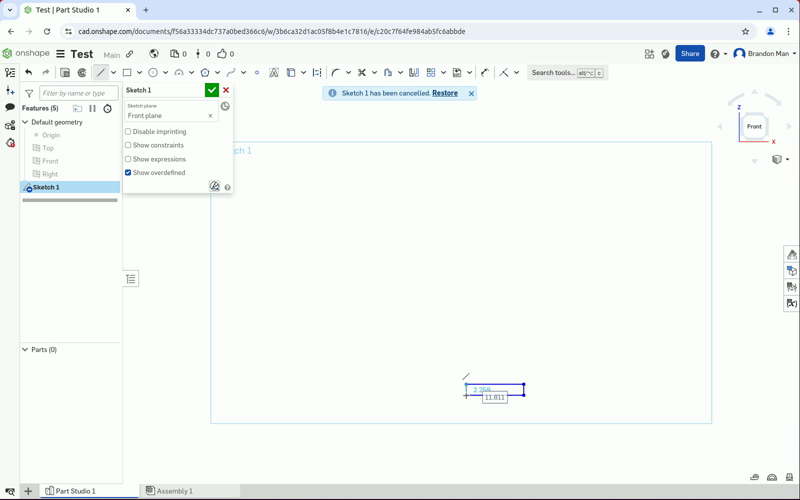
click(466, 395)
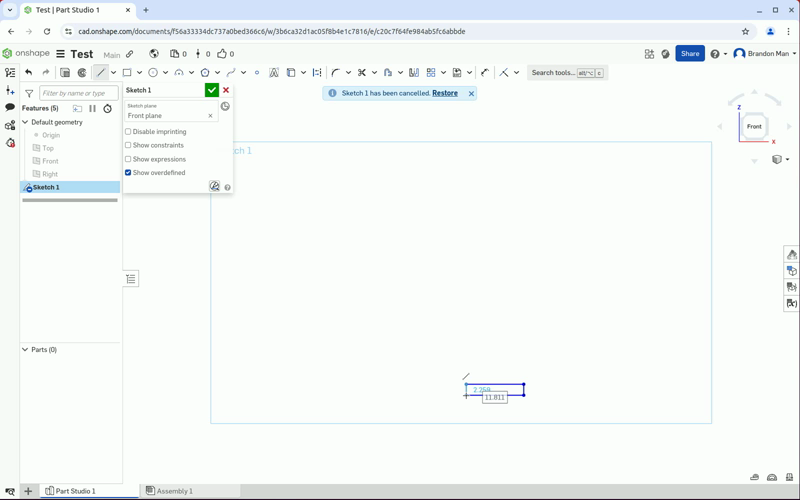
key(esc)
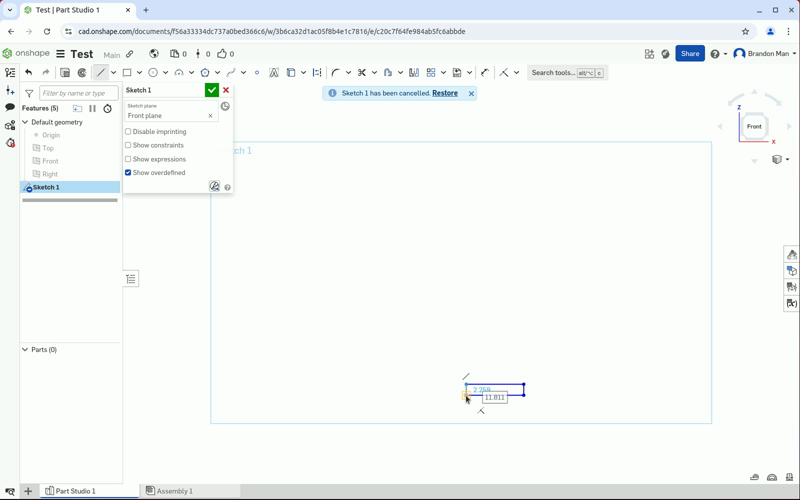
mouse_move(496, 393)
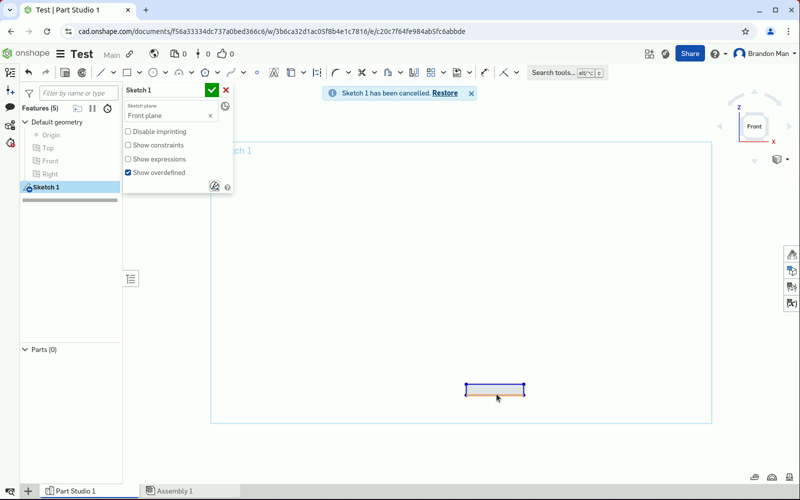
scroll(6)
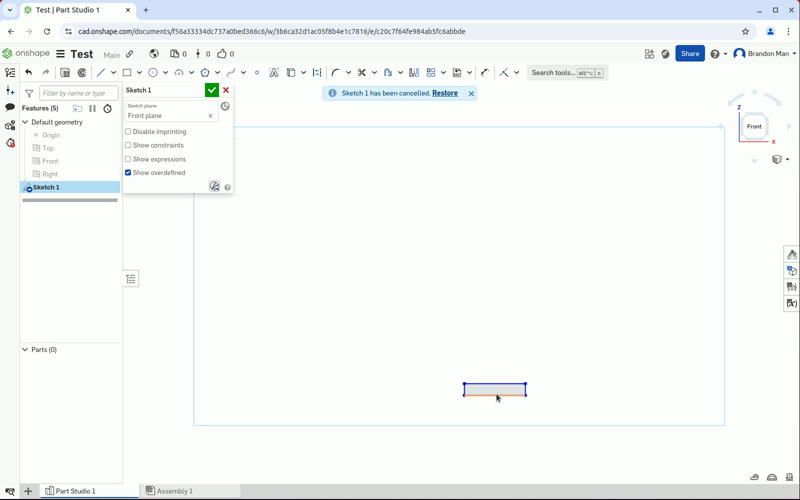
scroll(6)
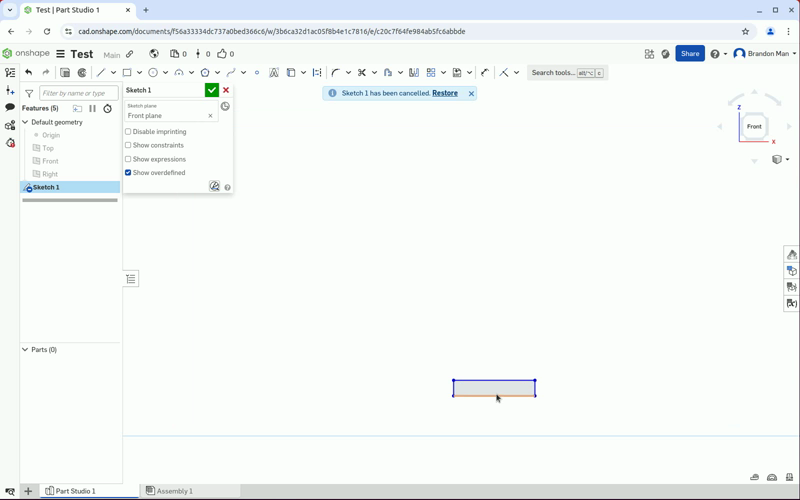
scroll(6)
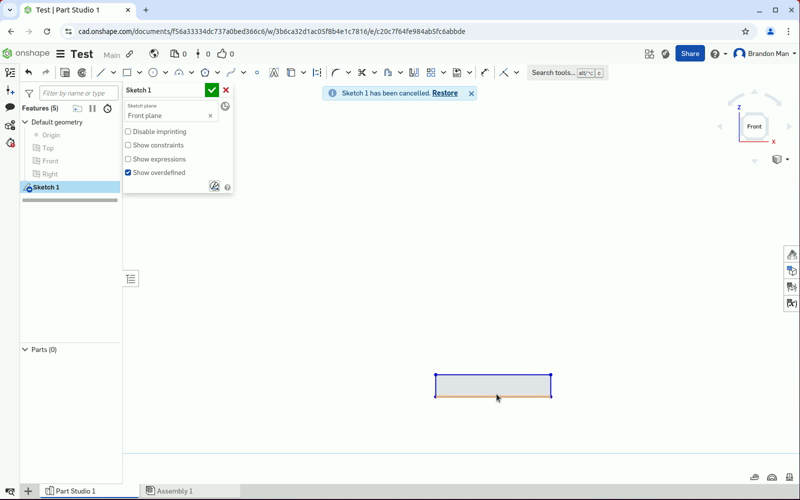
scroll(6)
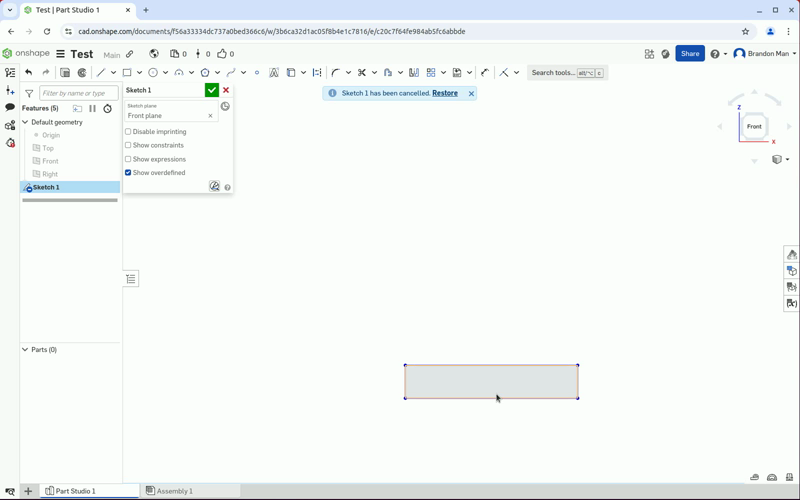
scroll(6)
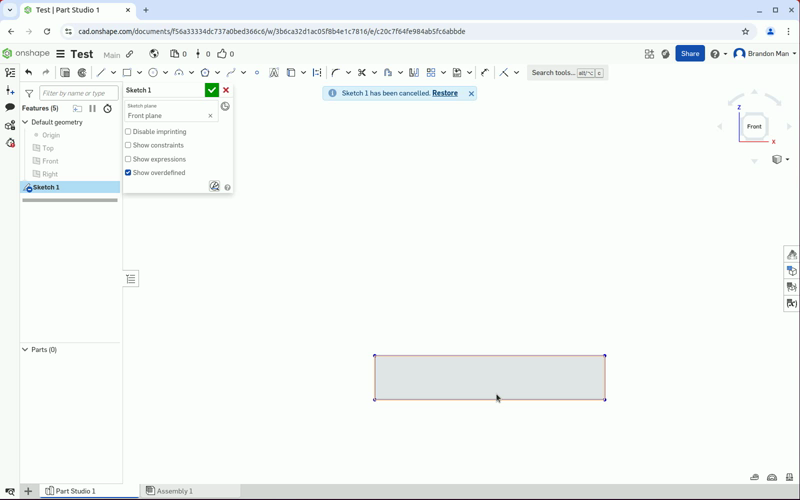
scroll(6)
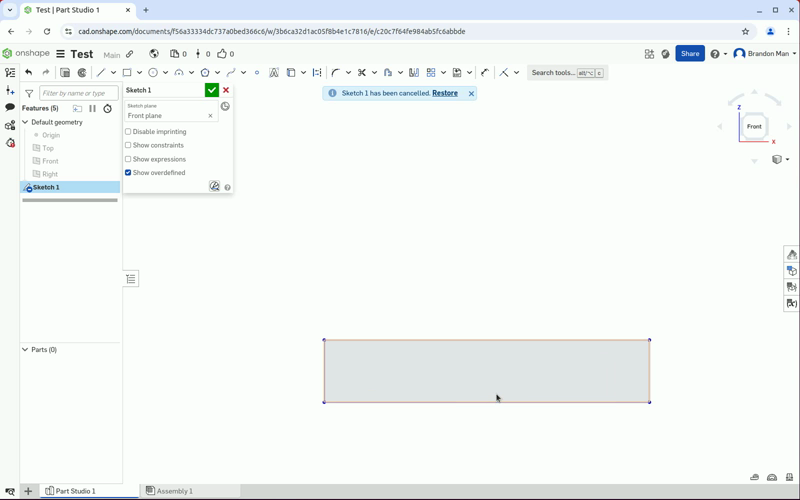
scroll(6)
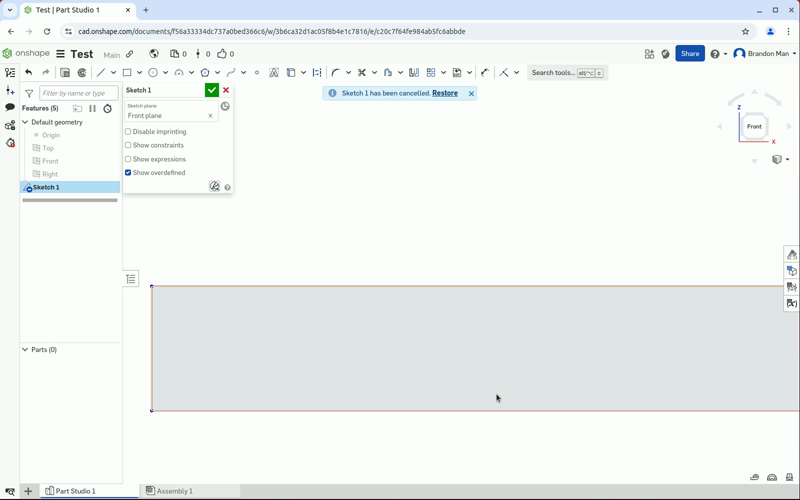
click(496, 393)
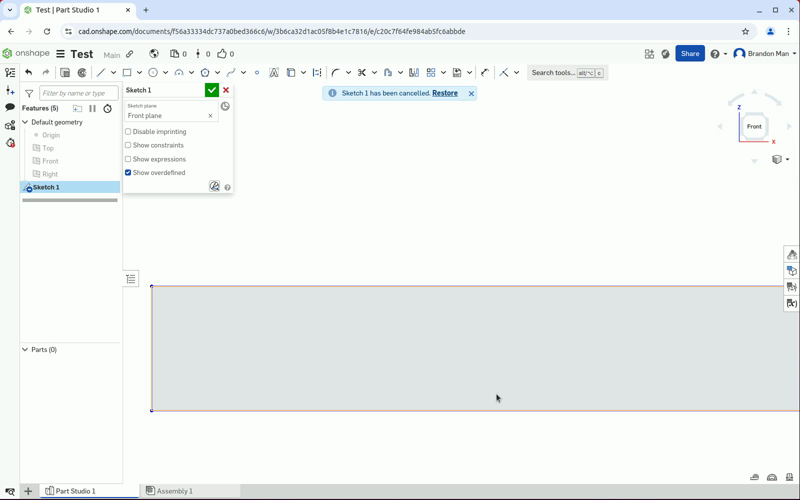
scroll(-6)
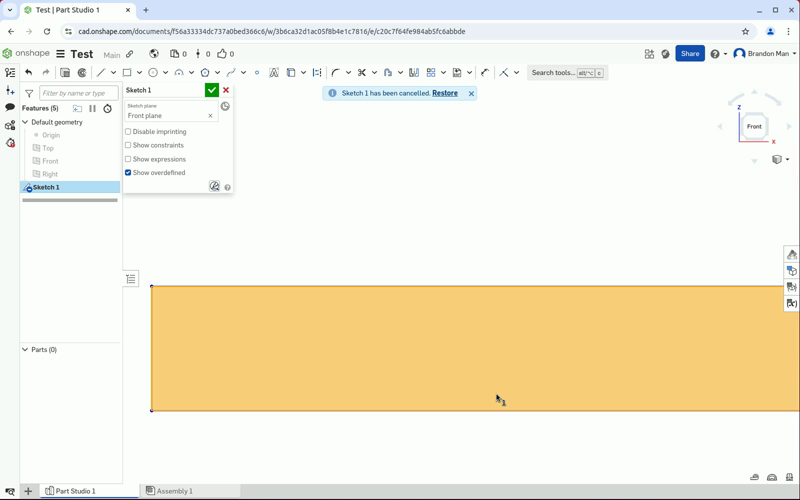
scroll(-6)
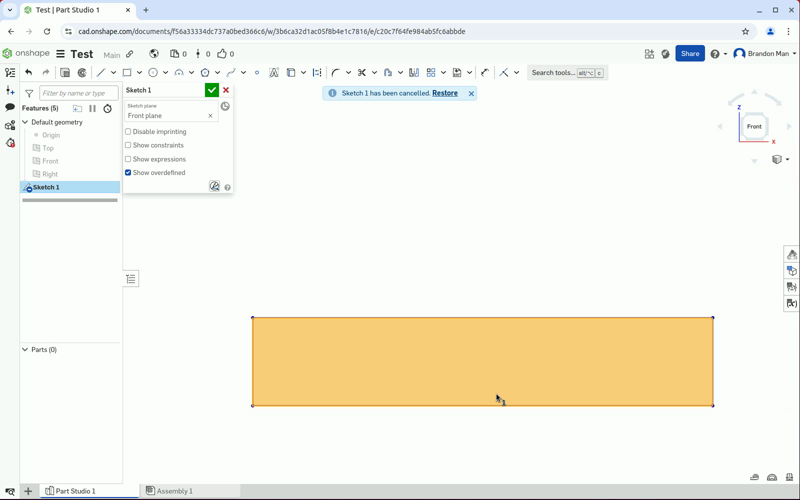
scroll(-6)
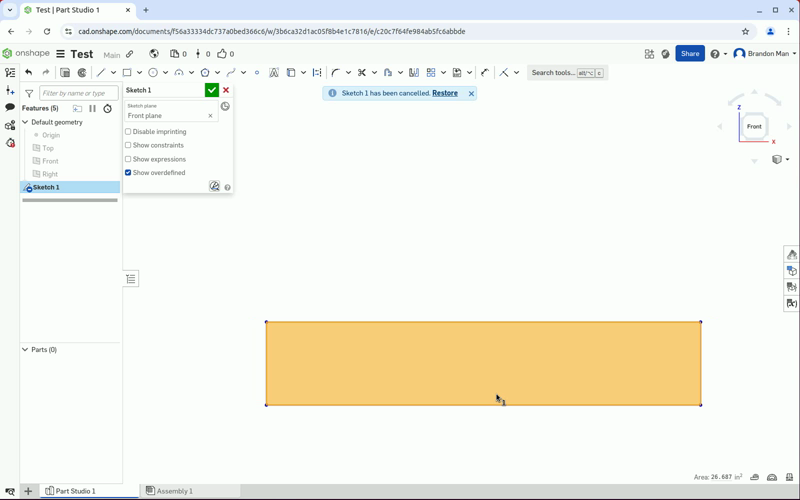
scroll(-6)
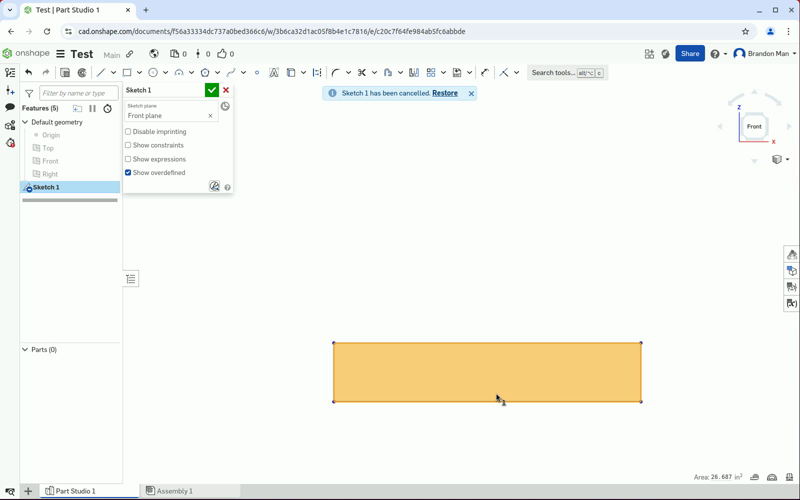
scroll(-6)
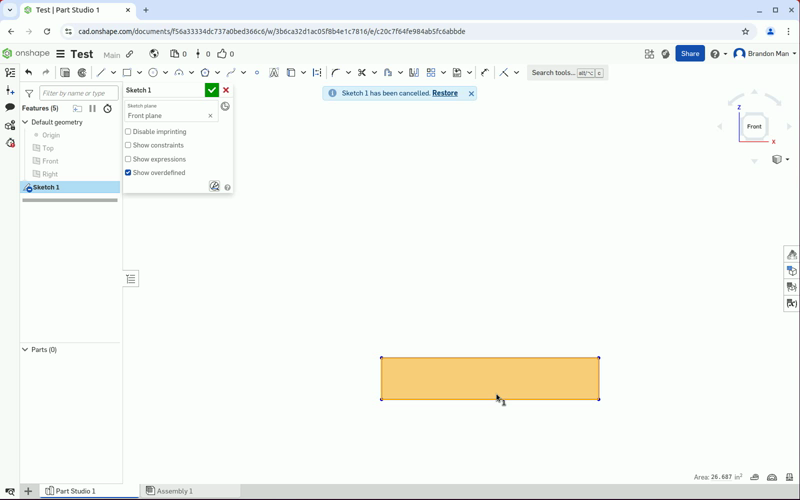
scroll(-6)
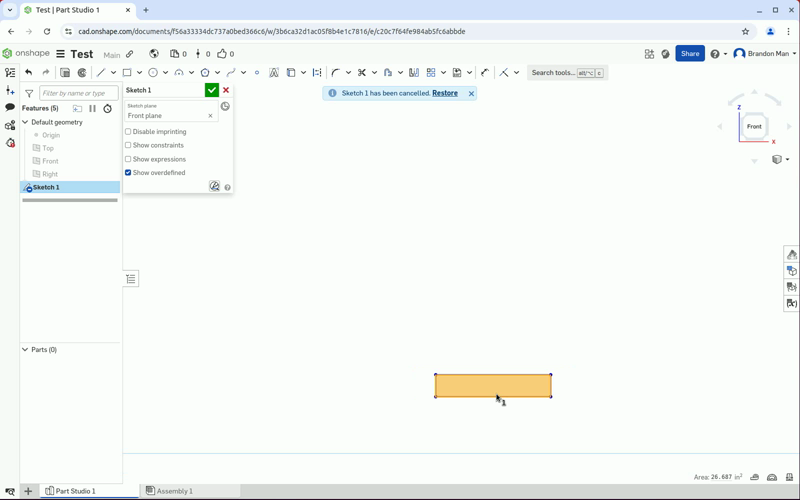
scroll(-6)
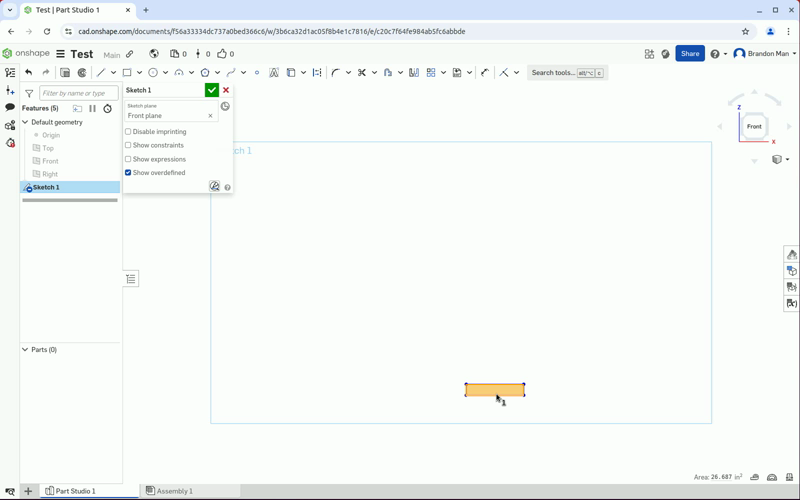
mouse_move(73, 352)
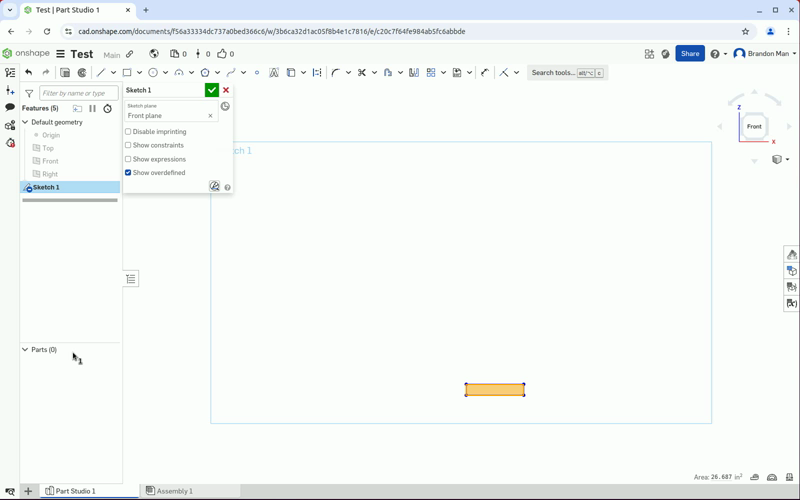
key(shift+y)
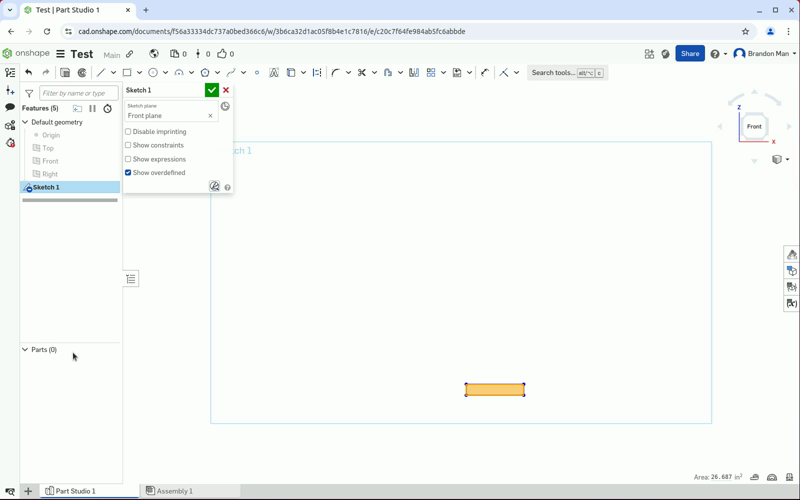
key(shift+e)
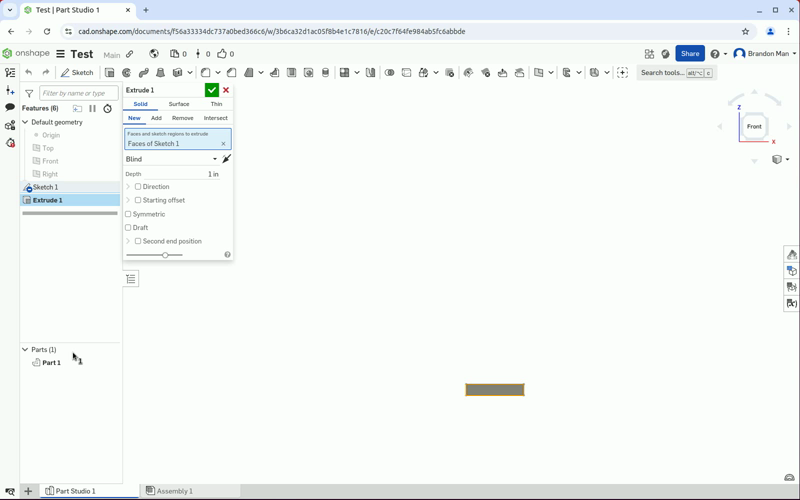
mouse_move(143, 106)
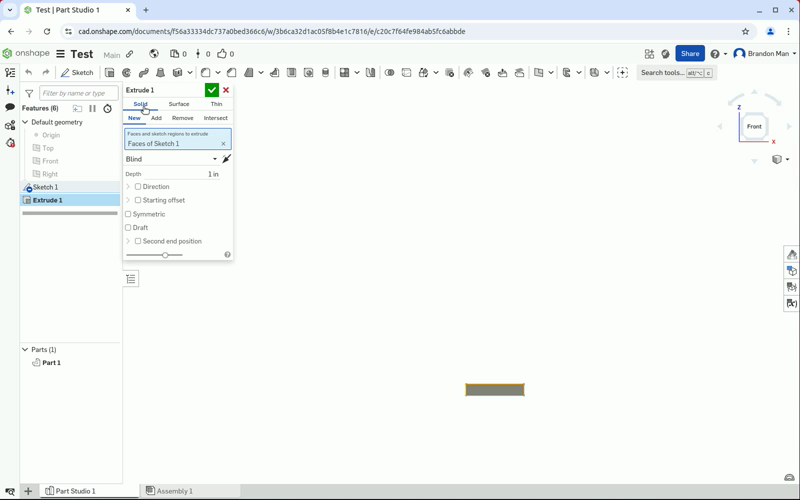
click(143, 106)
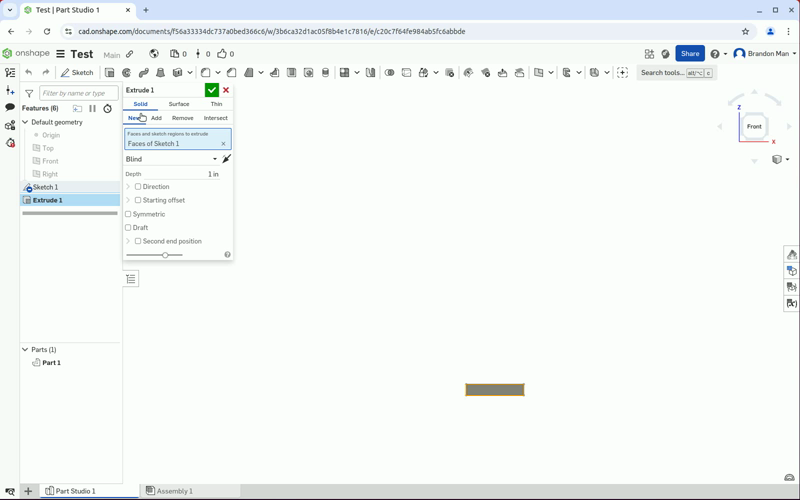
mouse_move(137, 120)
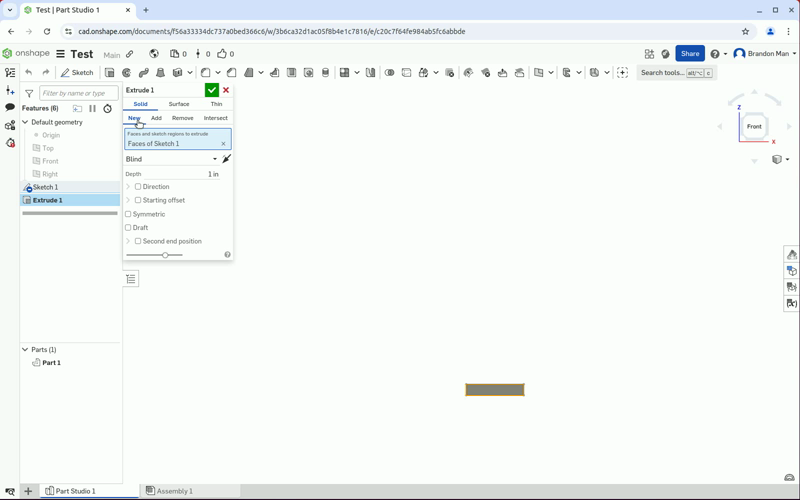
click(137, 120)
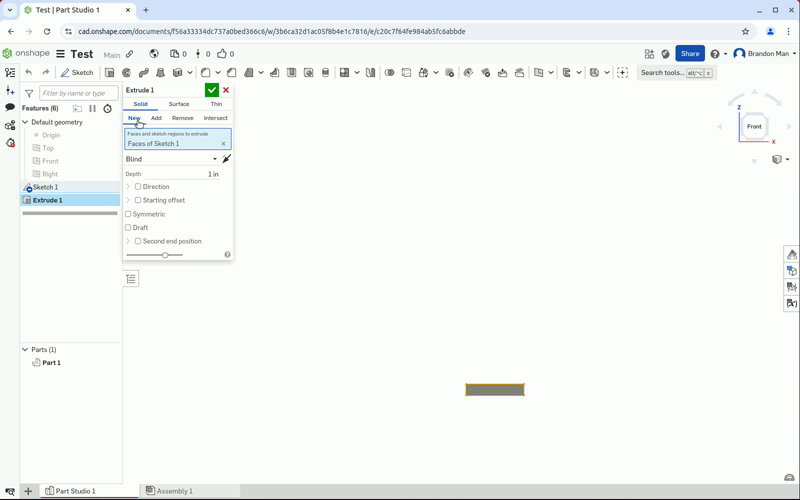
key(tab, 4)
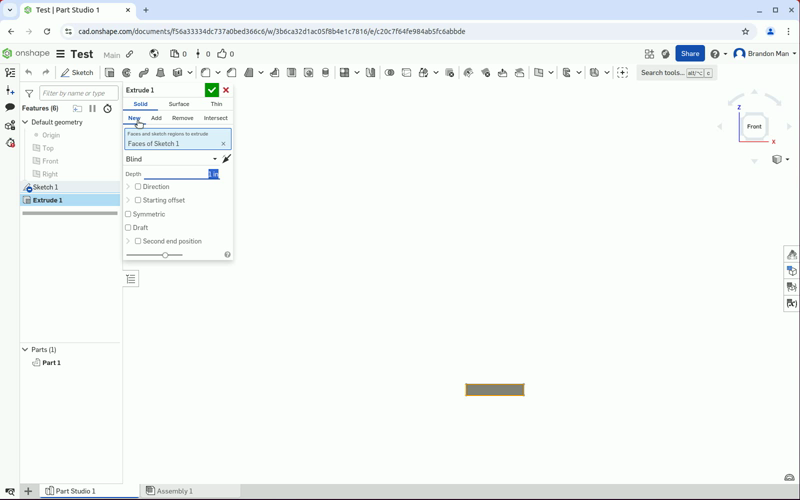
text(11.554)
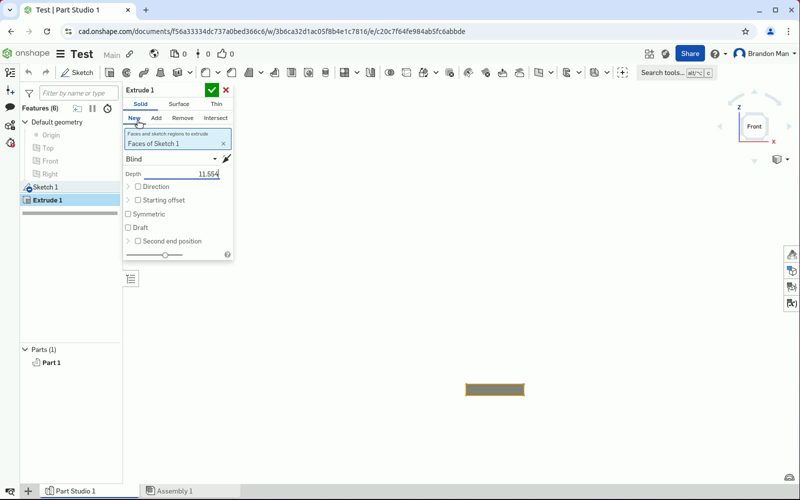
key(tab, 3)
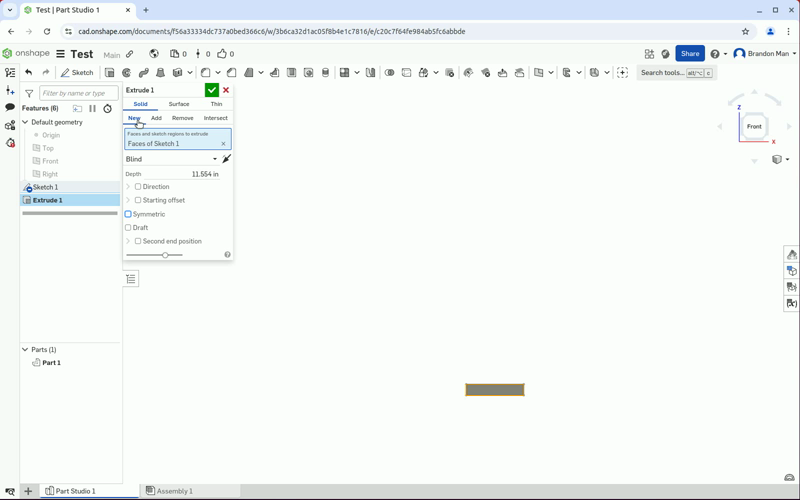
key(space)
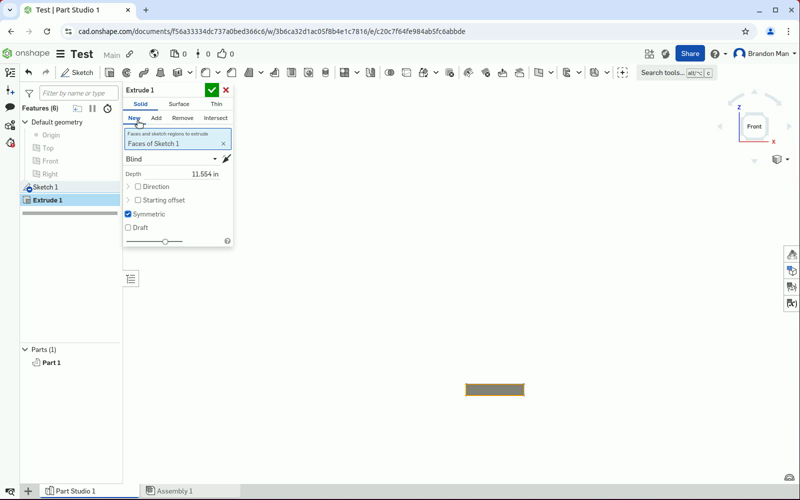
key(enter)
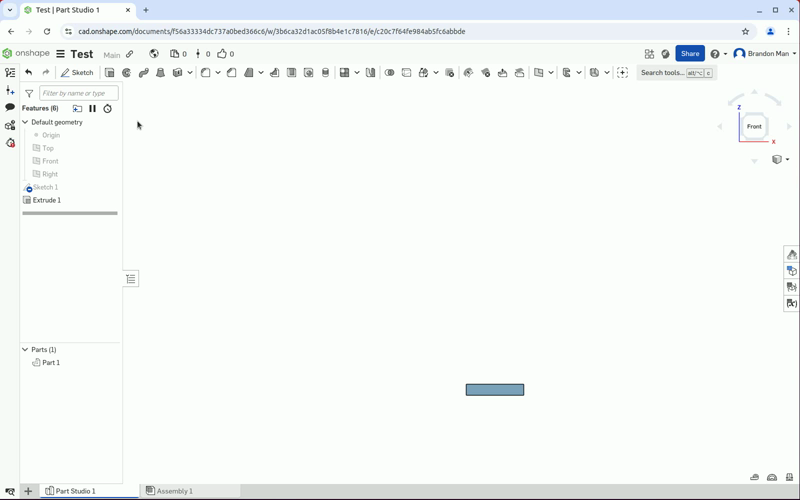
key(shift+h)
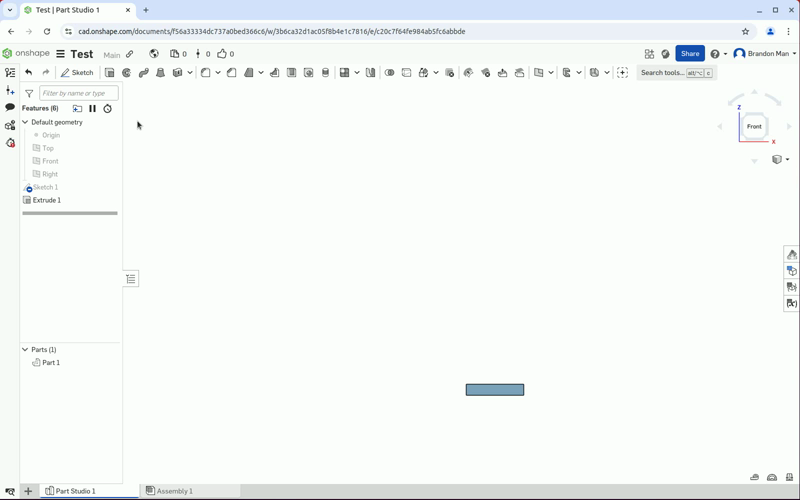
key(shift+h)
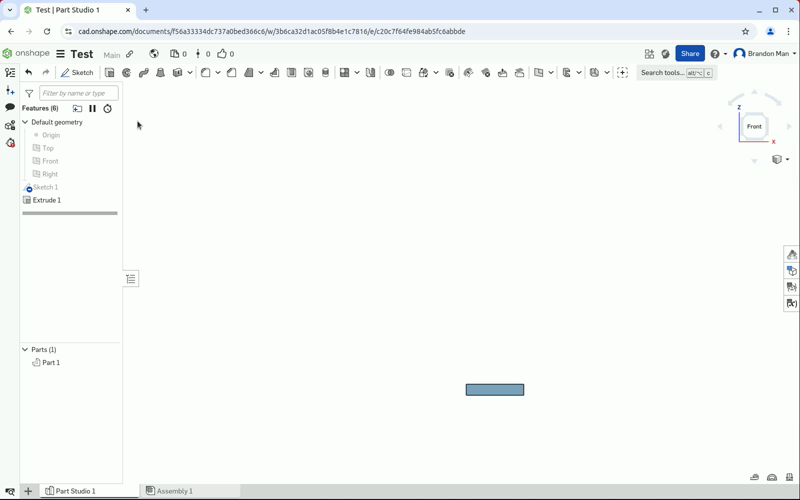
mouse_move(73, 189)
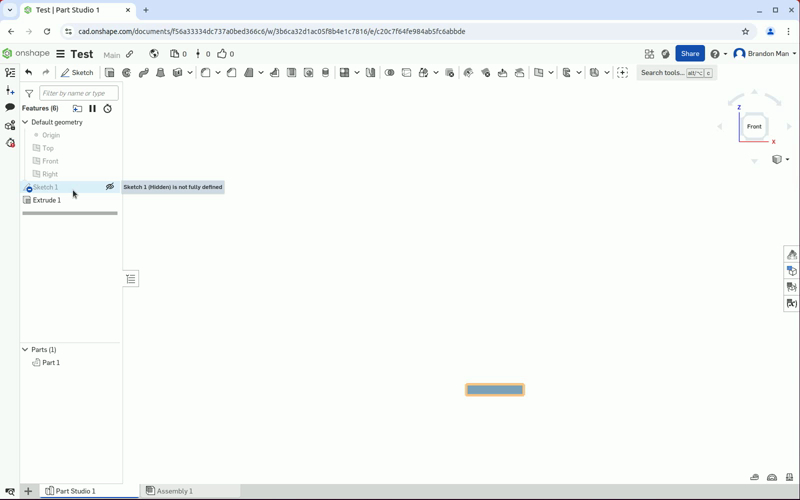
click(73, 189)
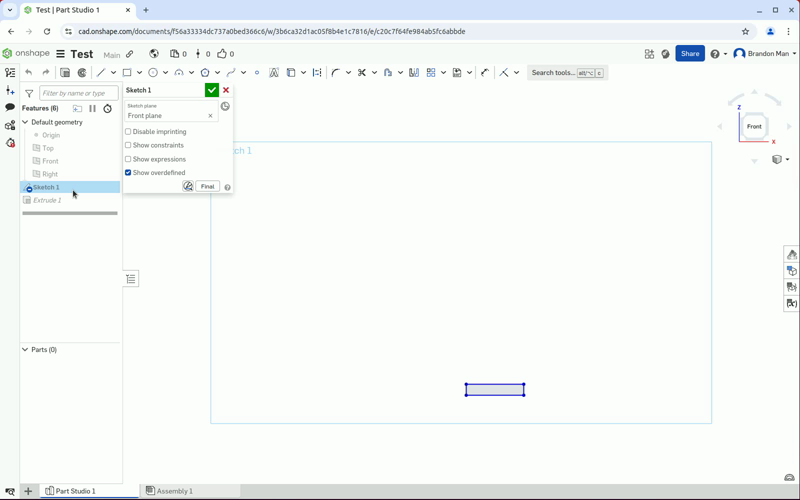
mouse_move(229, 92)
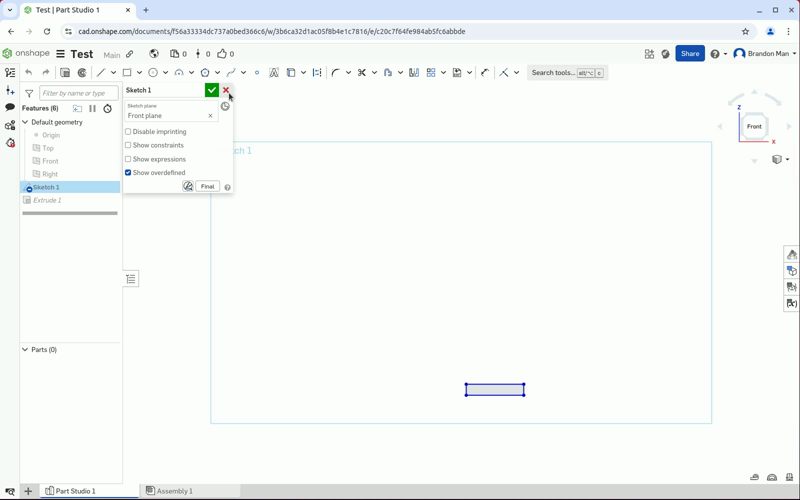
click(229, 92)
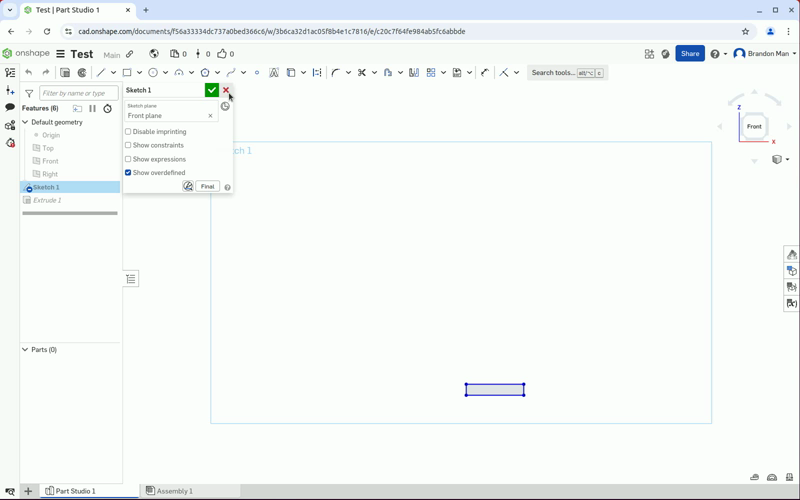
key(shift+s)
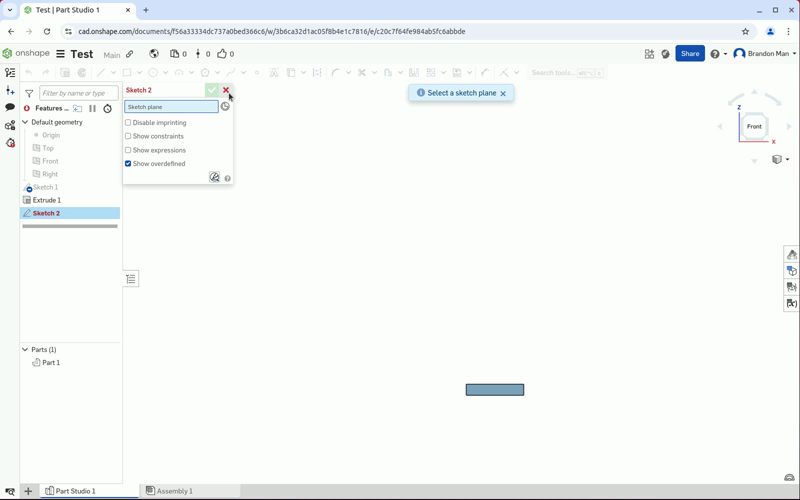
mouse_move(73, 163)
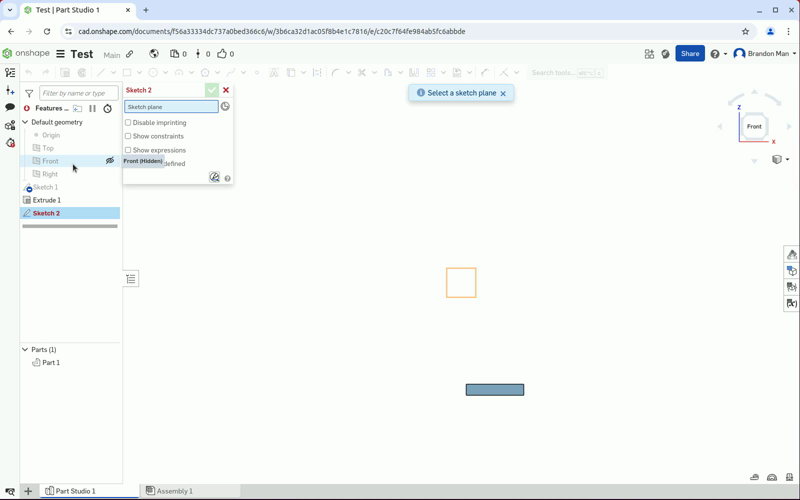
click(73, 163)
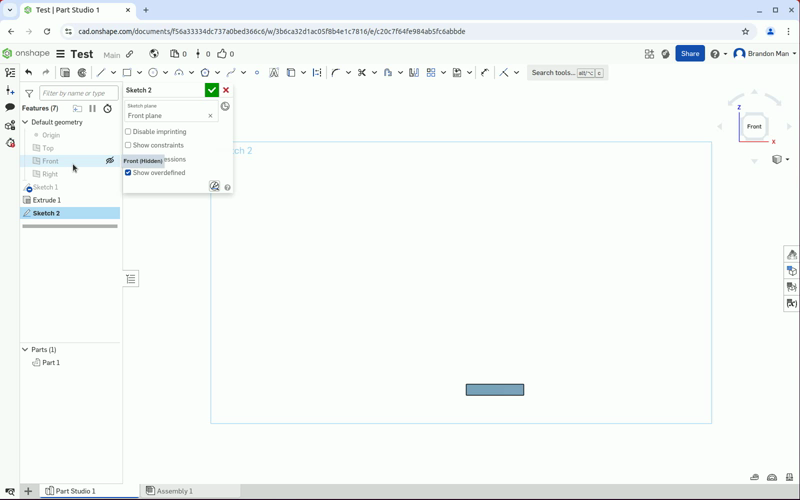
mouse_move(73, 352)
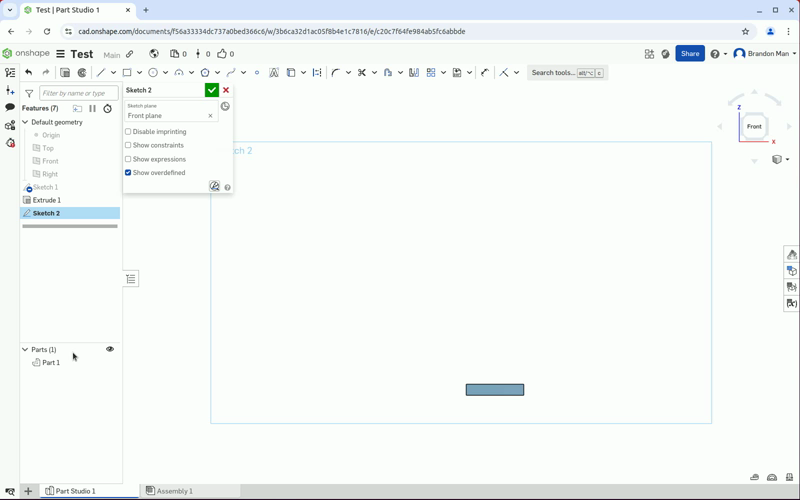
key(y)
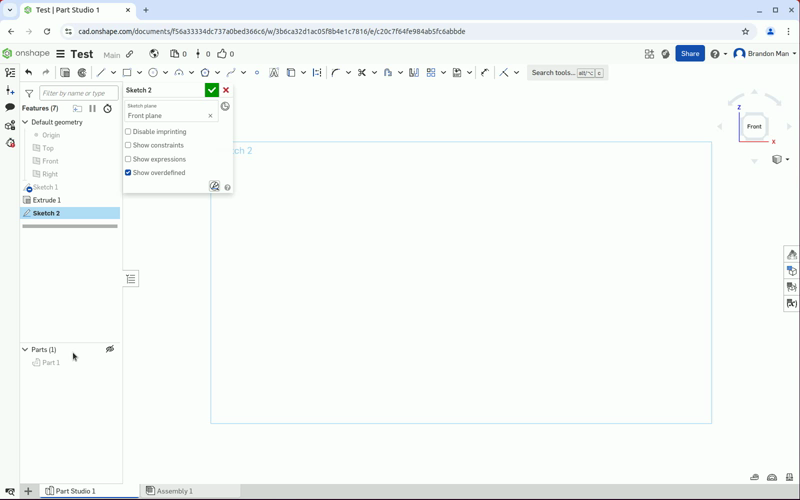
key(l)
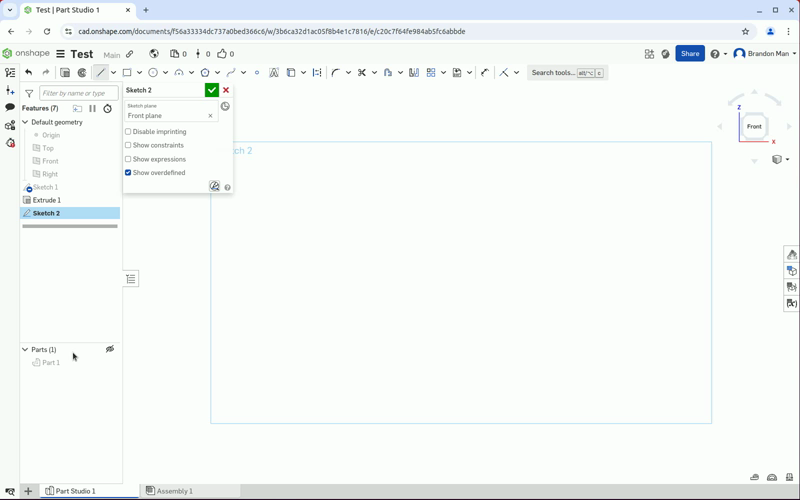
key_down(shift)
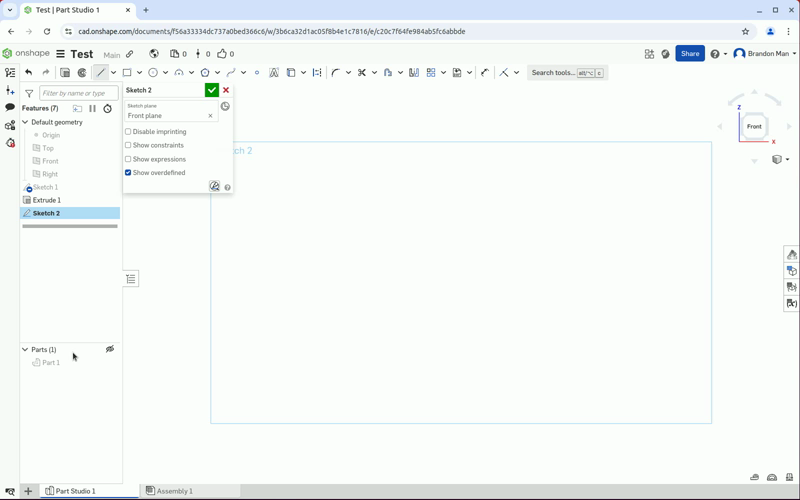
mouse_move(454, 395)
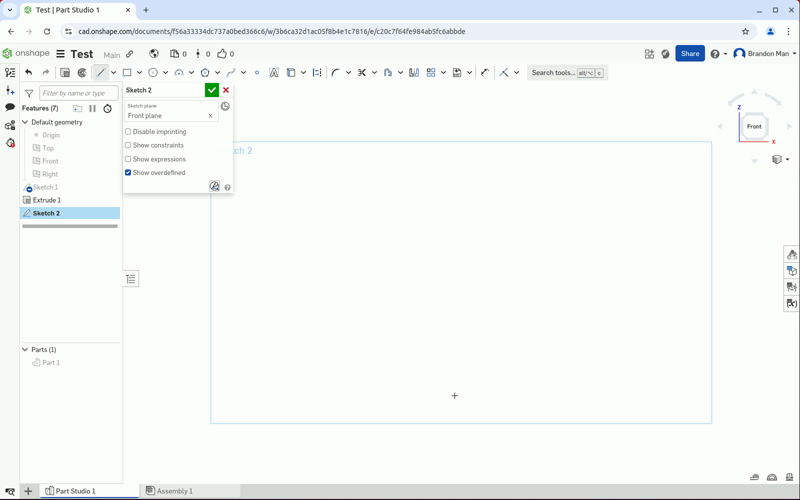
click(454, 395)
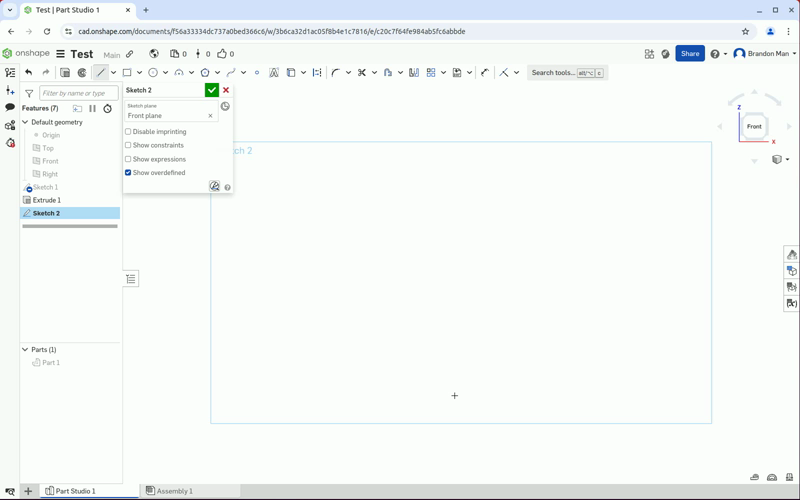
key_up(shift)
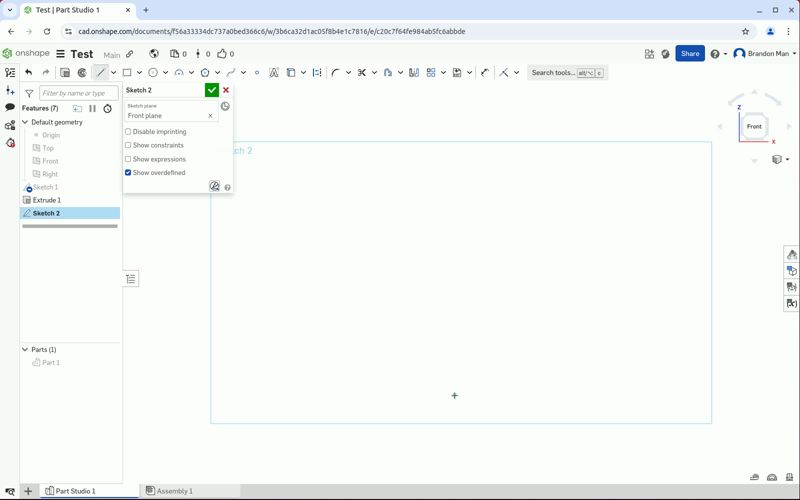
key_down(shift)
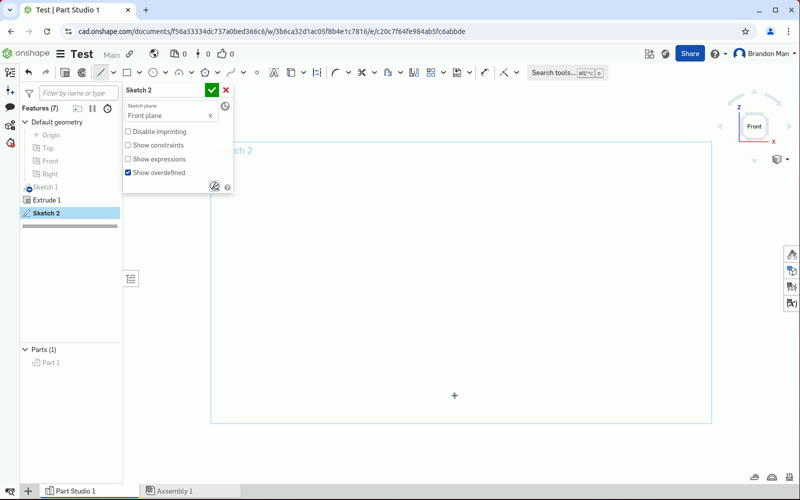
mouse_move(484, 395)
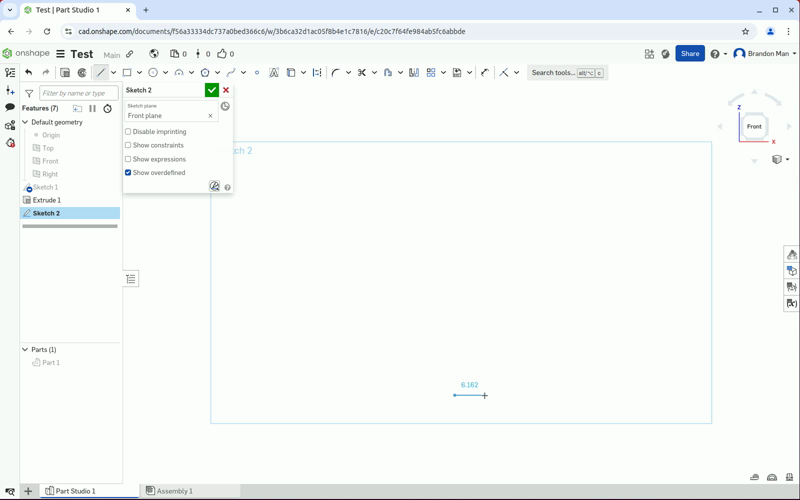
mouse_move(466, 395)
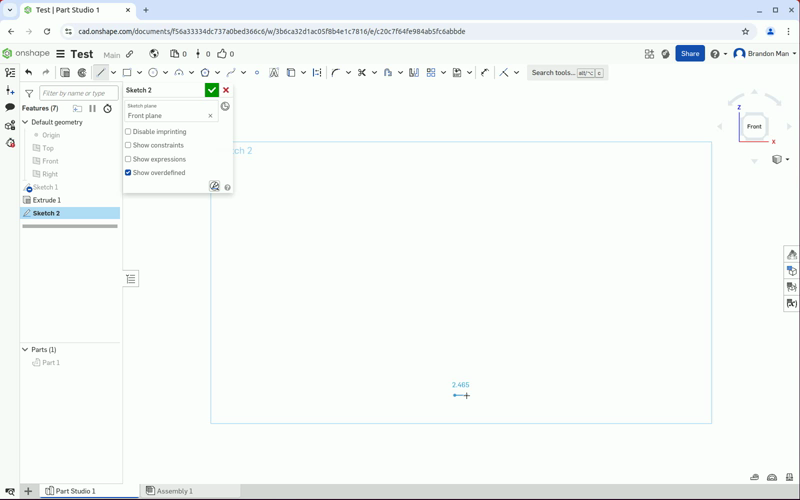
click(466, 395)
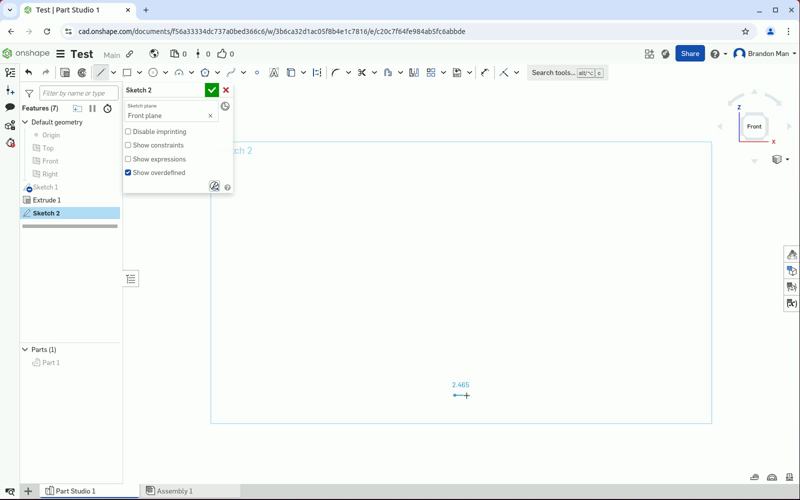
key_up(shift)
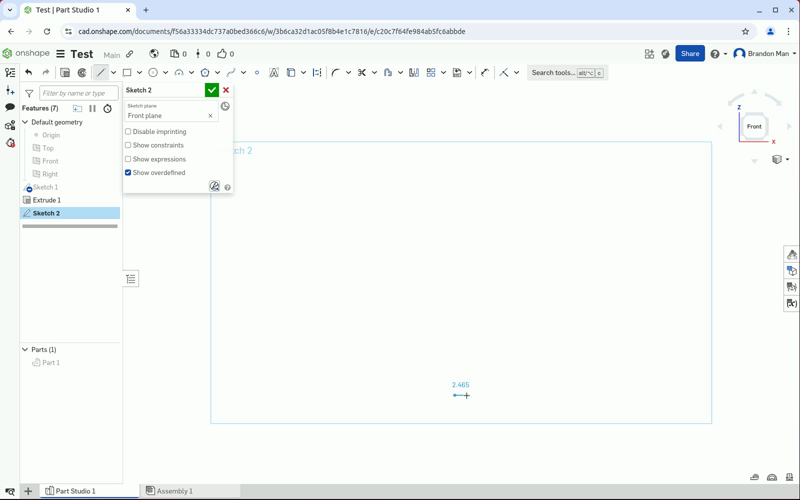
key_down(shift)
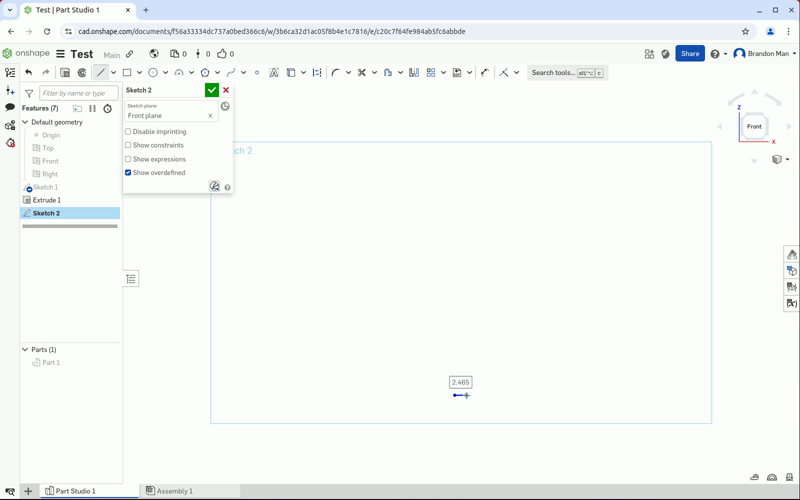
mouse_move(496, 395)
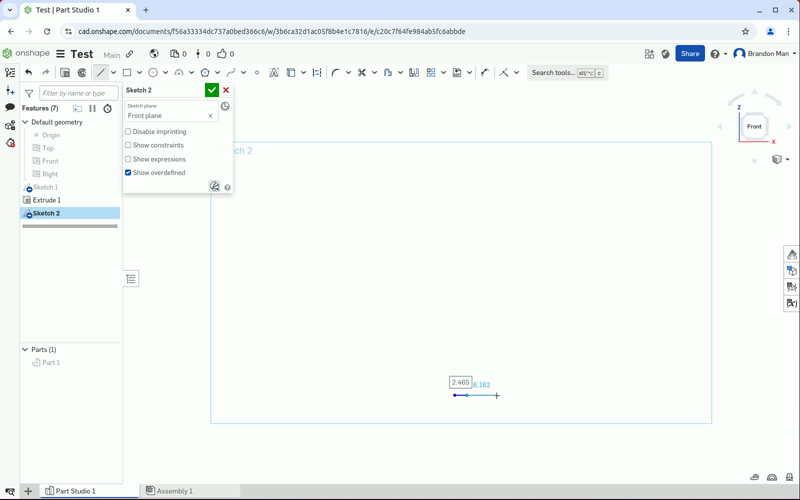
mouse_move(466, 383)
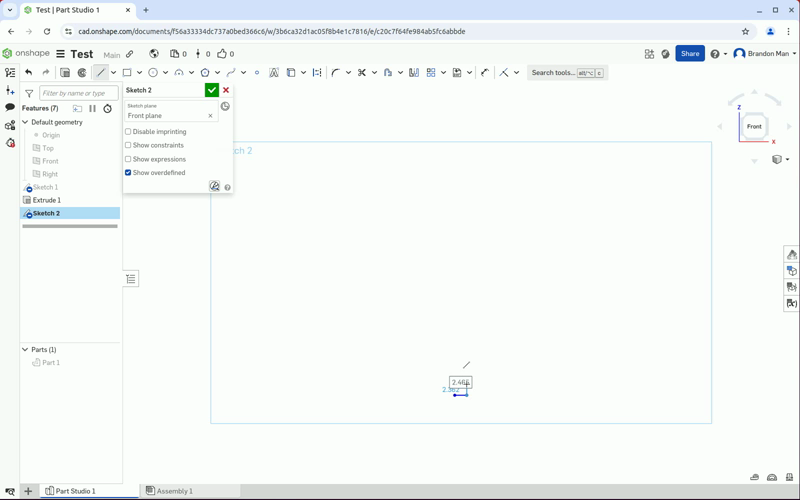
click(466, 383)
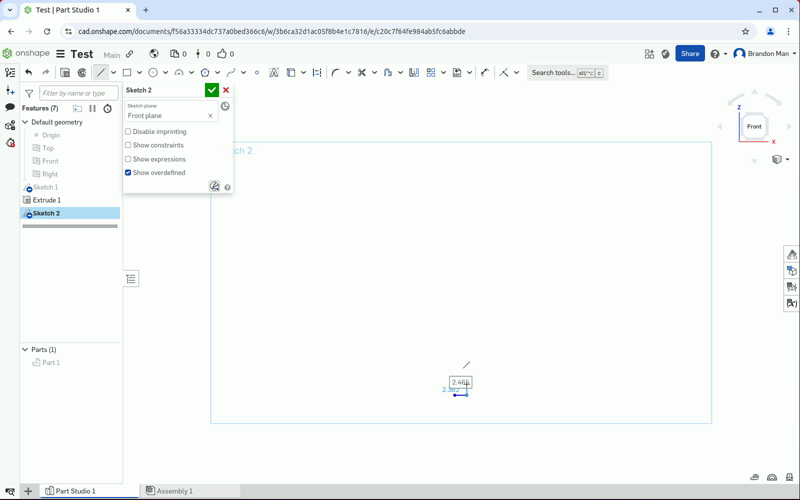
key_up(shift)
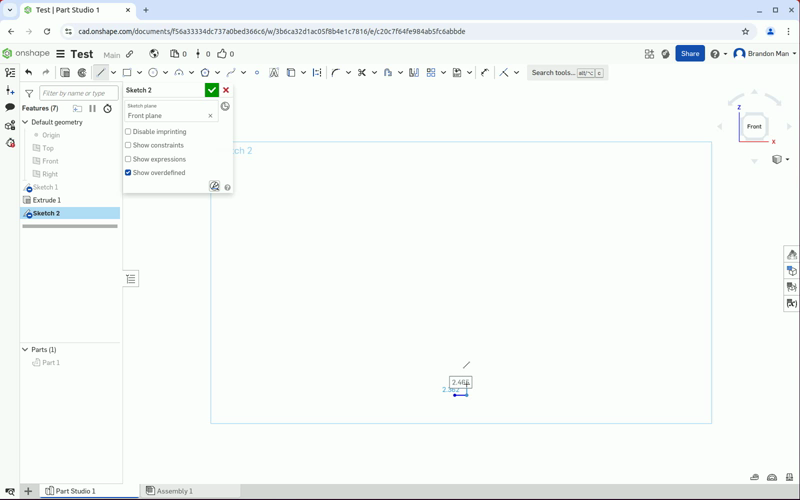
key_down(shift)
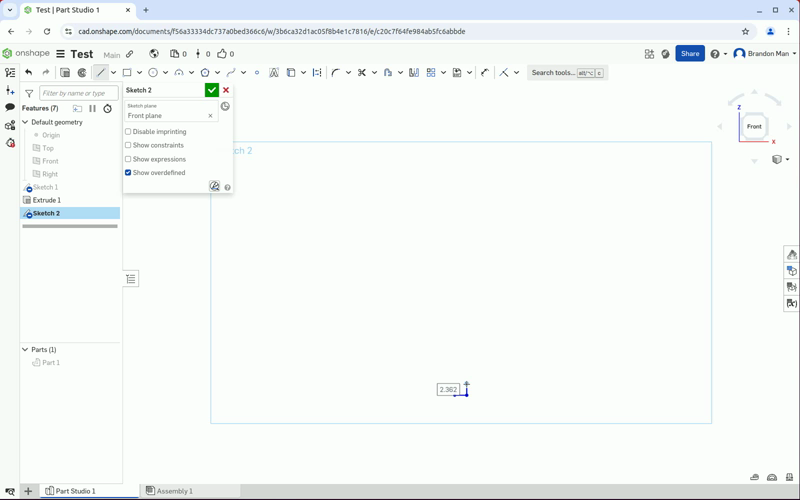
mouse_move(466, 183)
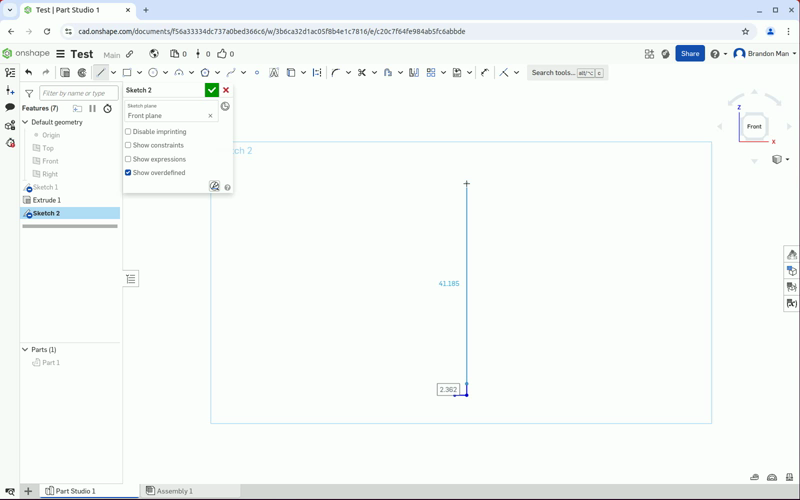
click(466, 183)
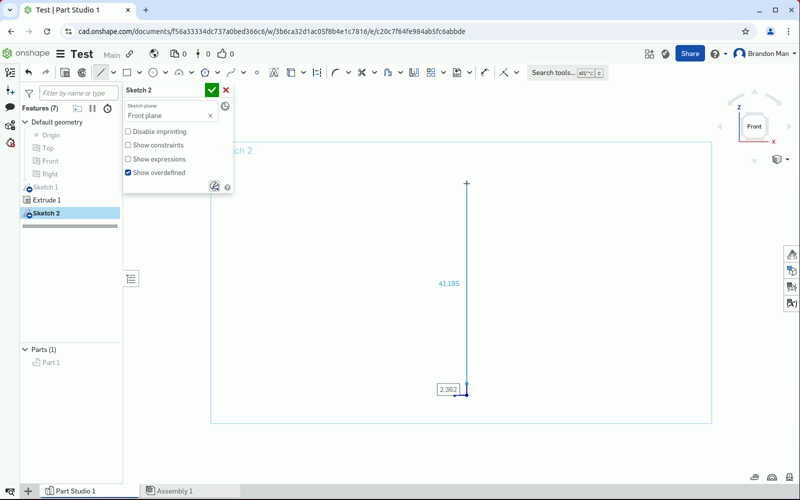
key_up(shift)
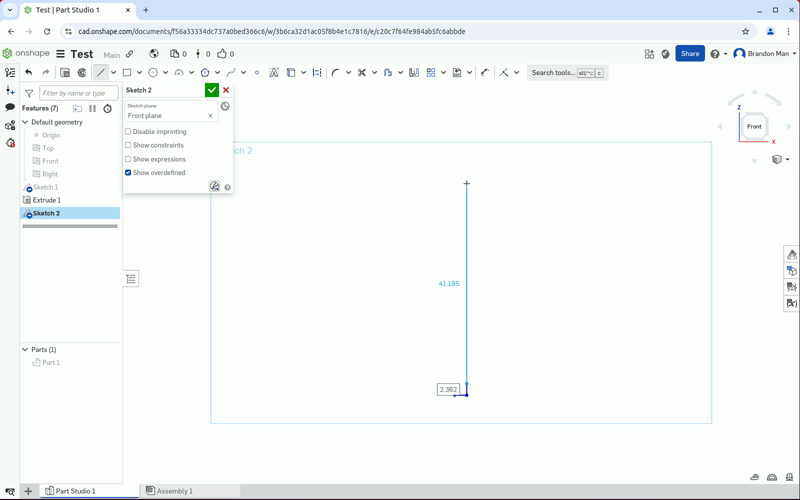
key_down(shift)
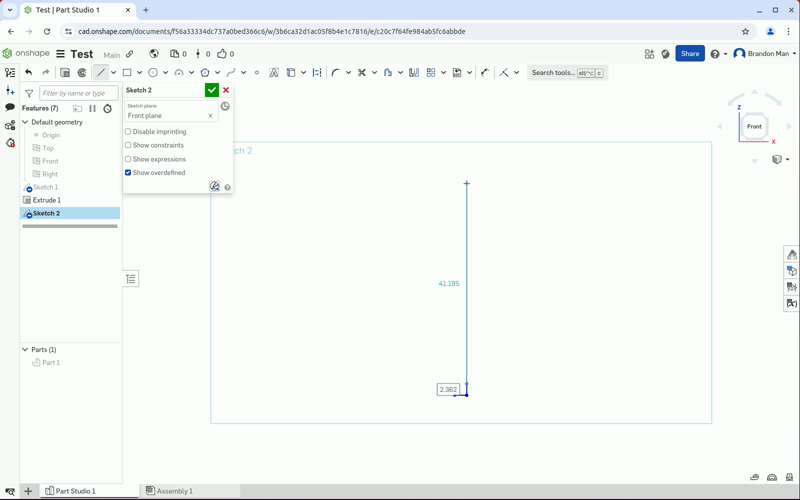
mouse_move(496, 183)
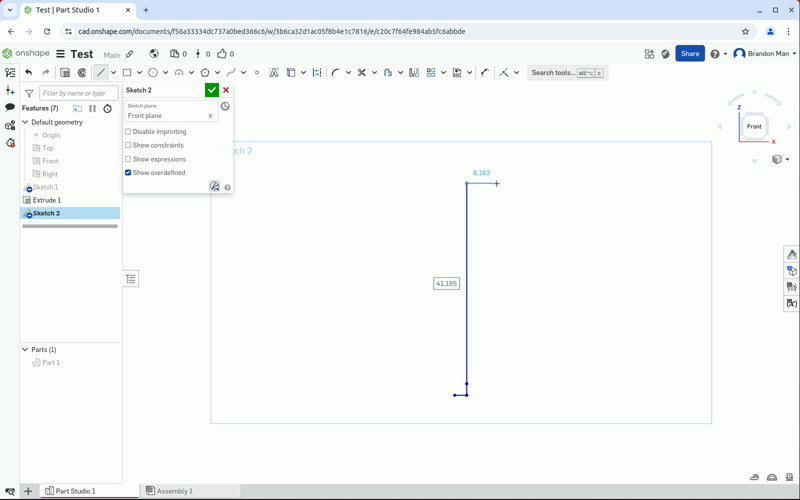
mouse_move(466, 171)
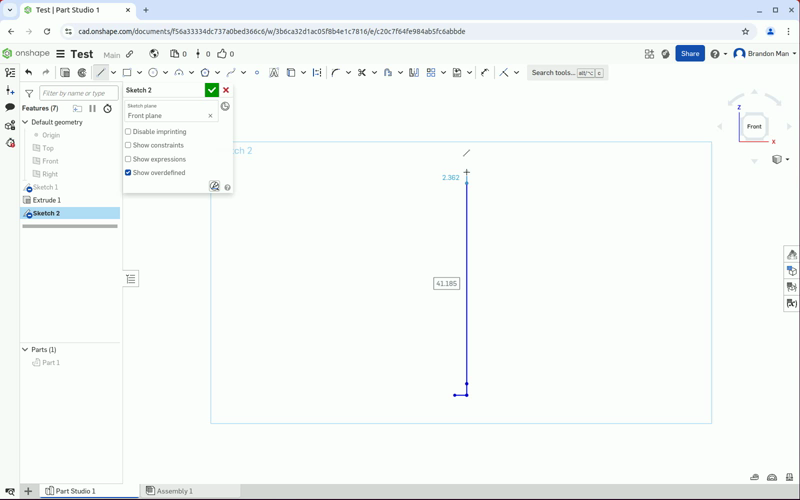
click(466, 171)
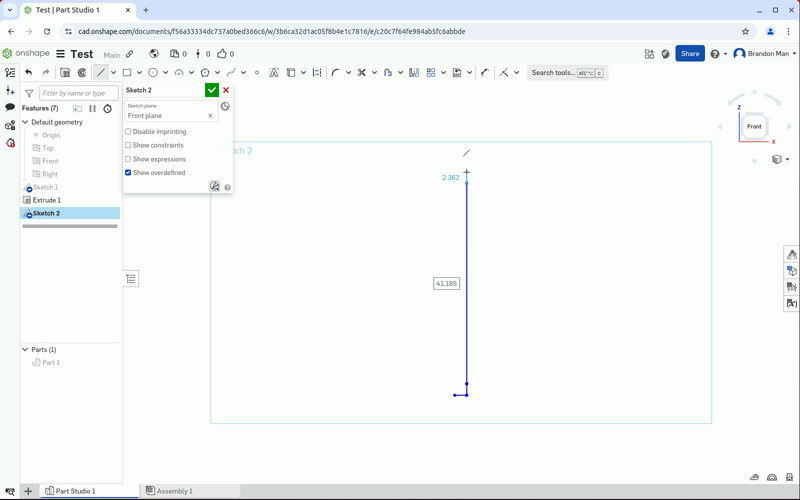
key_up(shift)
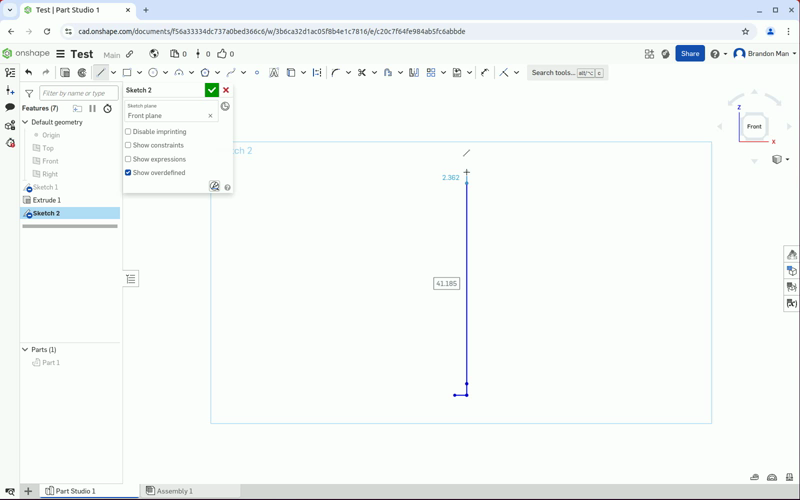
key_down(shift)
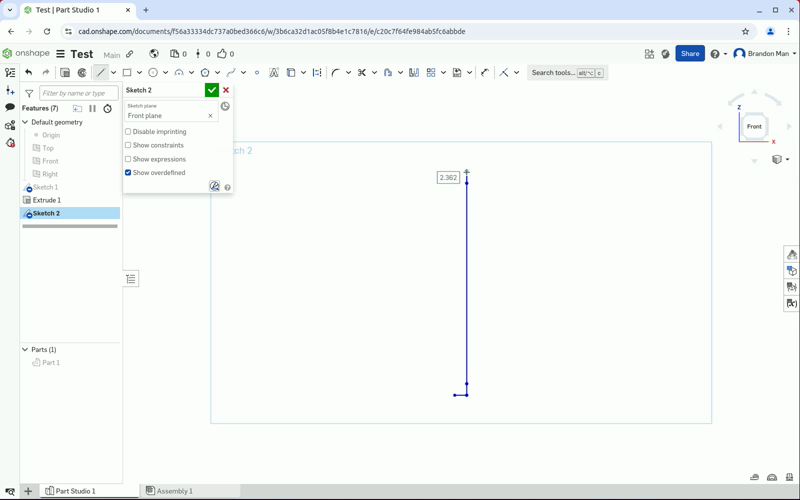
mouse_move(496, 171)
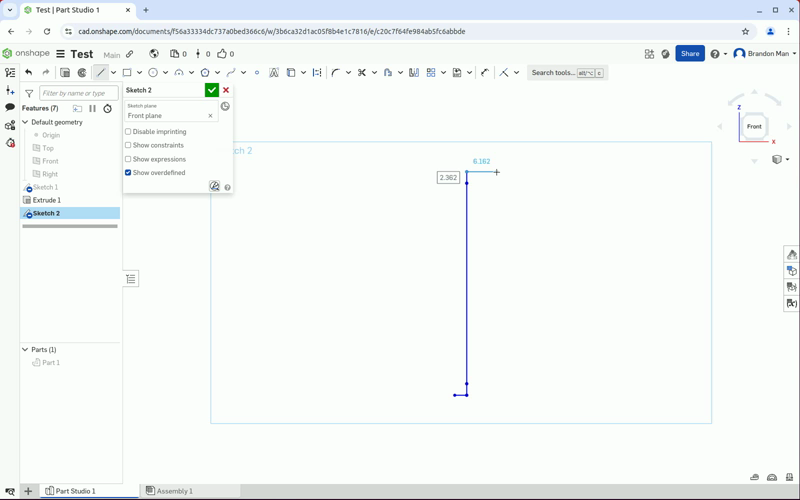
mouse_move(454, 171)
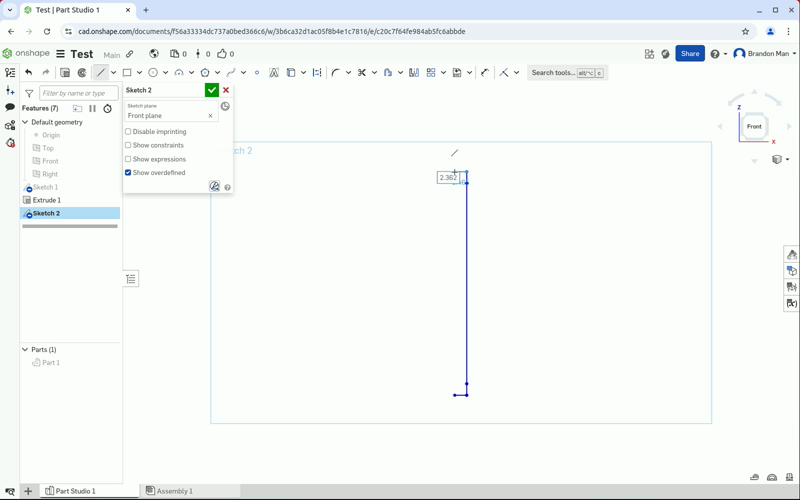
click(454, 171)
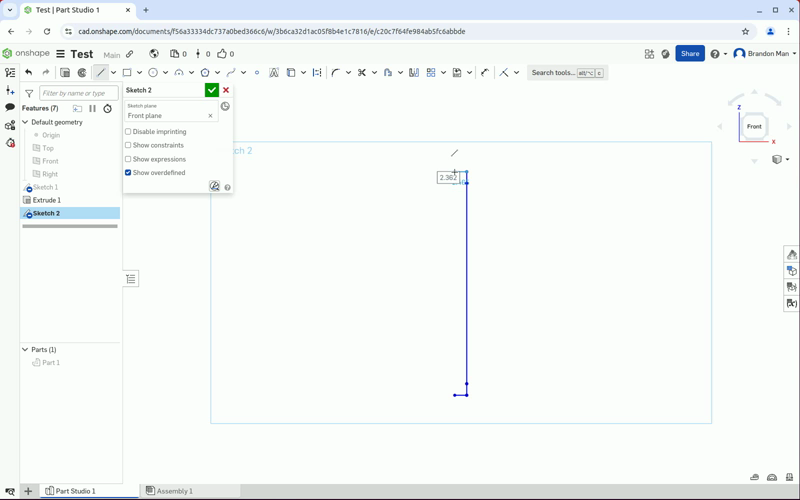
key_up(shift)
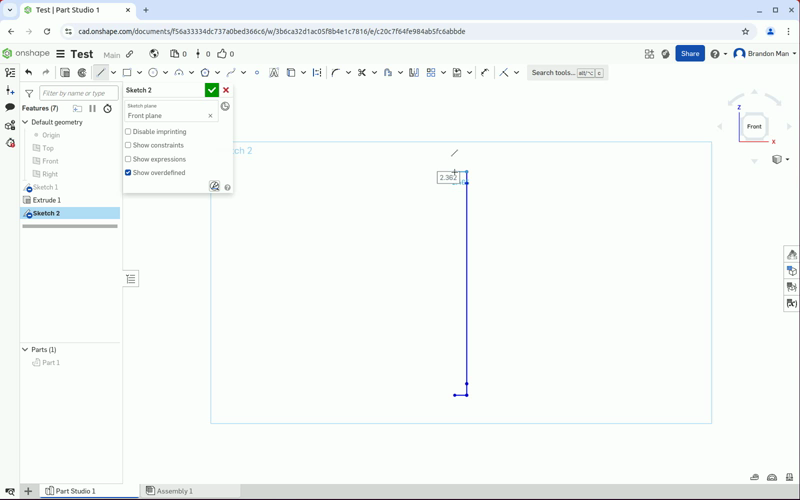
key_down(shift)
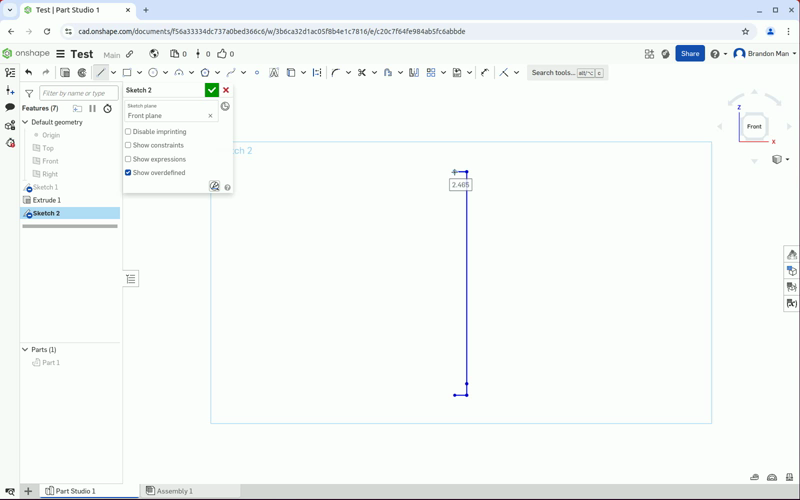
mouse_move(454, 395)
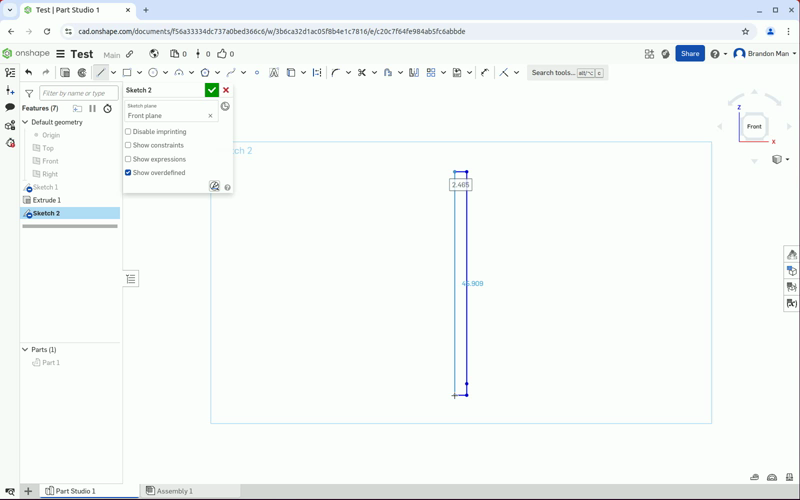
key_up(shift)
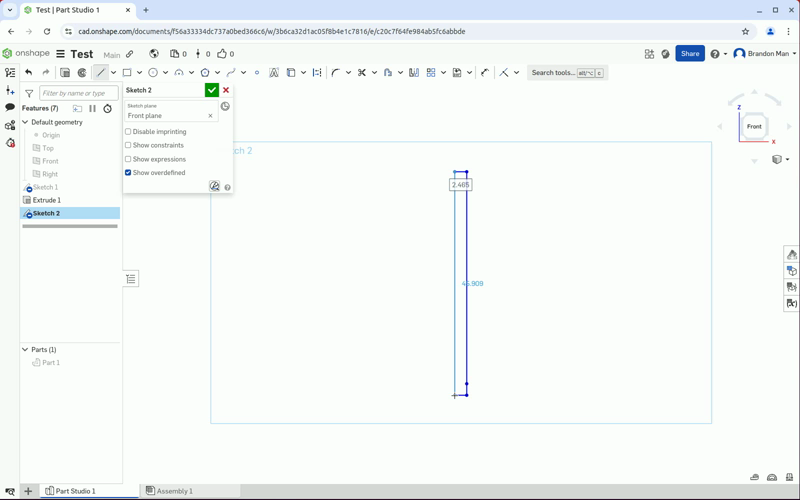
click(454, 395)
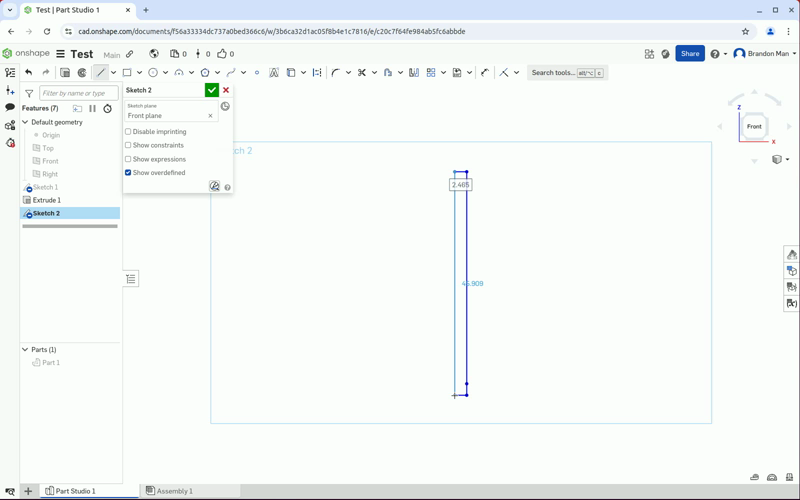
key(esc)
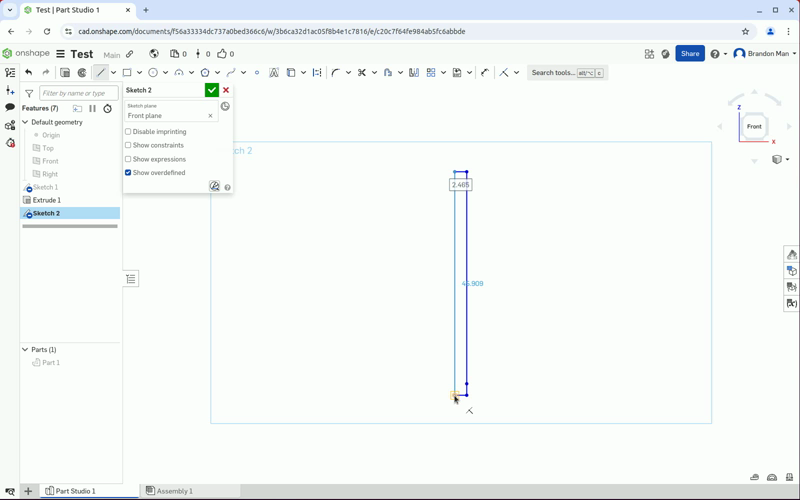
mouse_move(458, 282)
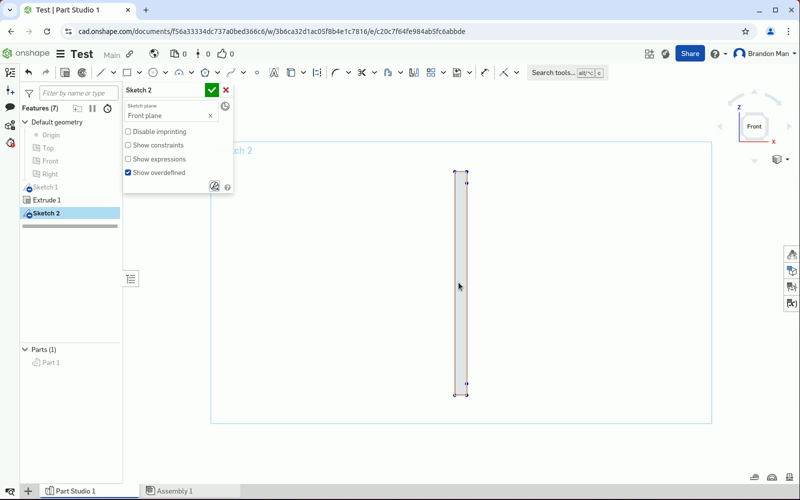
click(458, 282)
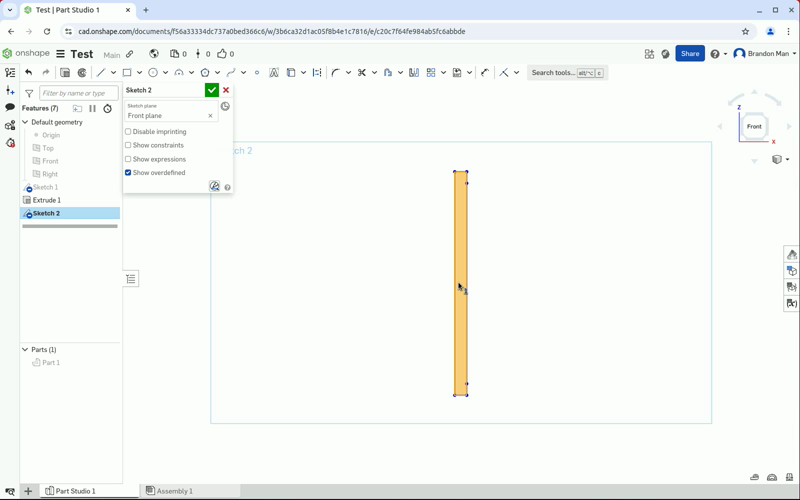
mouse_move(73, 352)
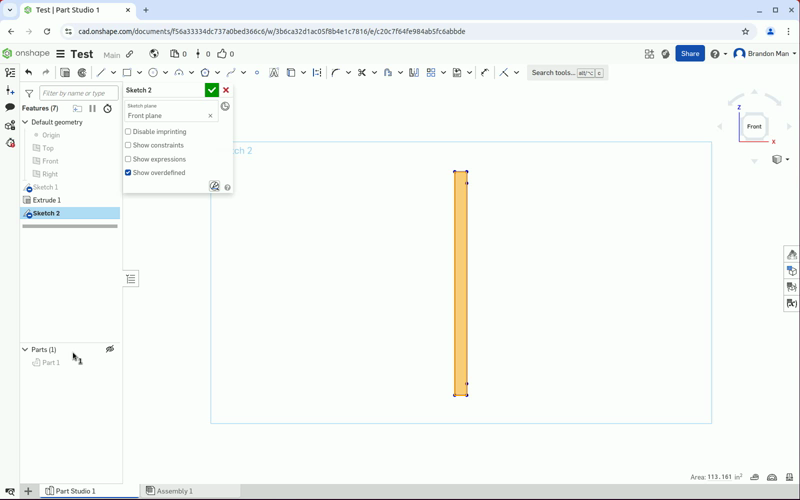
key(shift+y)
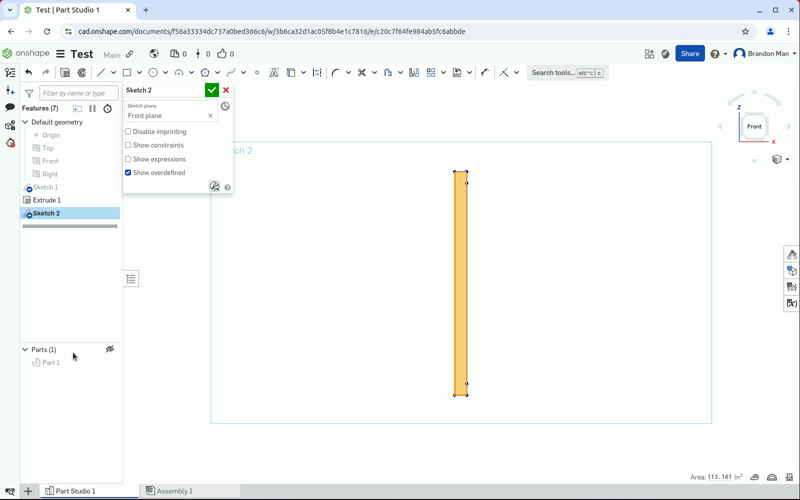
key(shift+e)
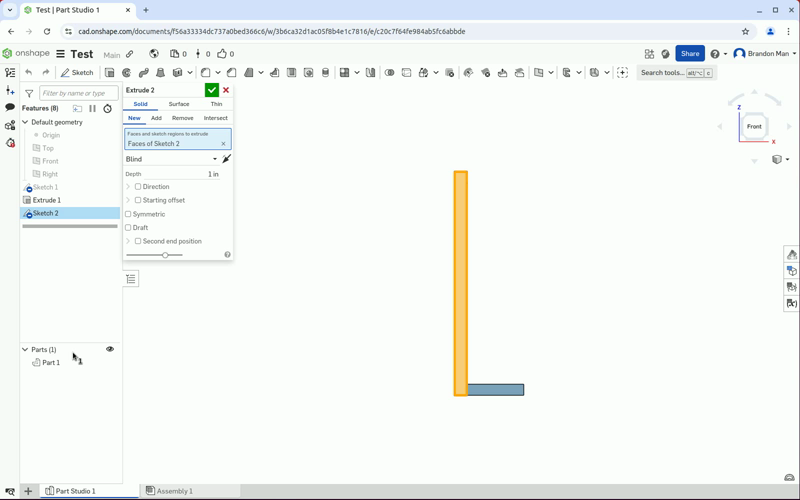
mouse_move(143, 106)
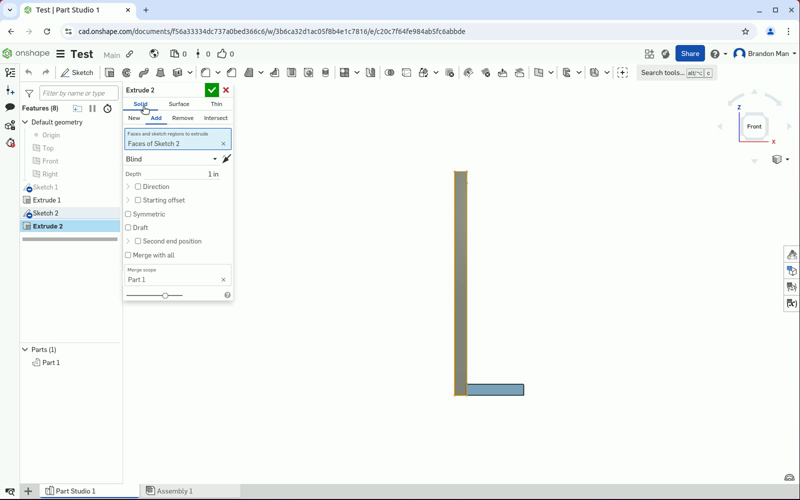
click(143, 106)
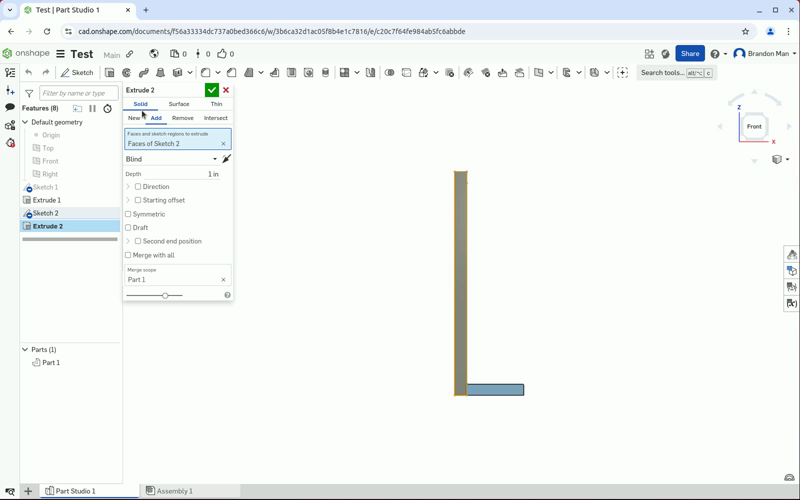
mouse_move(137, 120)
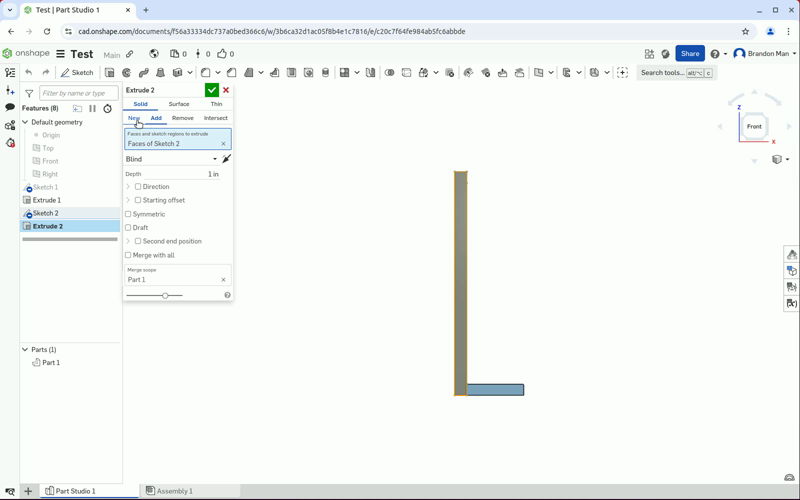
click(137, 120)
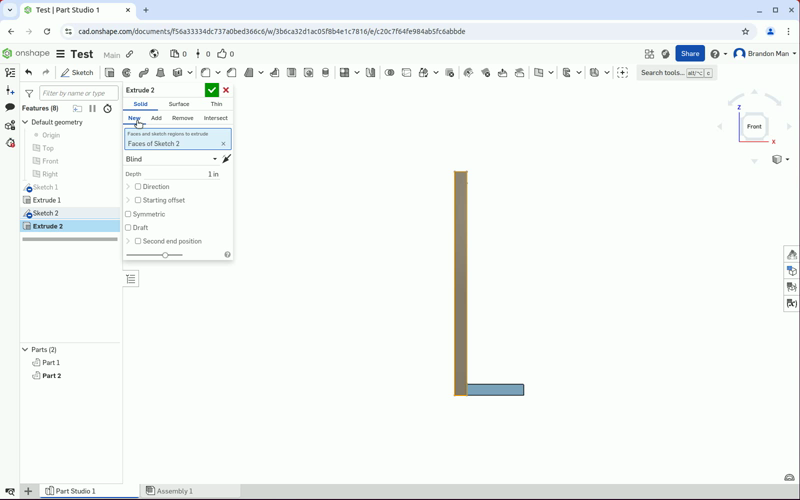
key(tab, 4)
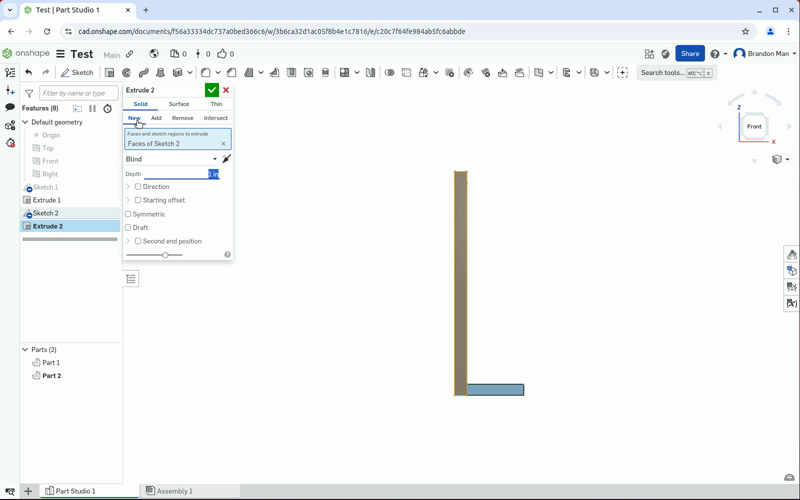
text(11.554)
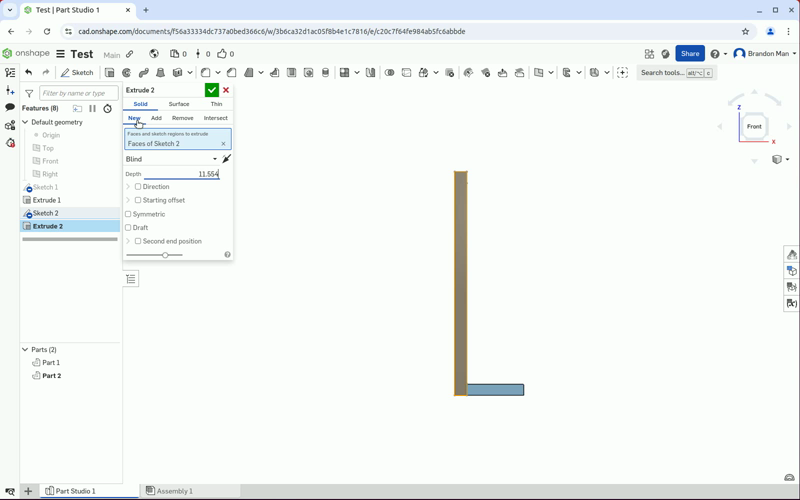
key(tab, 3)
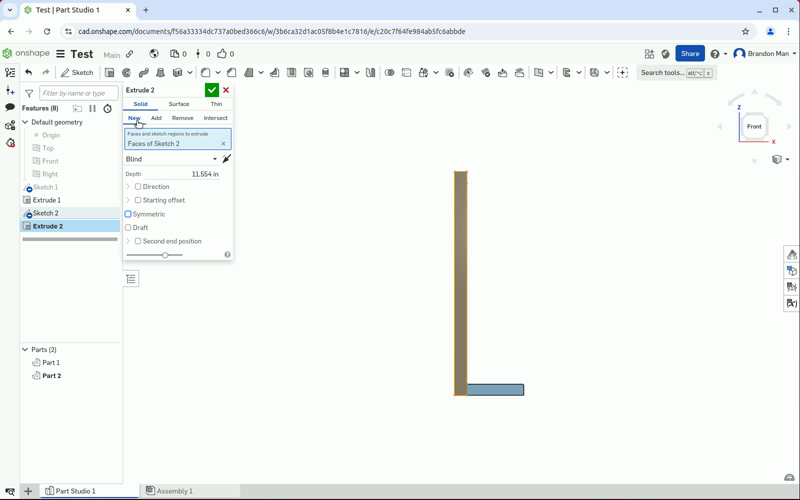
key(space)
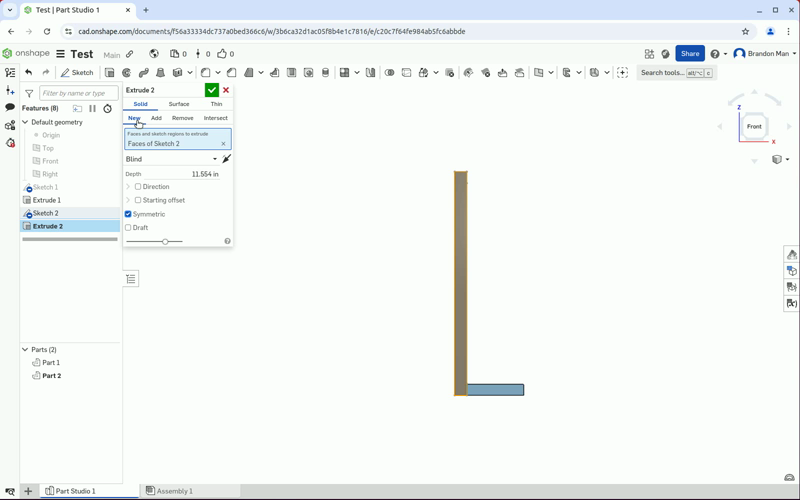
key(enter)
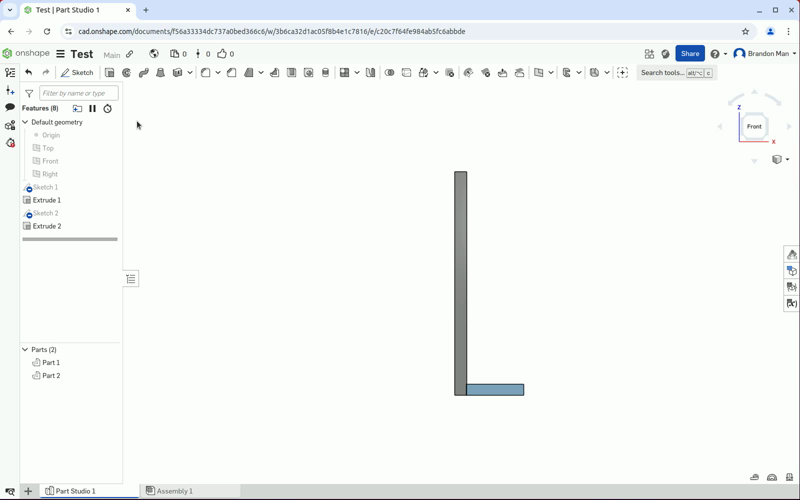
key(shift+h)
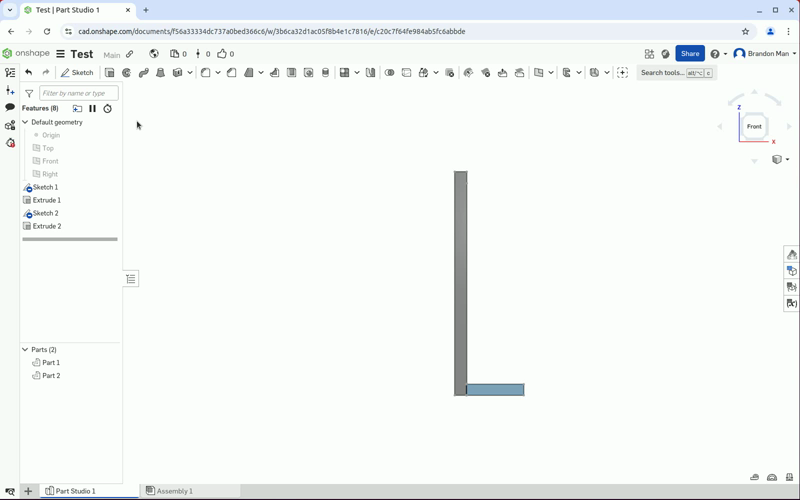
key(shift+h)
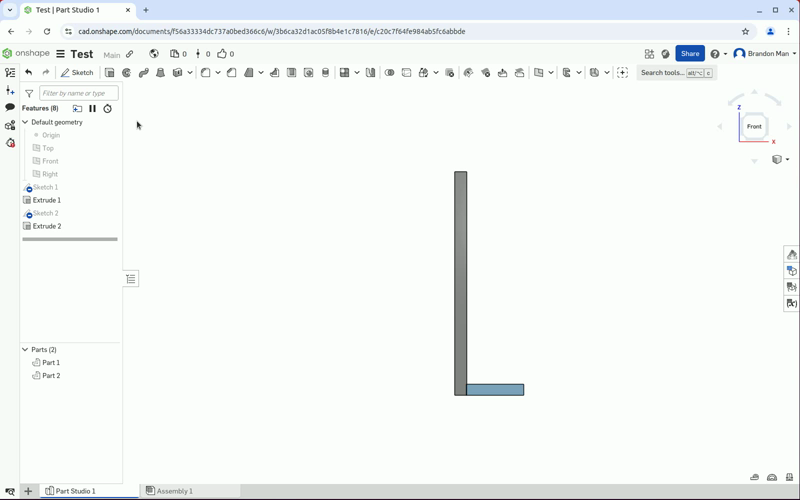
mouse_move(73, 189)
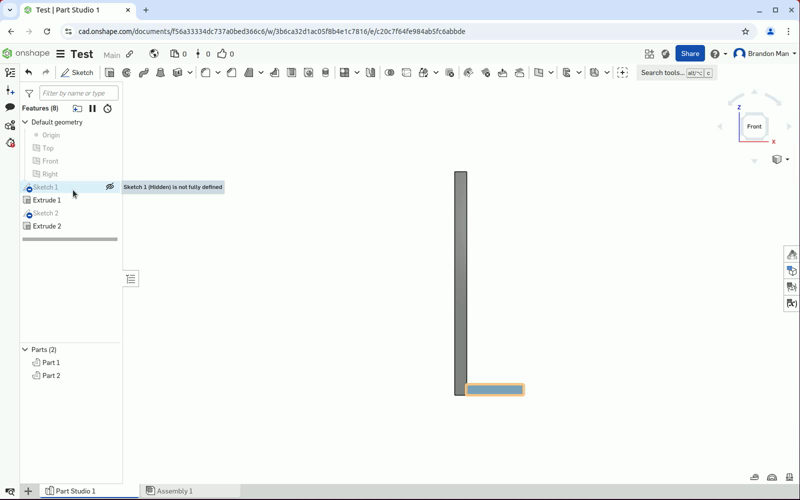
click(73, 189)
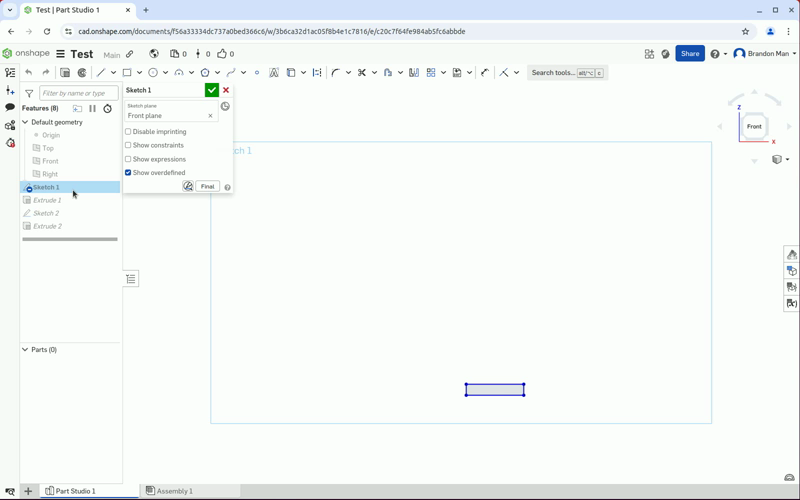
mouse_move(229, 92)
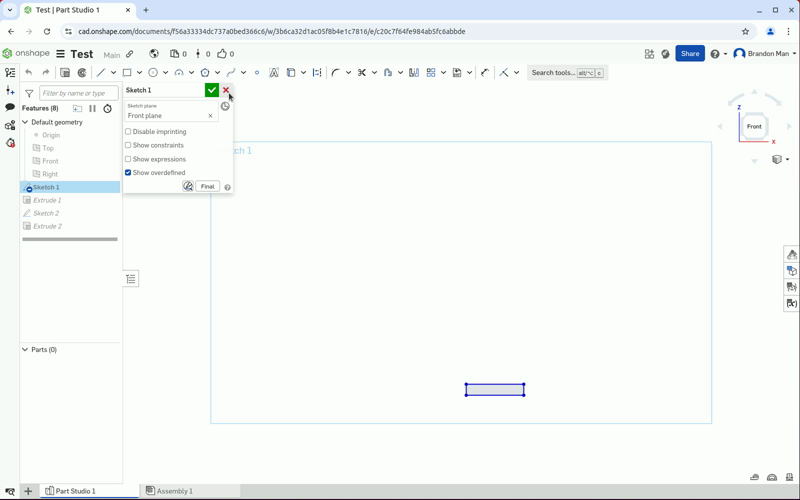
click(229, 92)
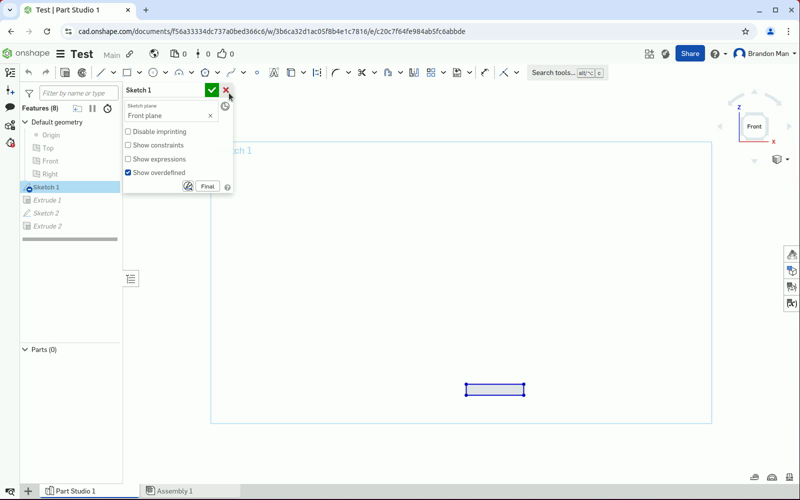
key(shift+s)
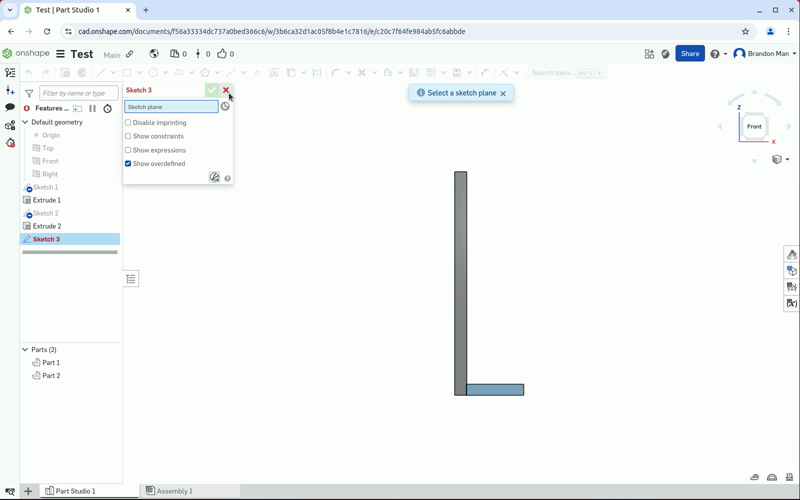
mouse_move(73, 163)
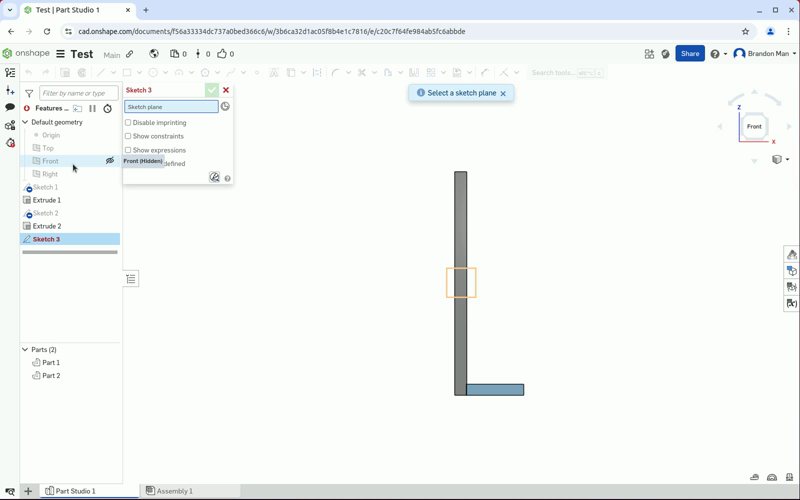
click(73, 163)
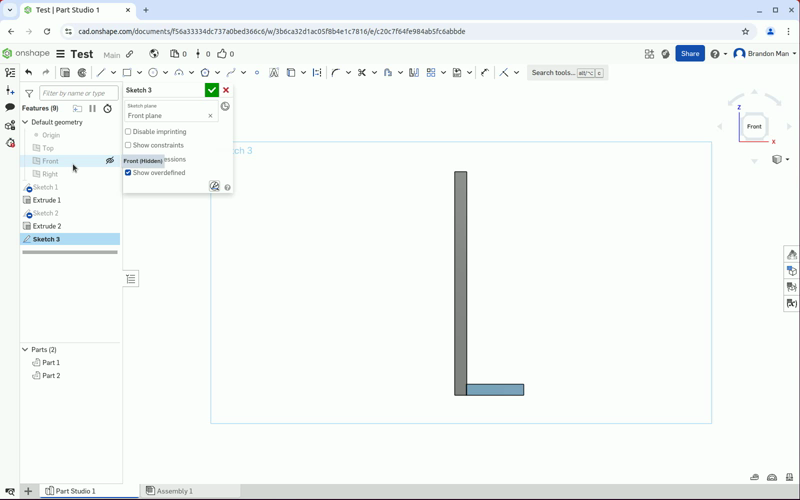
mouse_move(73, 352)
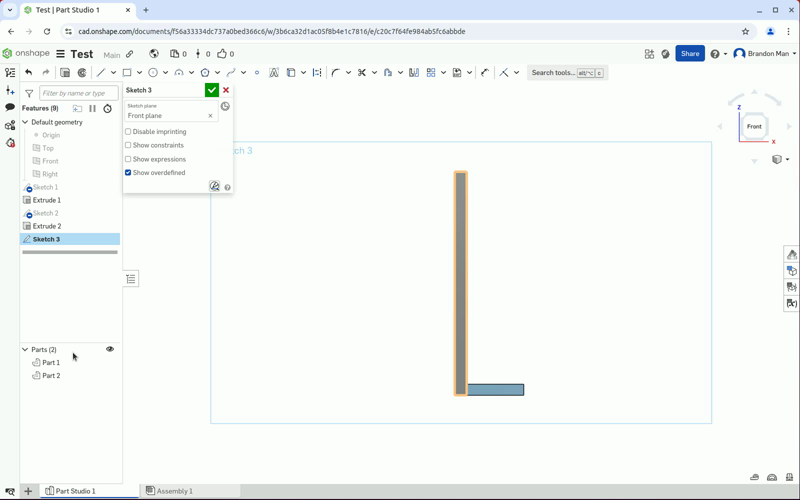
key(y)
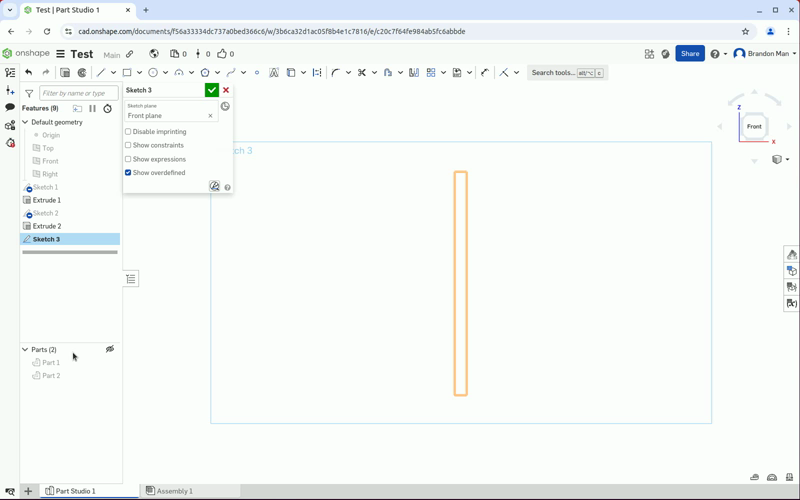
key(l)
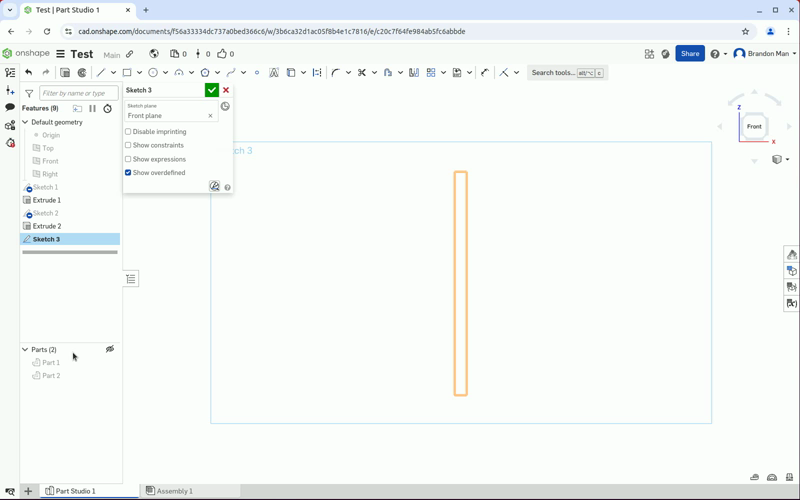
key_down(shift)
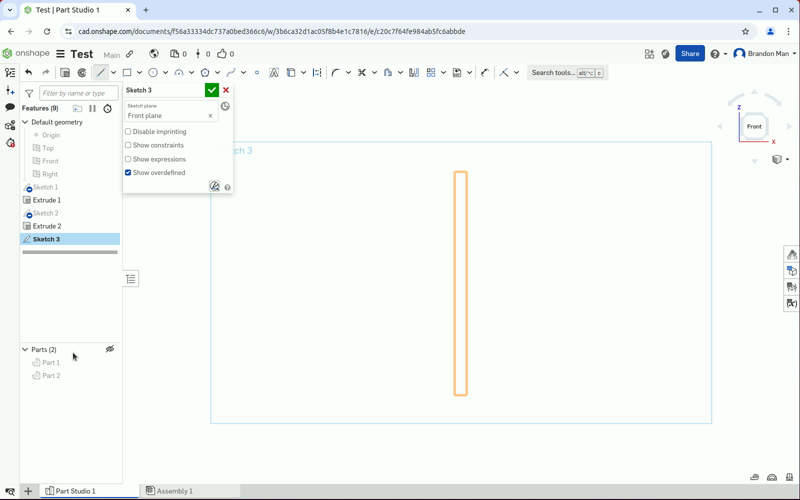
mouse_move(466, 182)
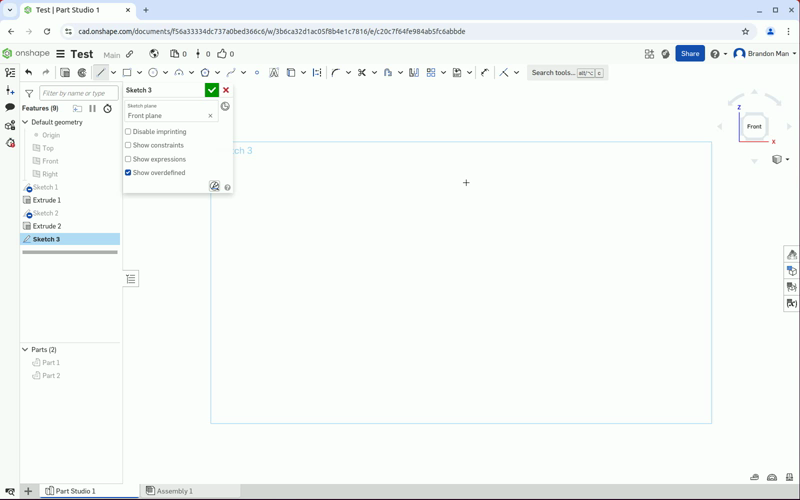
click(466, 182)
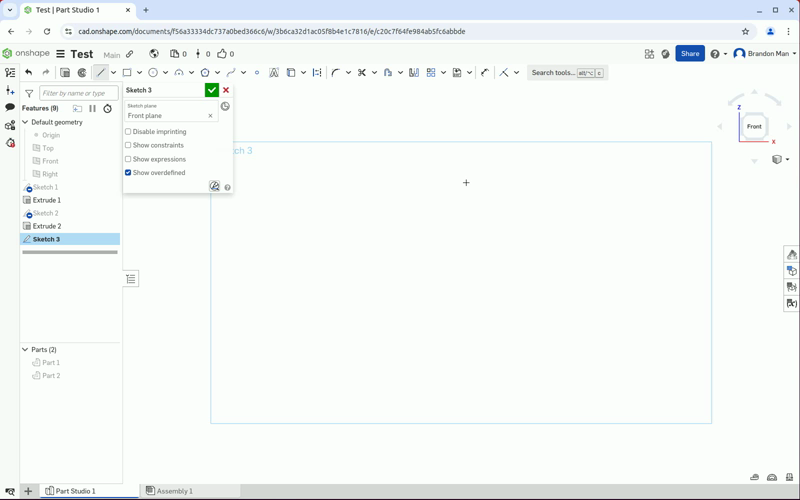
key_up(shift)
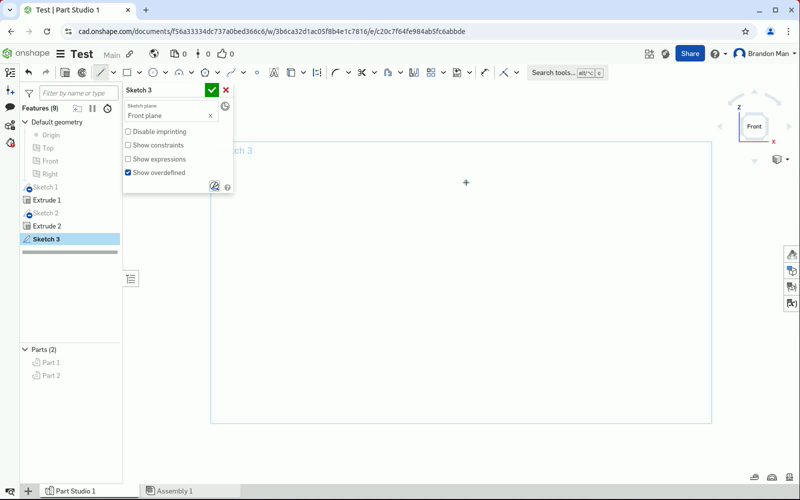
key_down(shift)
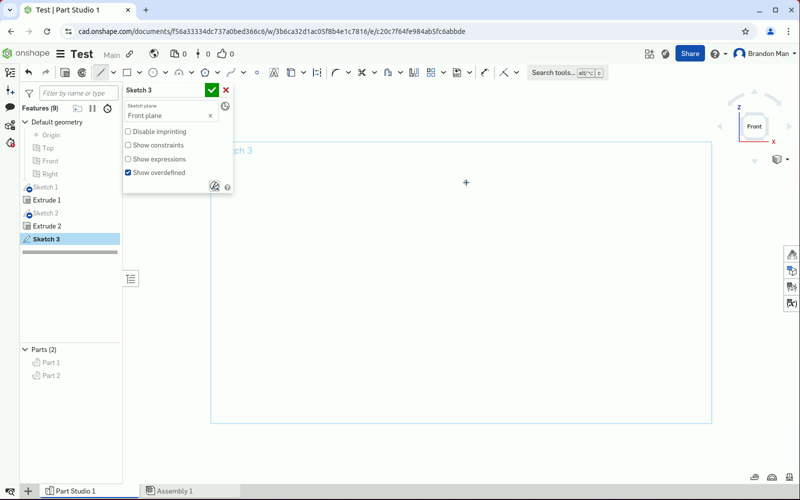
mouse_move(496, 182)
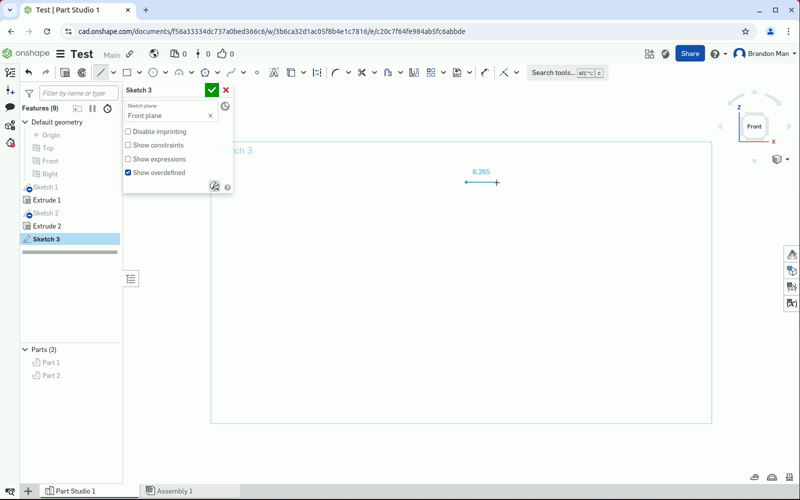
mouse_move(523, 182)
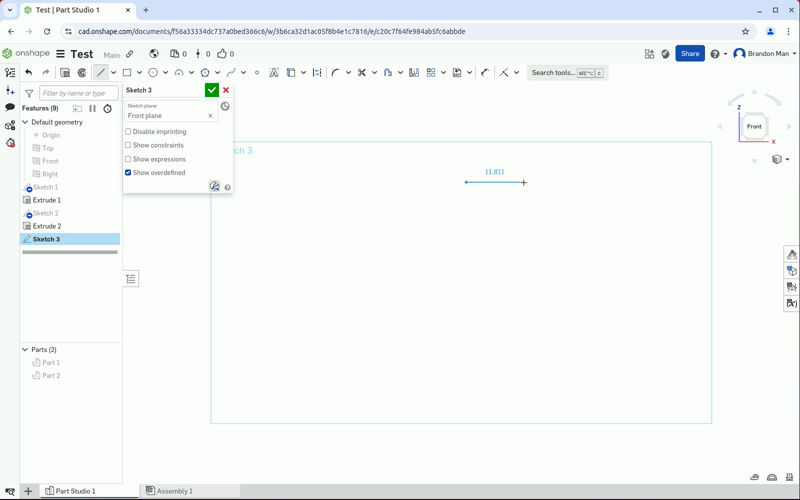
click(523, 182)
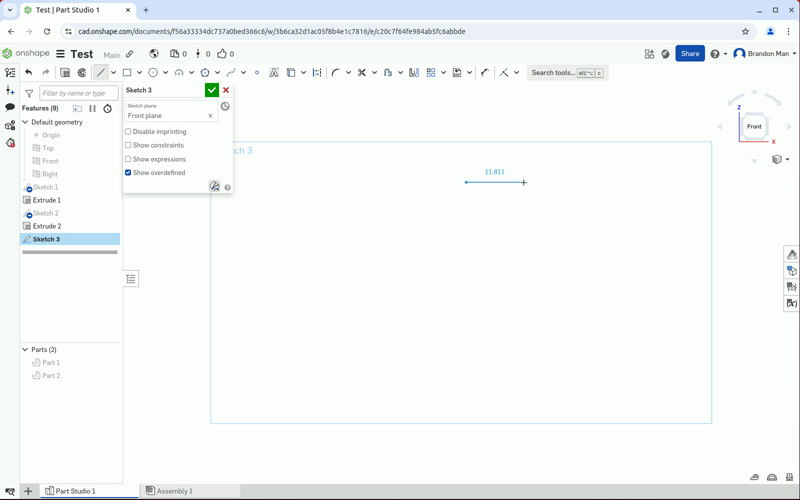
key_up(shift)
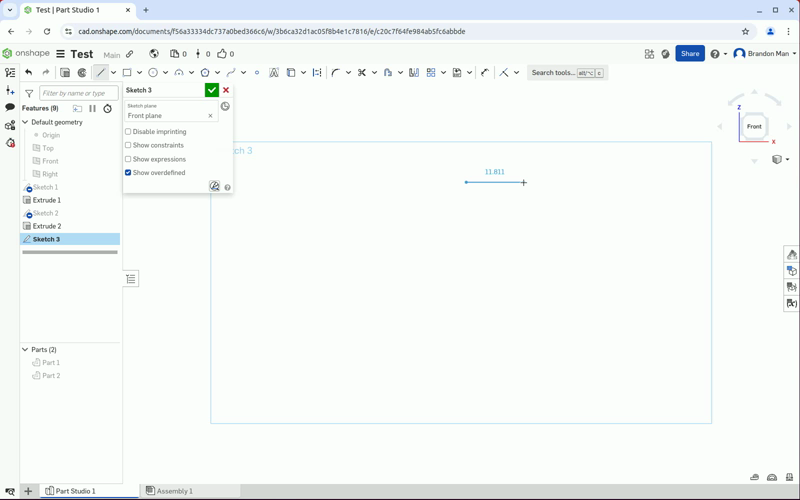
key_down(shift)
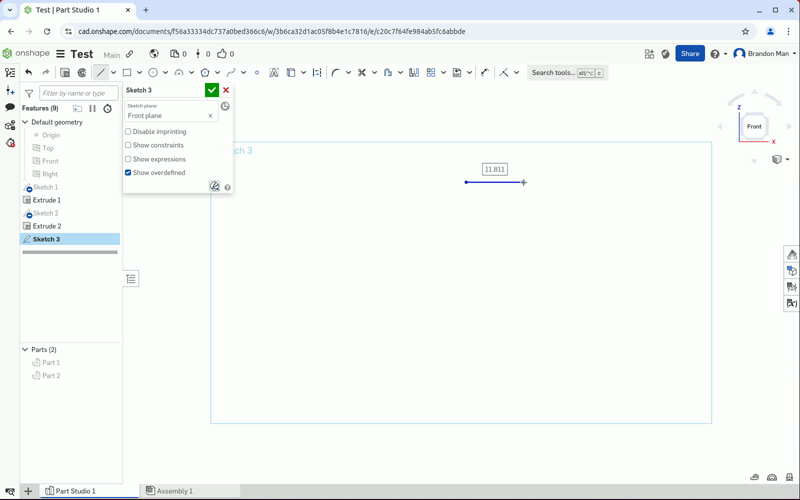
mouse_move(553, 182)
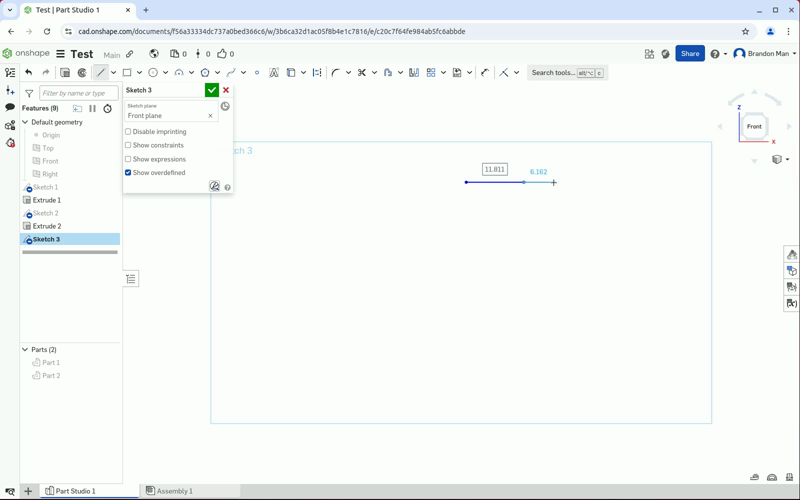
mouse_move(523, 170)
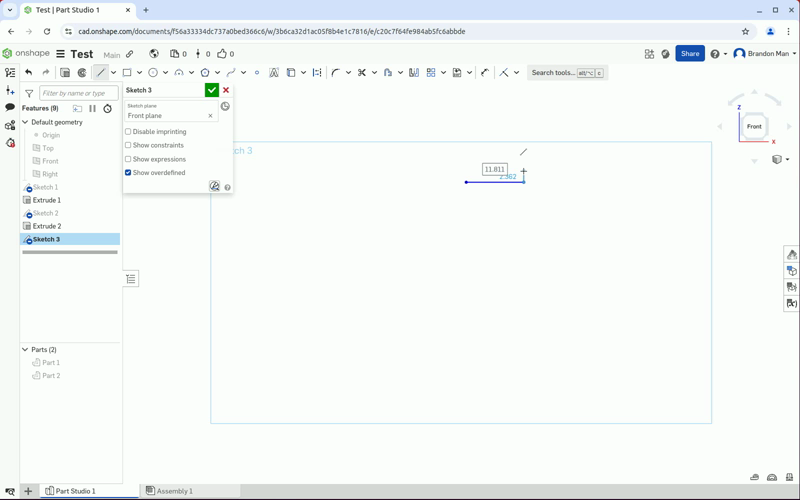
click(523, 170)
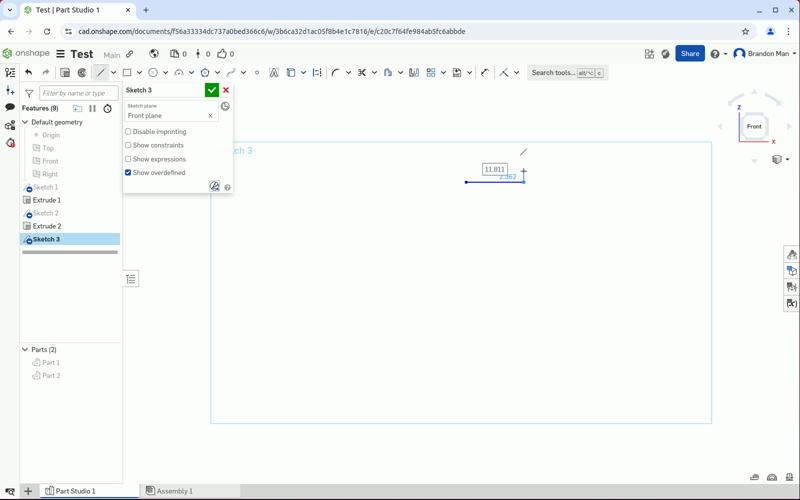
key_up(shift)
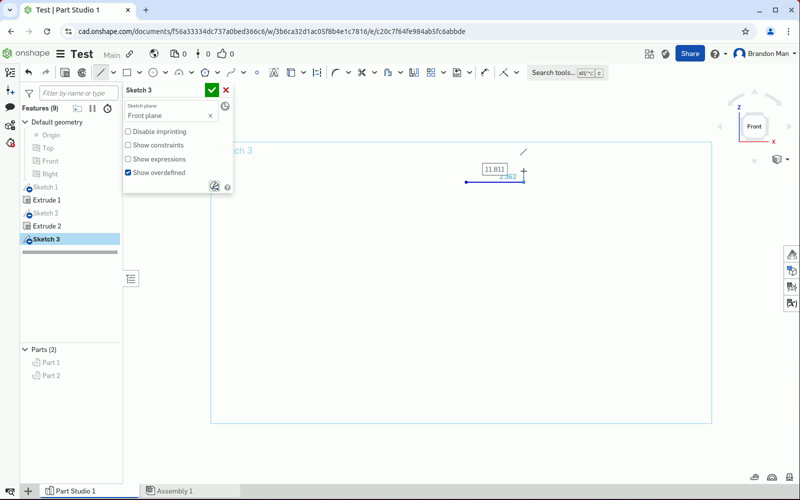
key_down(shift)
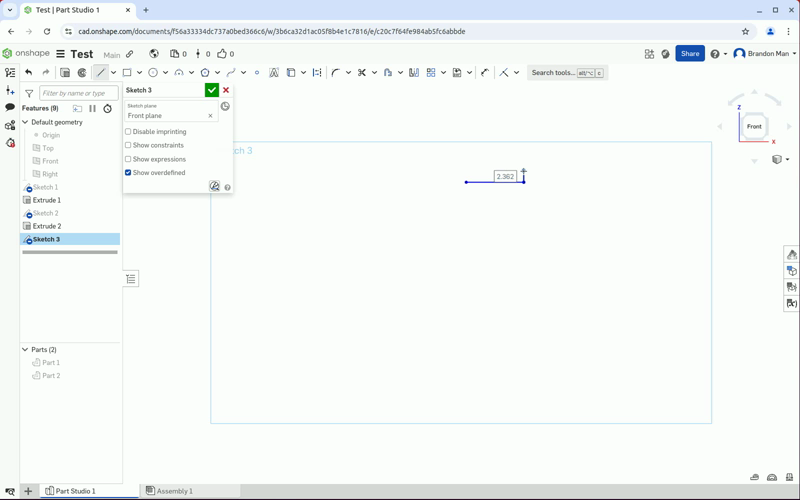
mouse_move(553, 170)
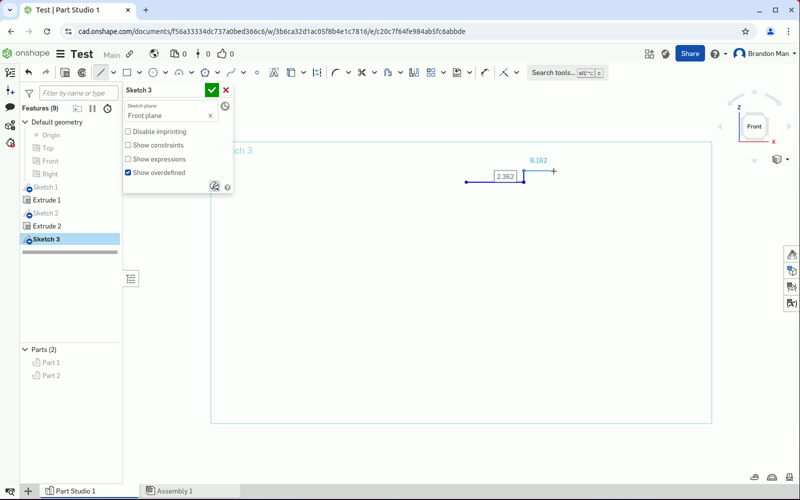
mouse_move(466, 170)
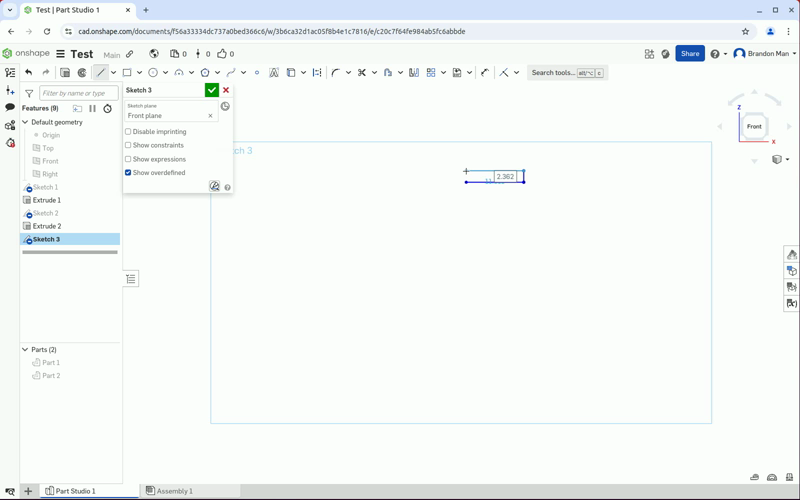
click(466, 170)
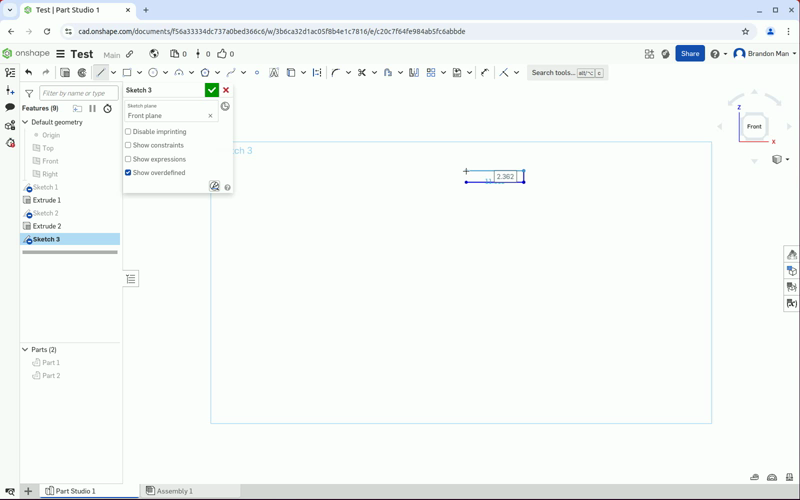
key_up(shift)
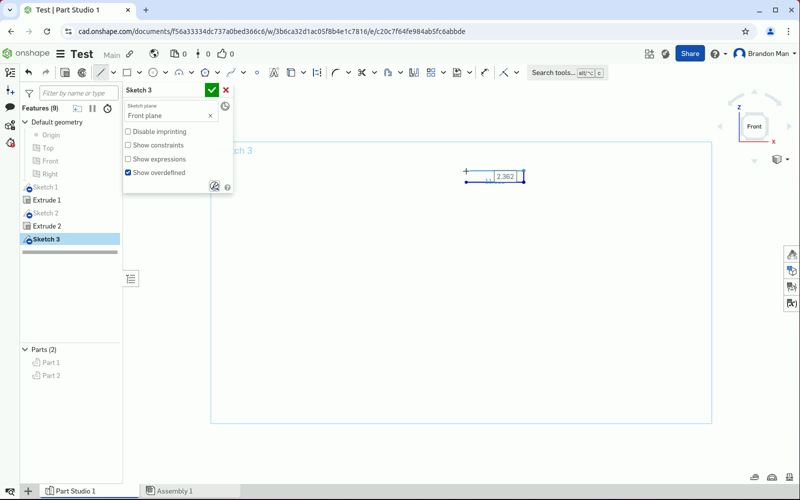
mouse_move(496, 170)
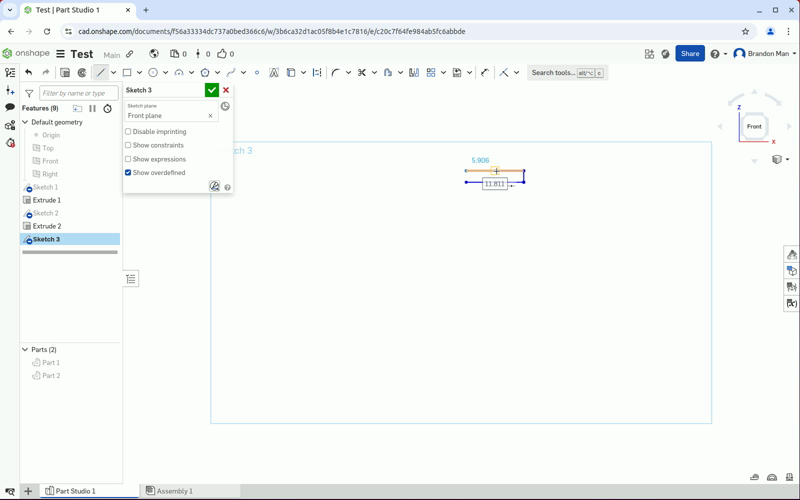
key_down(shift)
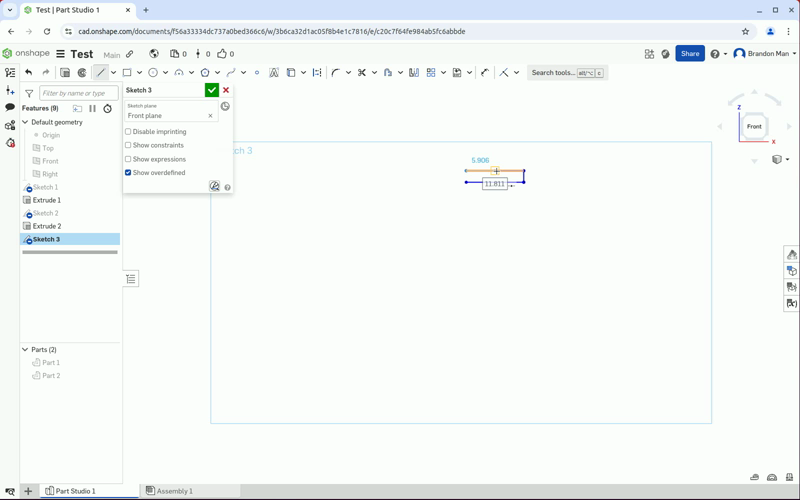
mouse_move(466, 182)
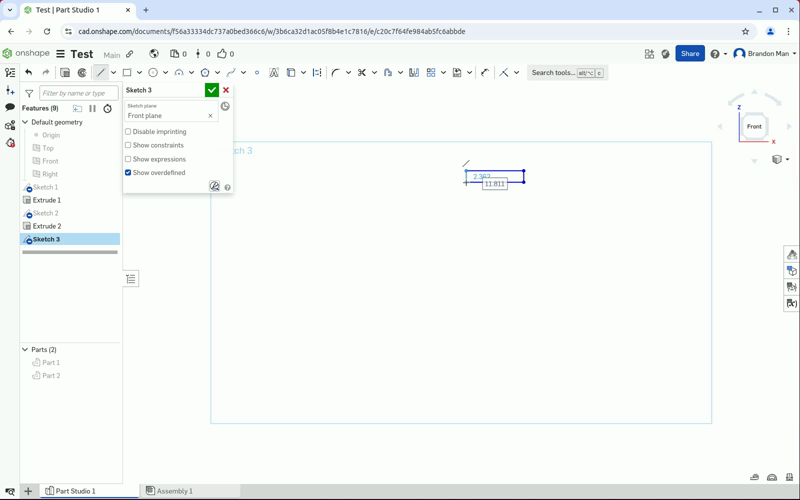
key_up(shift)
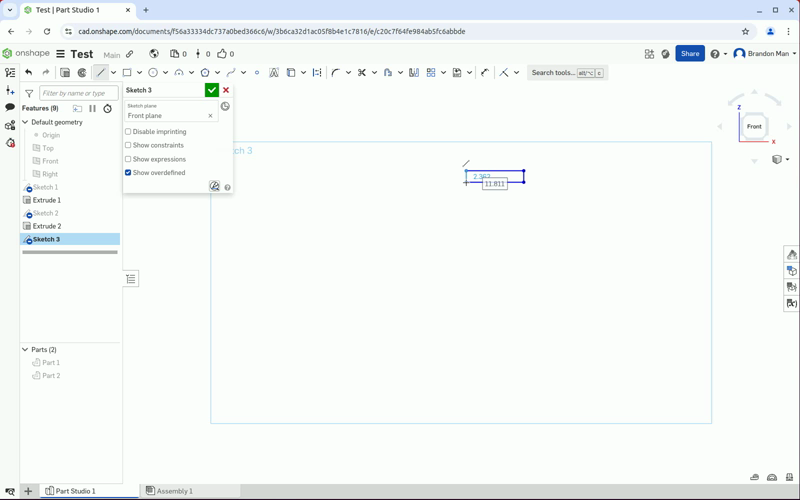
click(466, 182)
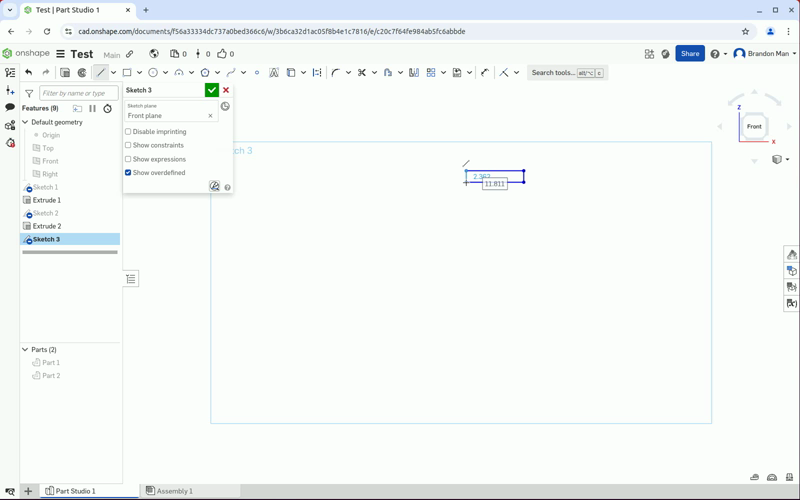
key(esc)
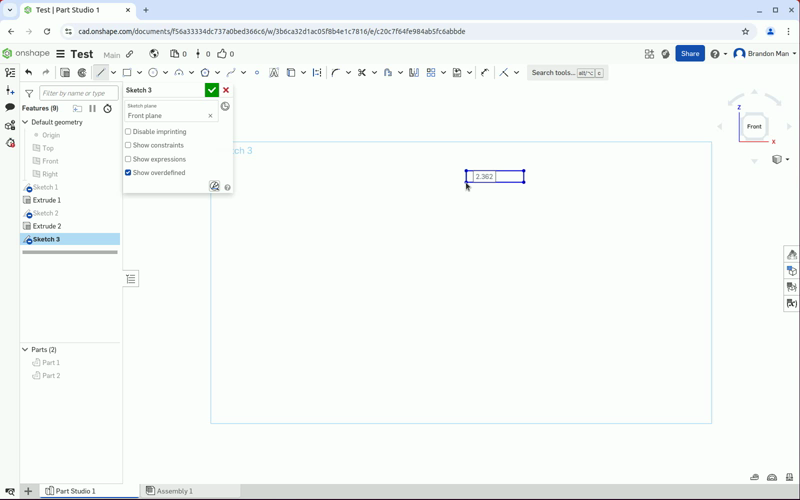
mouse_move(492, 171)
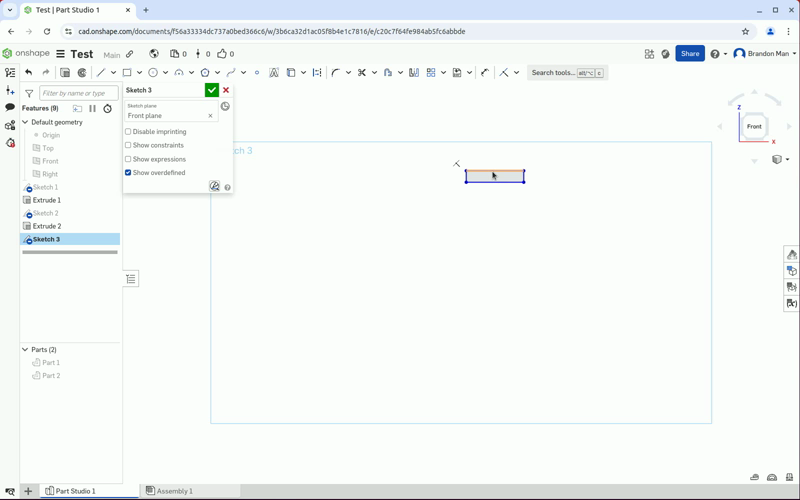
scroll(6)
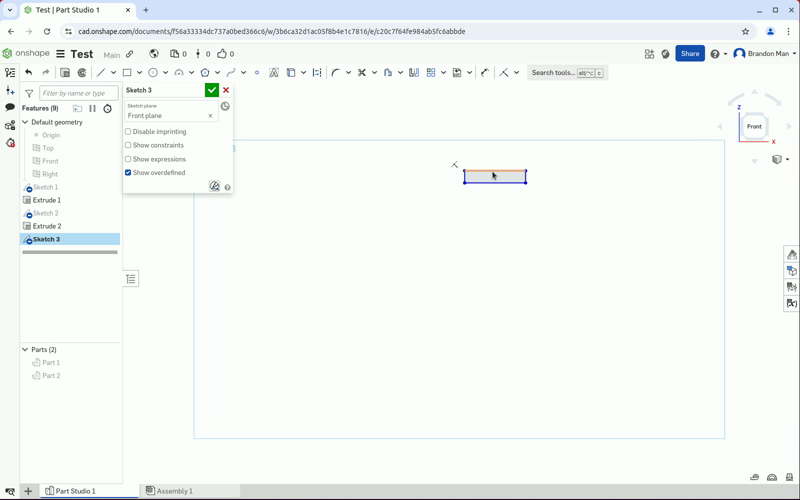
scroll(6)
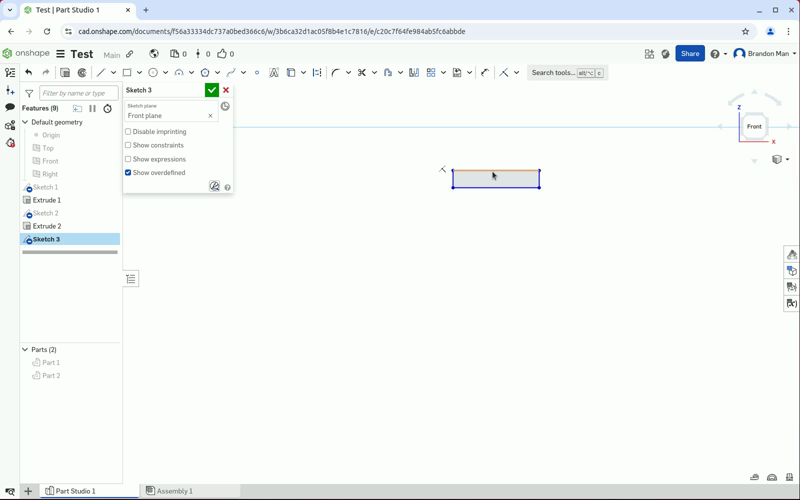
scroll(6)
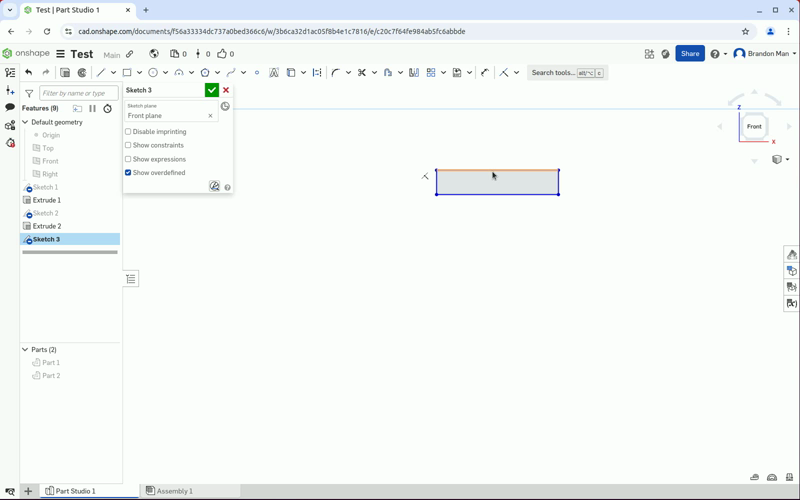
scroll(6)
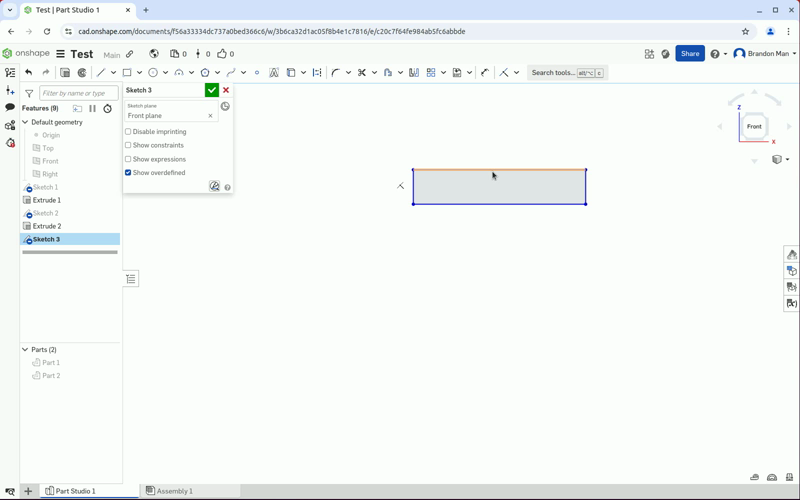
scroll(6)
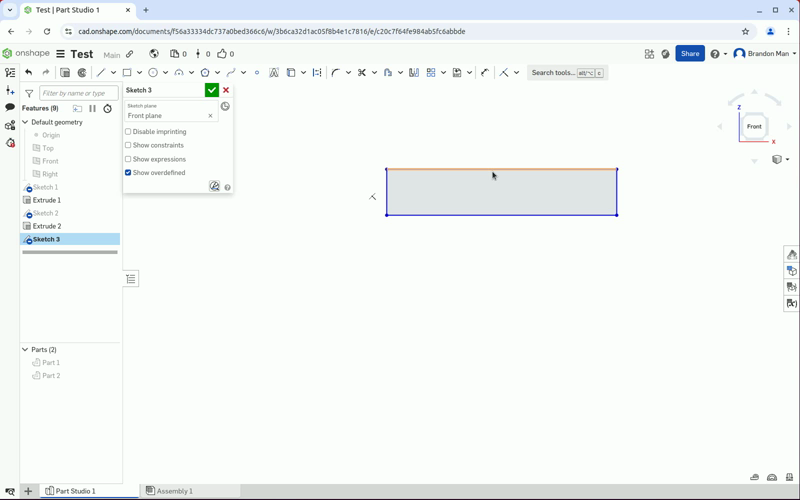
scroll(6)
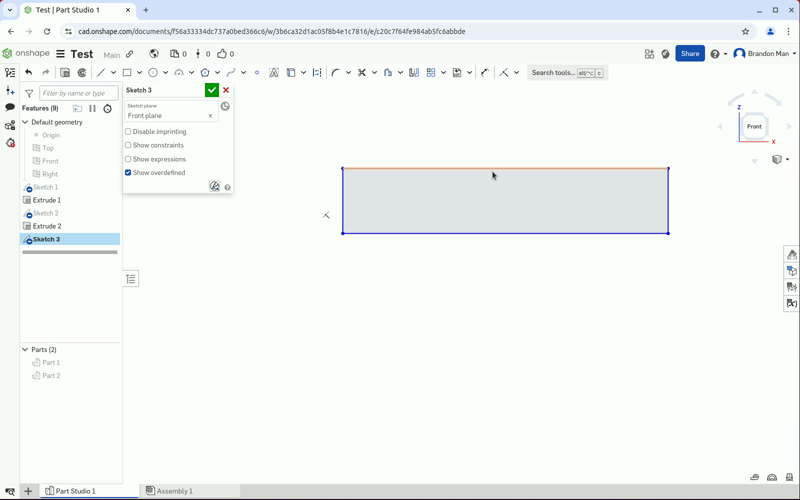
scroll(6)
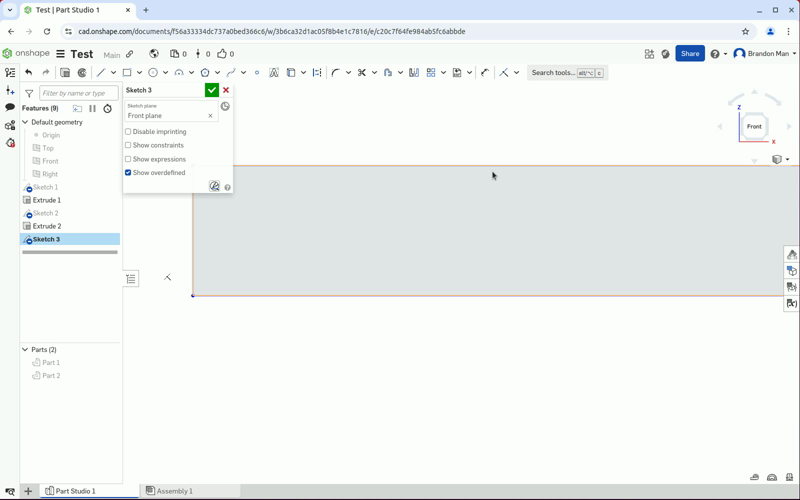
click(492, 171)
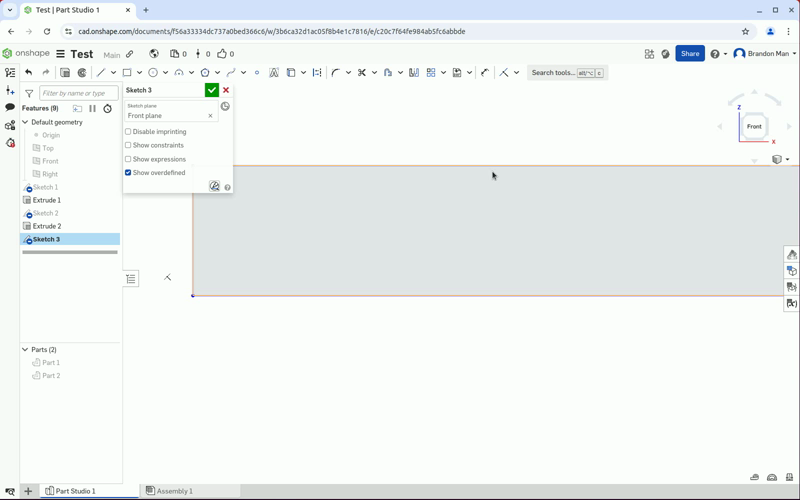
scroll(-6)
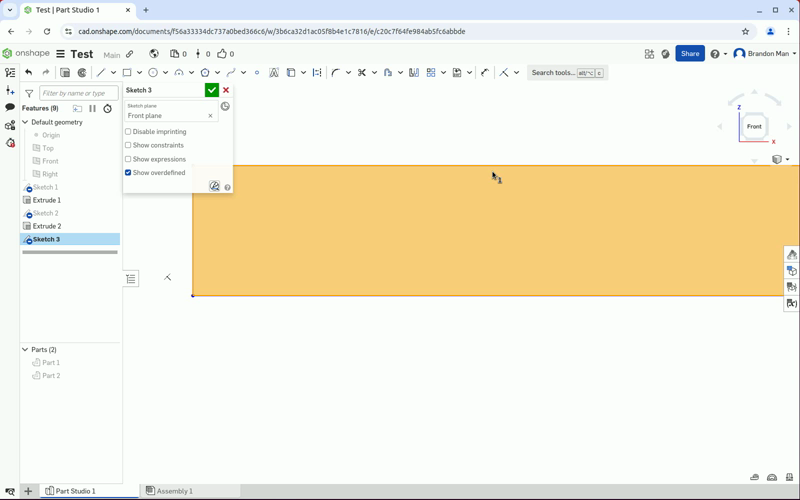
scroll(-6)
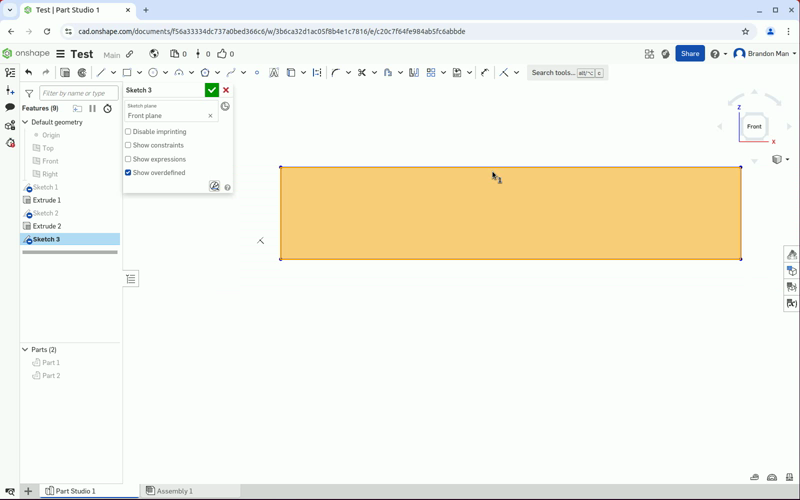
scroll(-6)
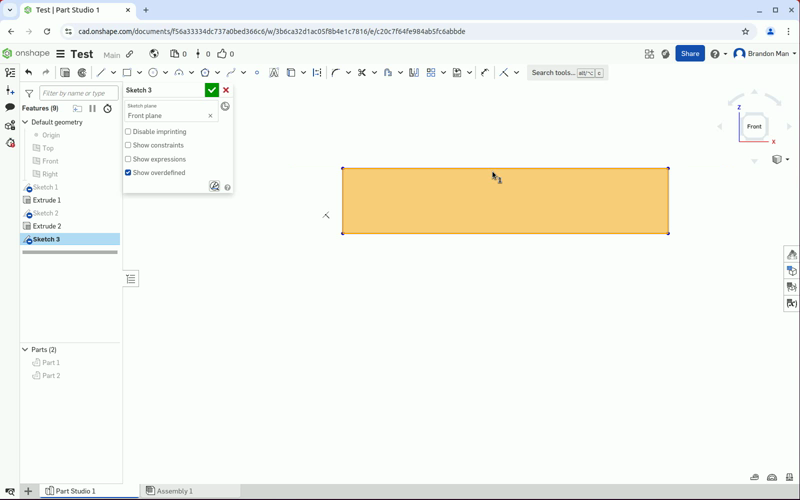
scroll(-6)
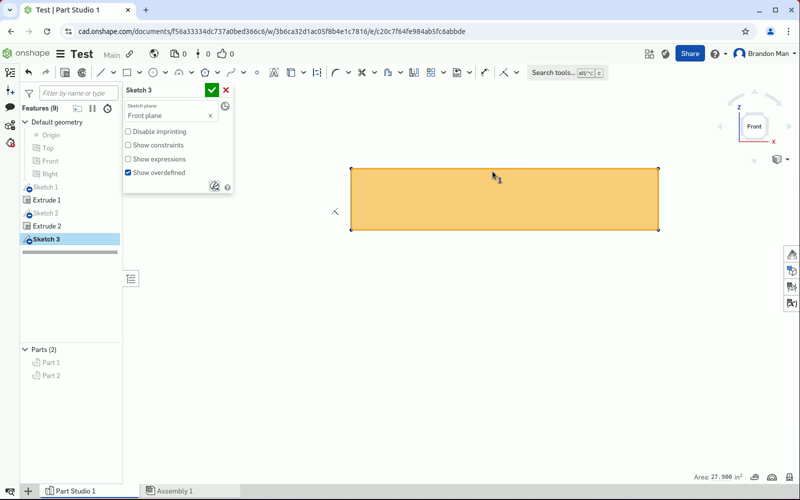
scroll(-6)
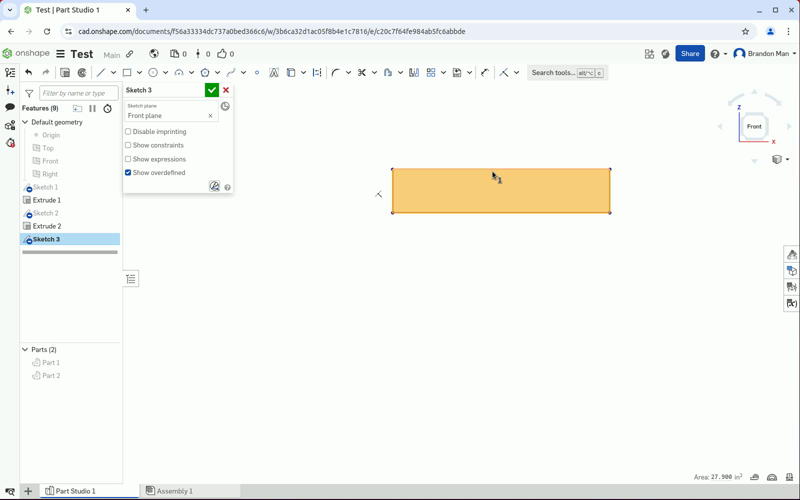
scroll(-6)
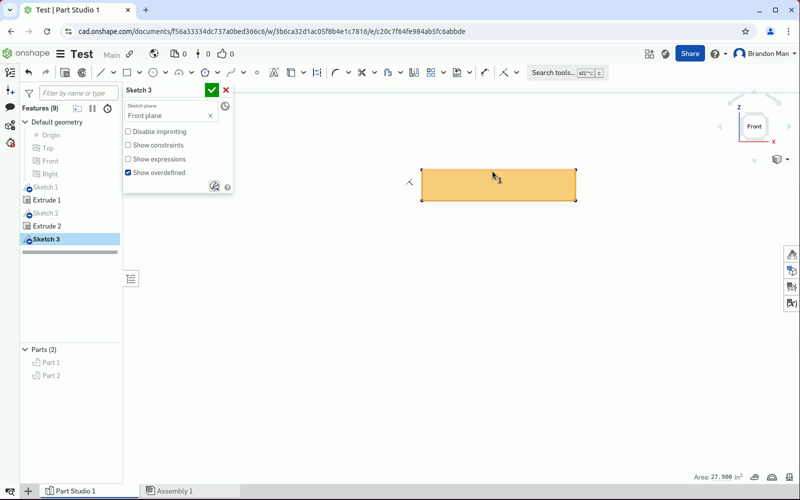
scroll(-6)
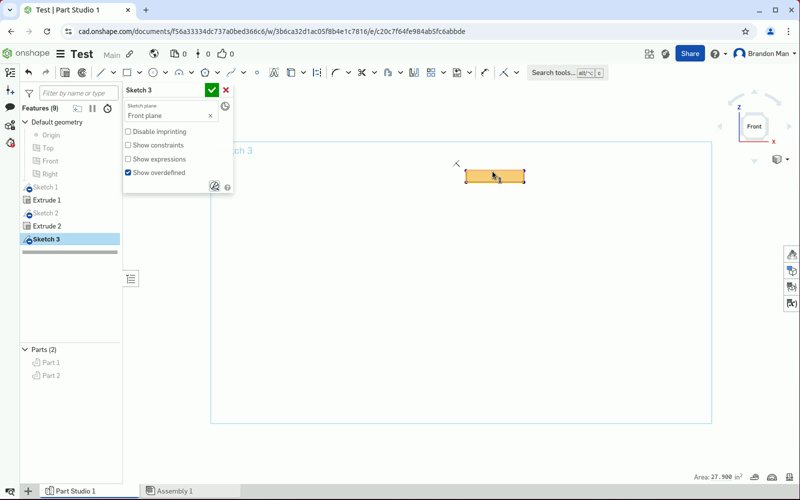
mouse_move(73, 352)
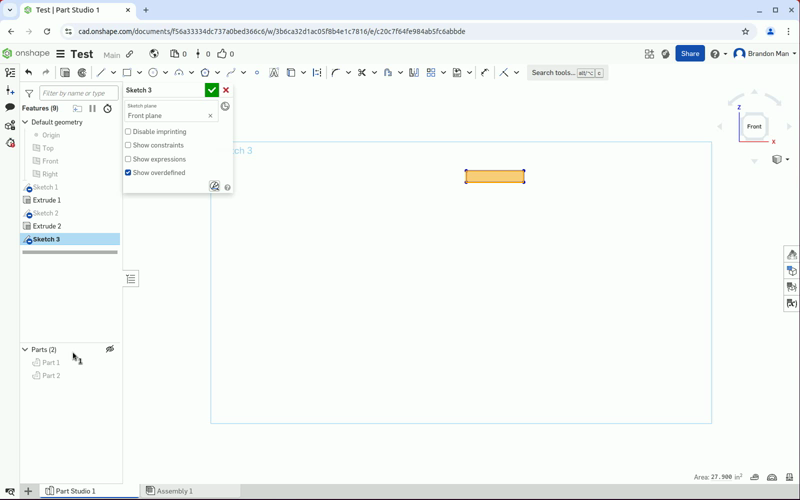
key(shift+y)
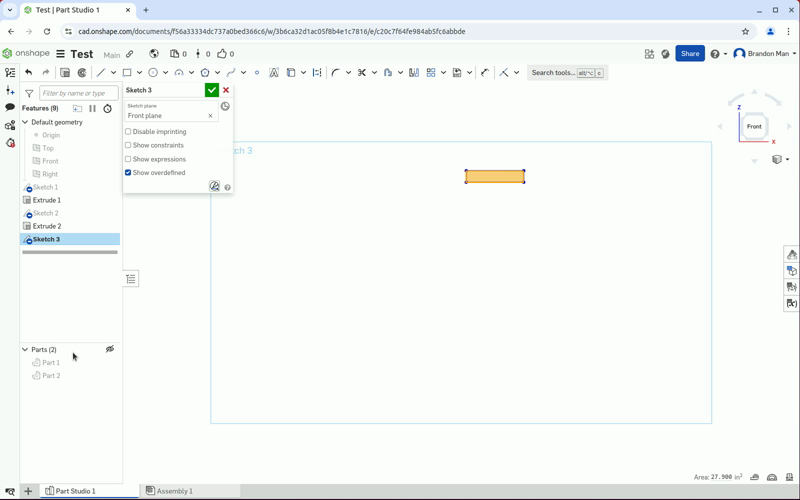
key(shift+e)
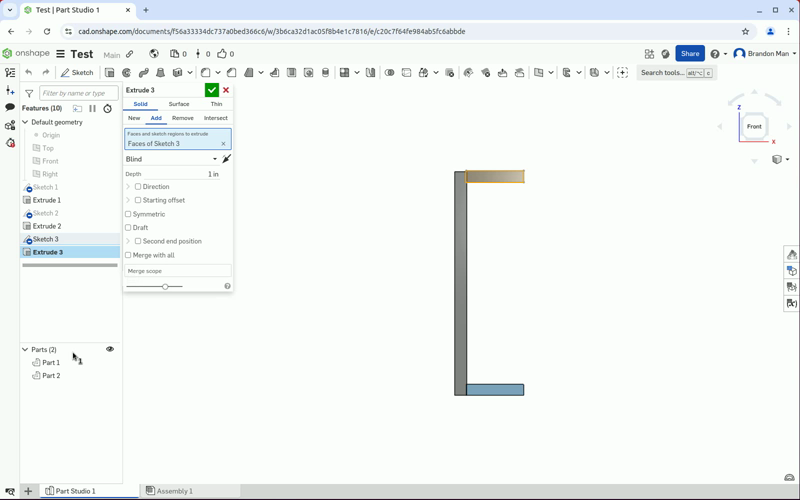
mouse_move(143, 106)
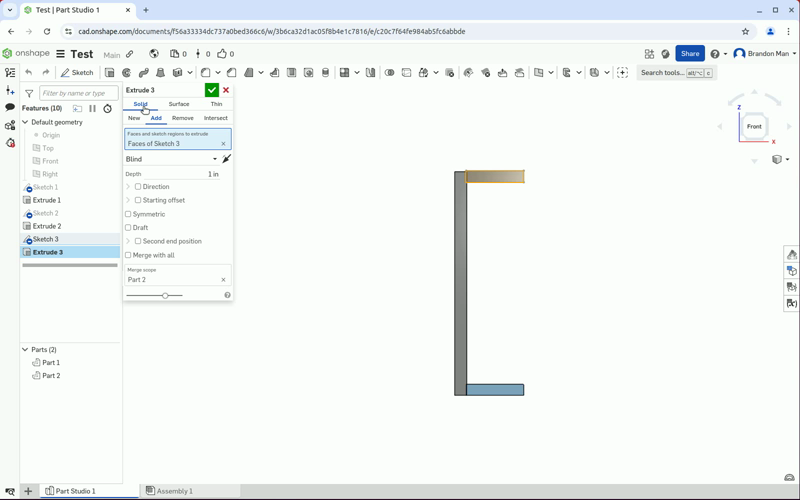
click(143, 106)
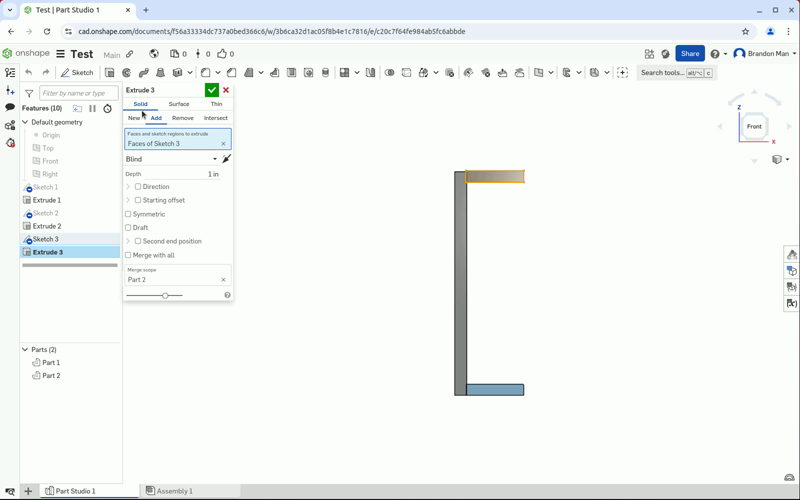
mouse_move(137, 120)
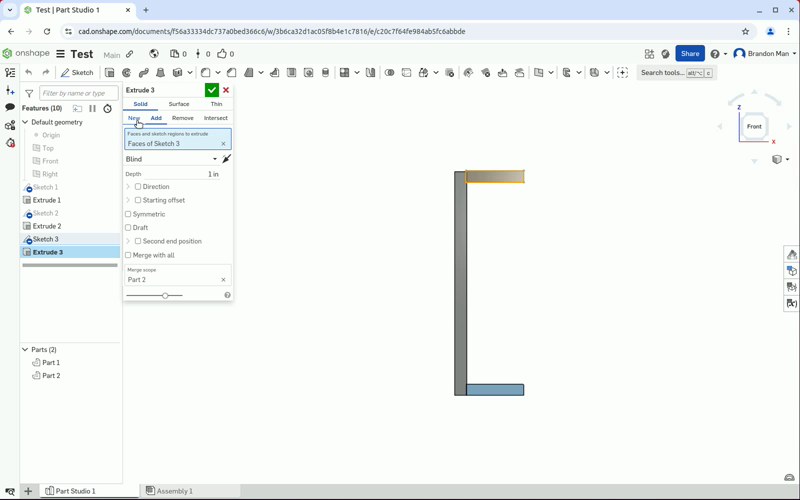
click(137, 120)
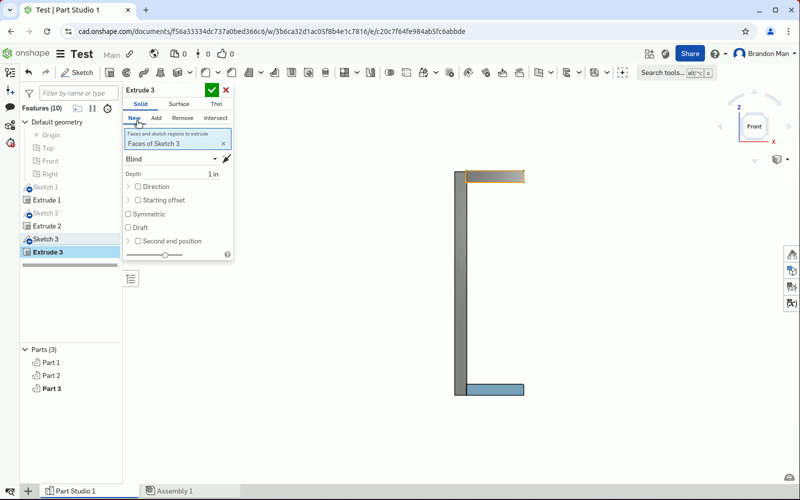
key(tab, 4)
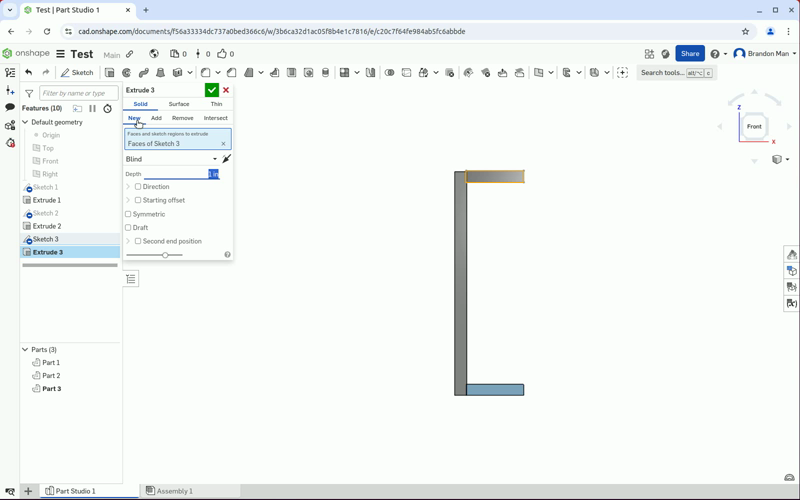
text(11.554)
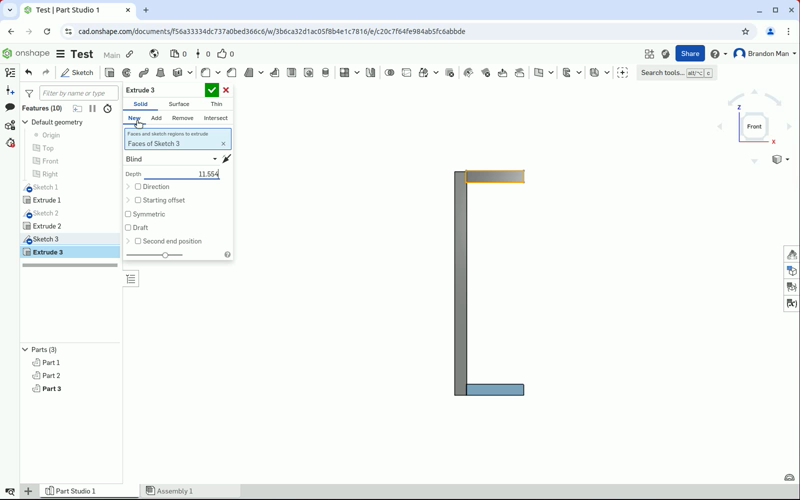
key(tab, 3)
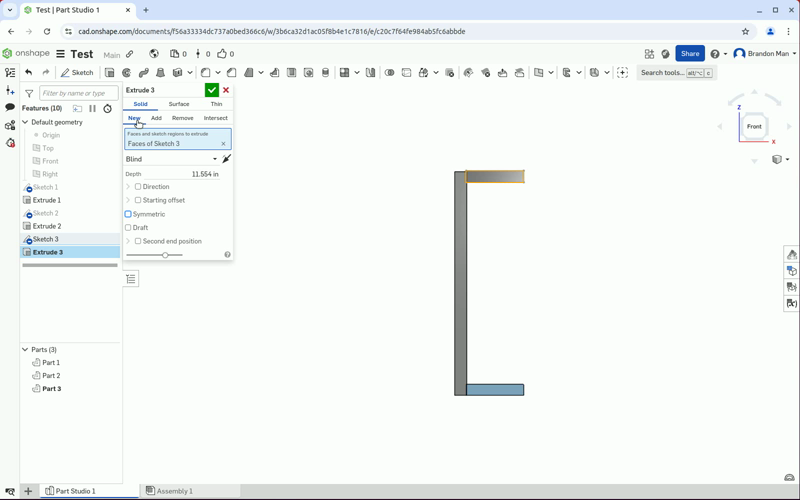
key(space)
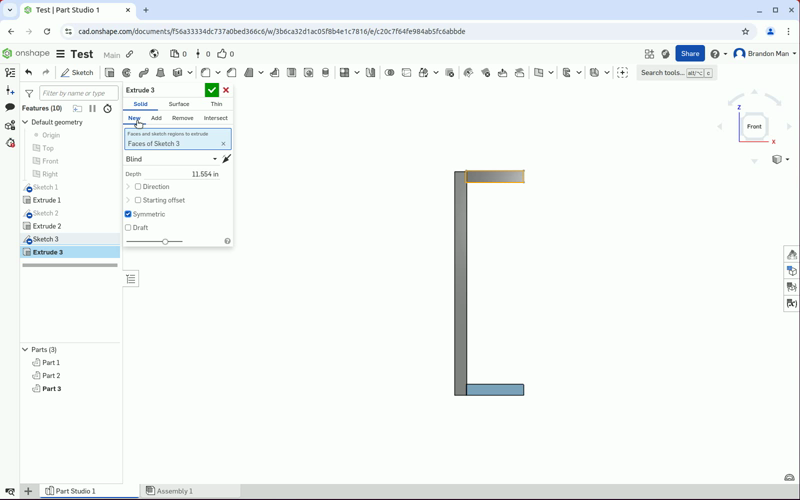
key(enter)
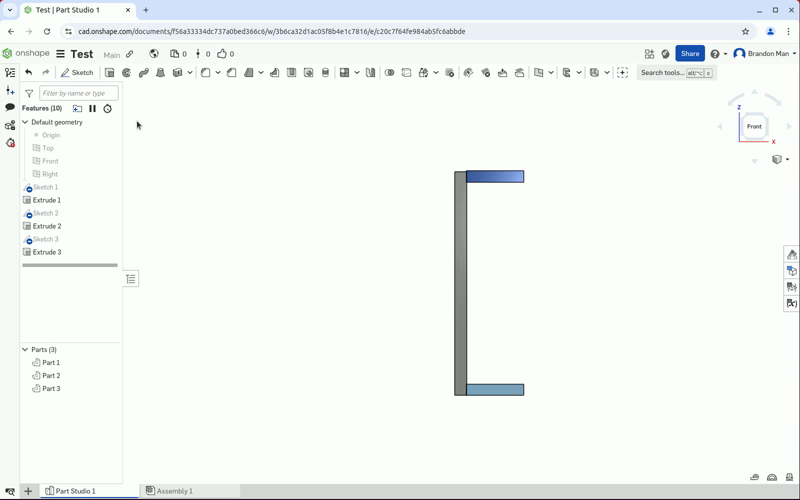
key(shift+h)
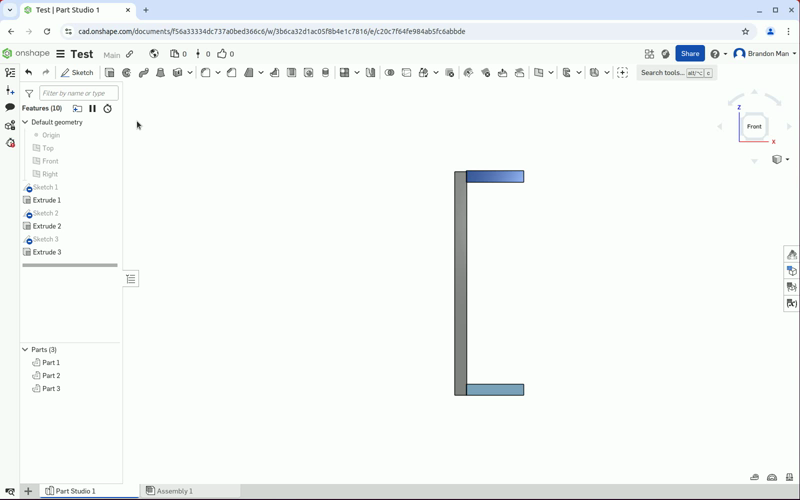
key(shift+h)
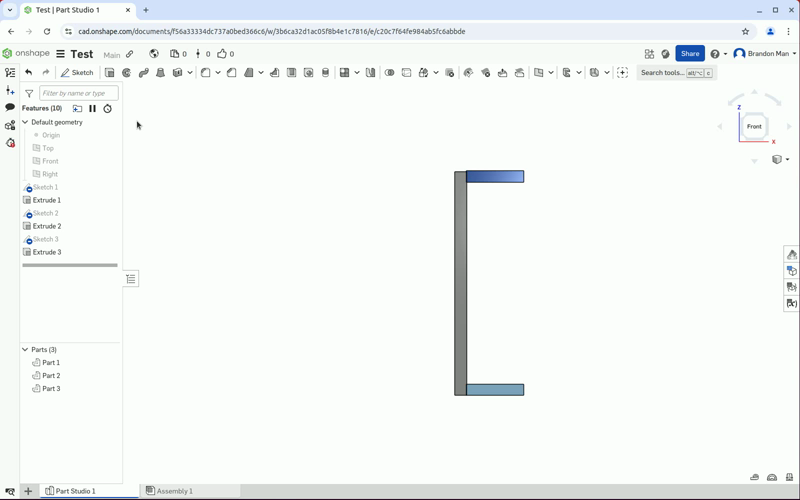
mouse_move(73, 189)
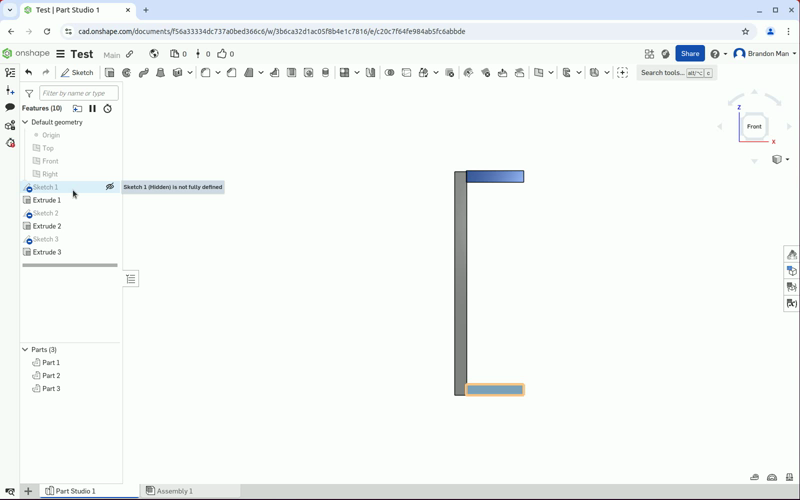
click(73, 189)
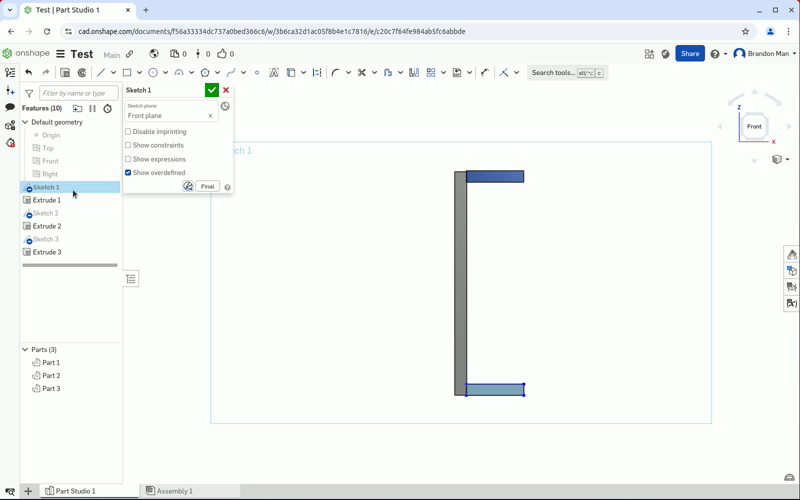
mouse_move(229, 92)
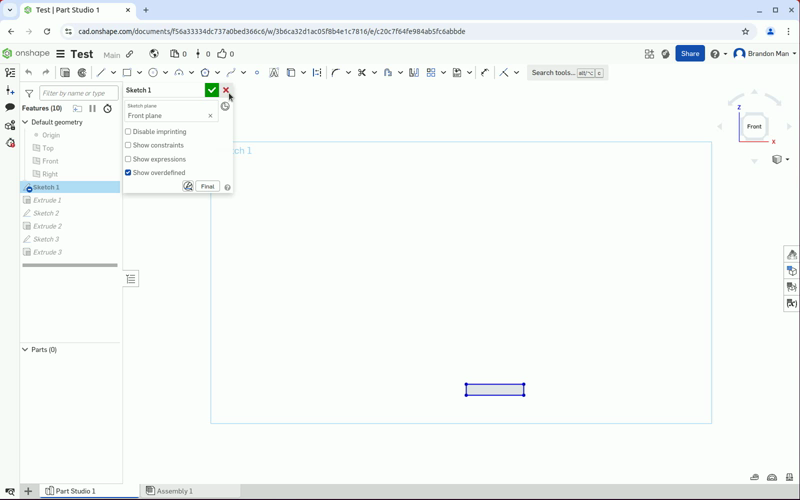
click(229, 92)
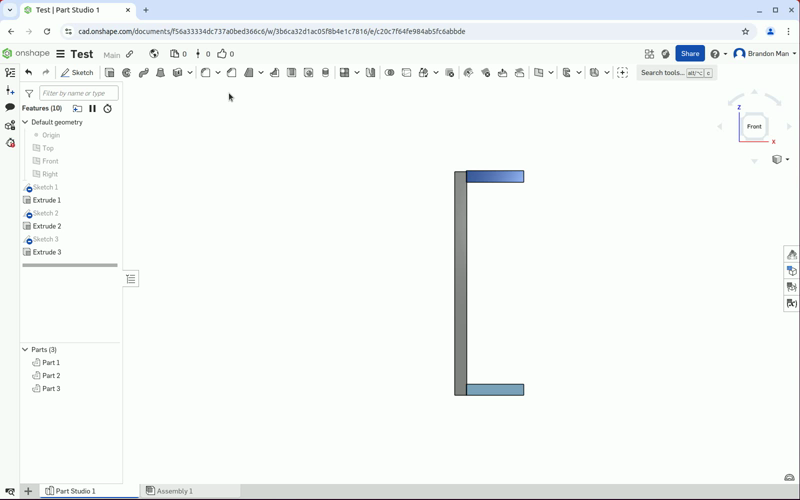
mouse_move(73, 352)
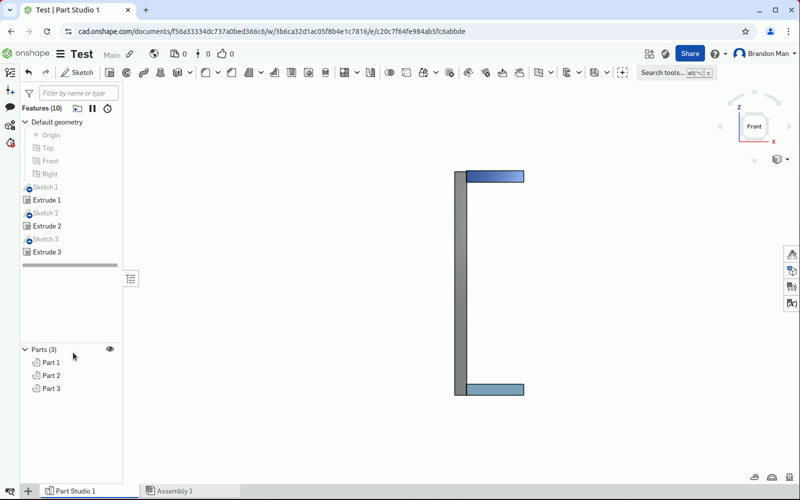
key(y)
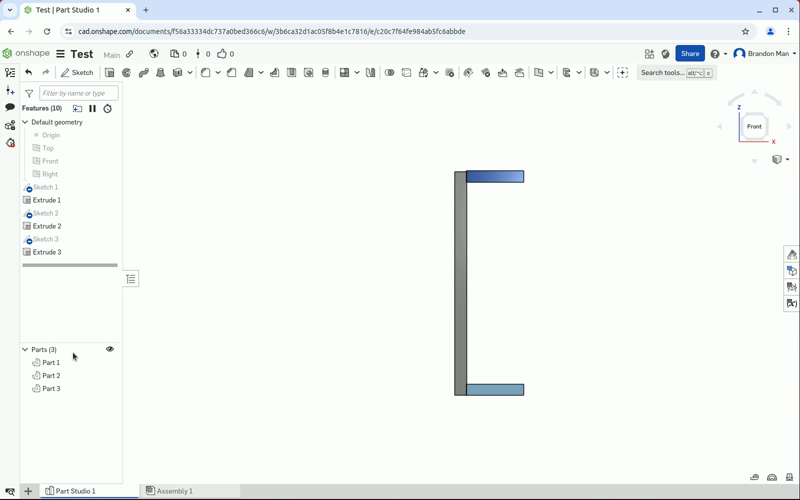
key(shift+p)
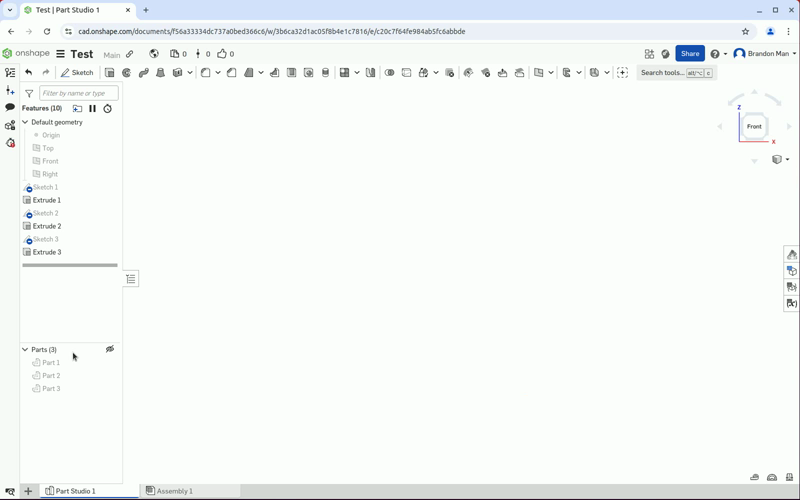
key(space)
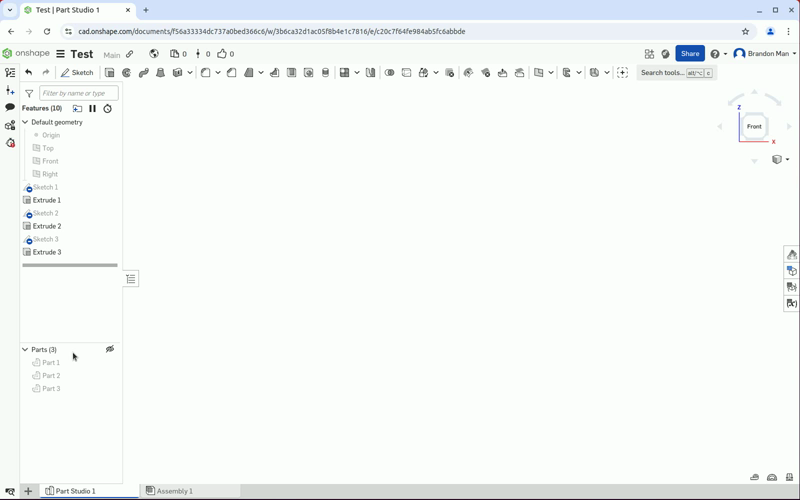
key_down(shift)
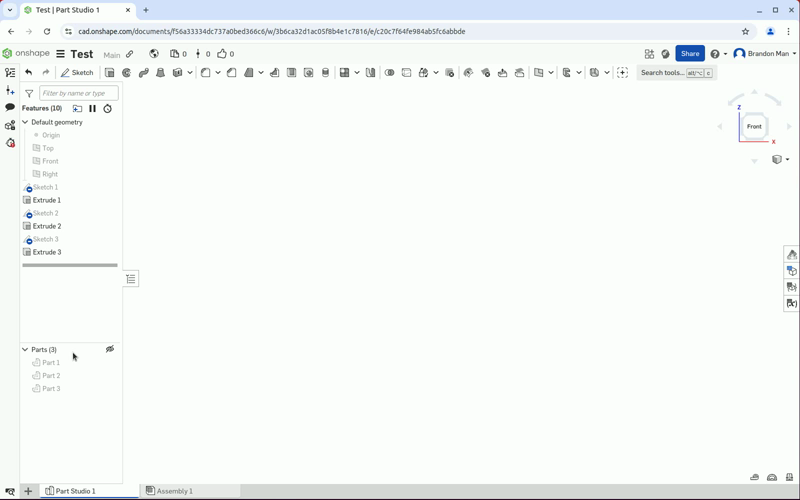
key(down)
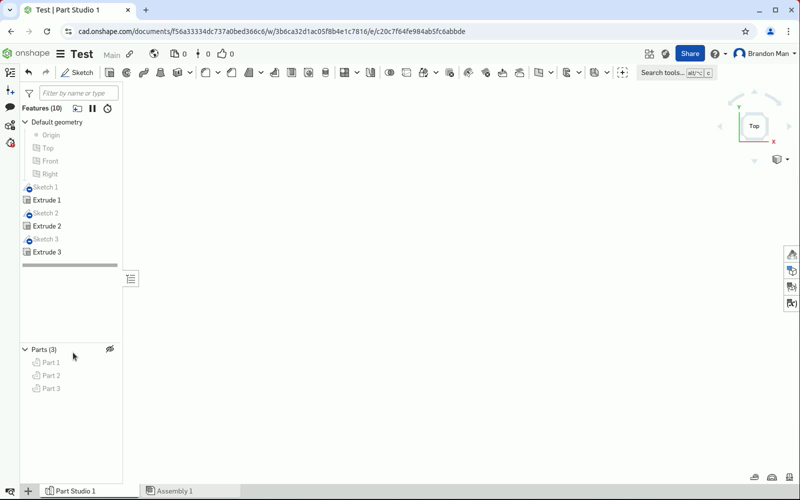
key_up(shift)
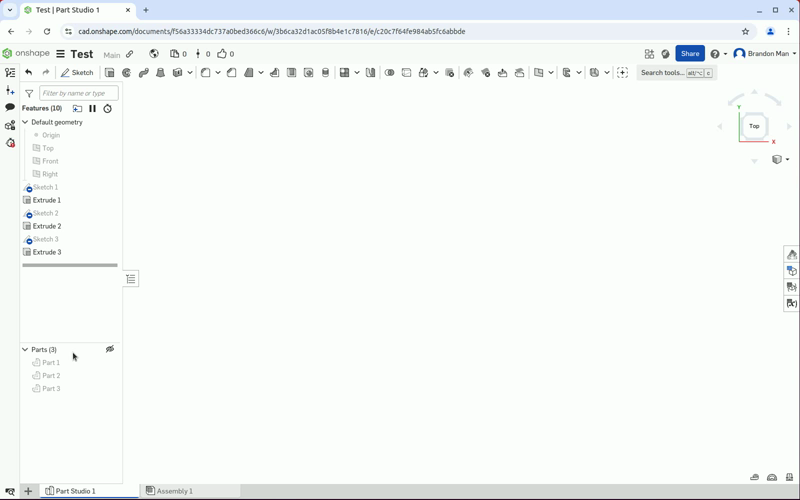
mouse_move(73, 352)
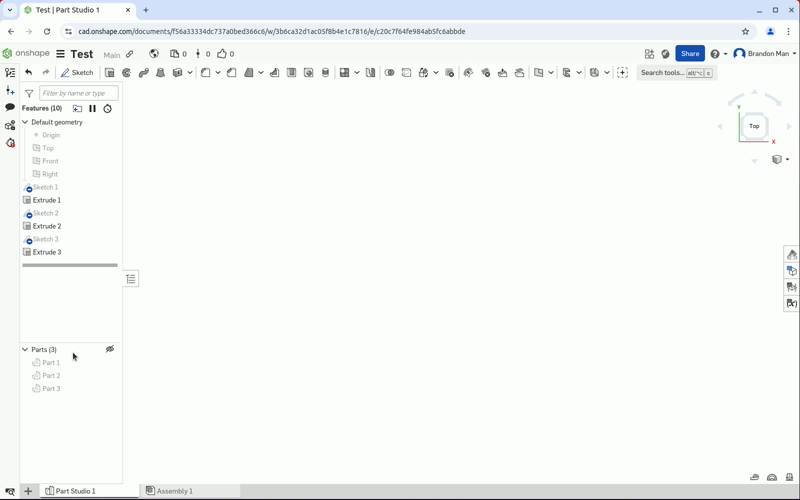
key(shift+y)
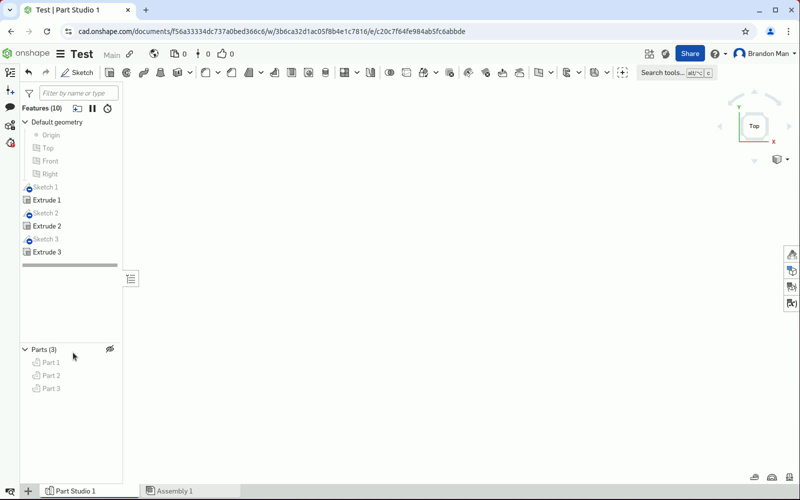
key(shift+s)
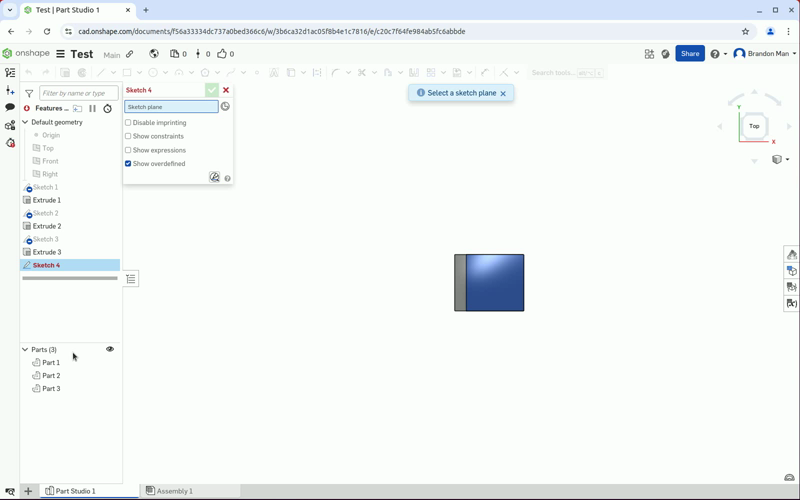
mouse_move(73, 150)
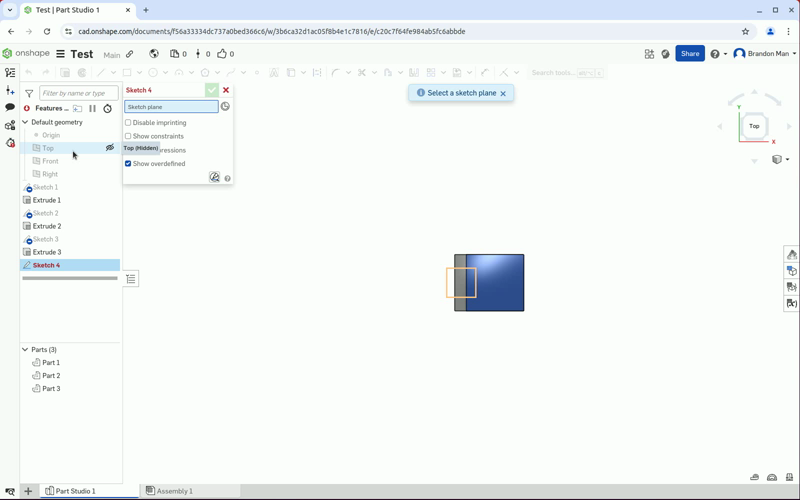
click(73, 150)
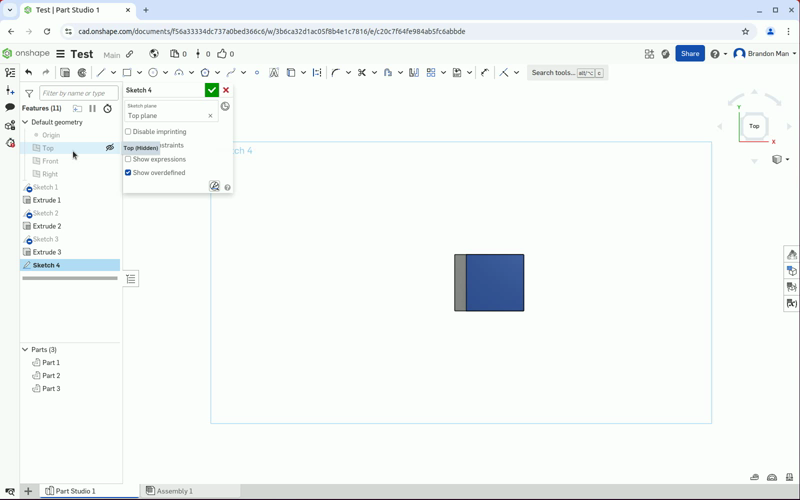
mouse_move(73, 352)
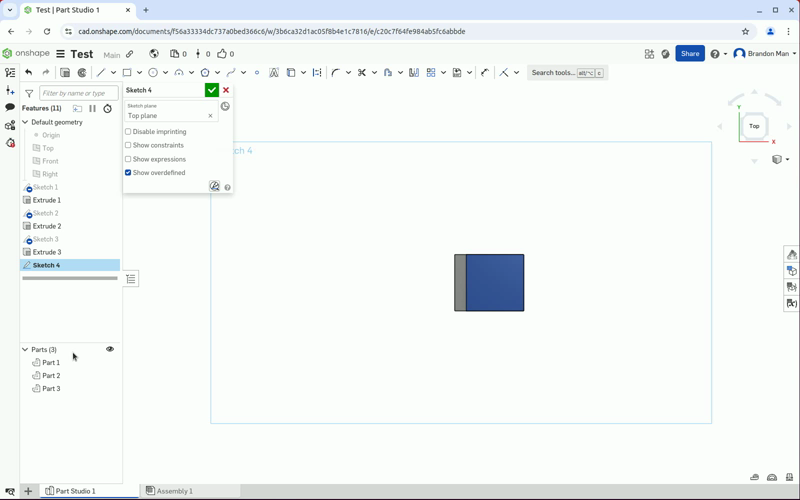
key(y)
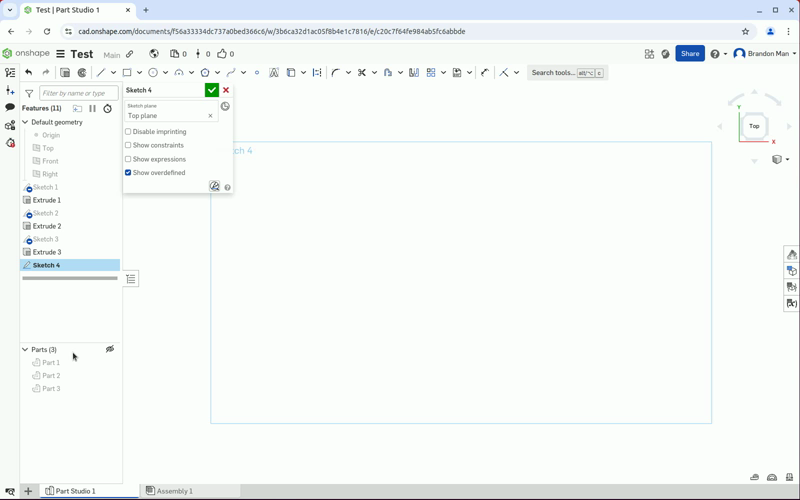
key(c)
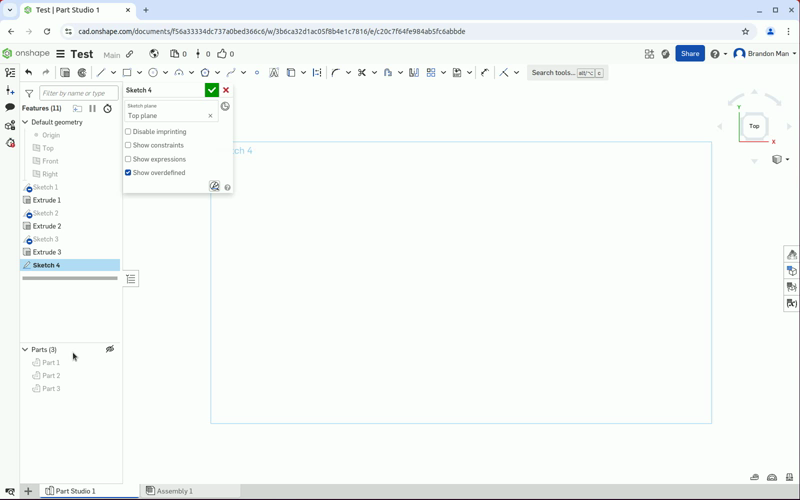
key_down(shift)
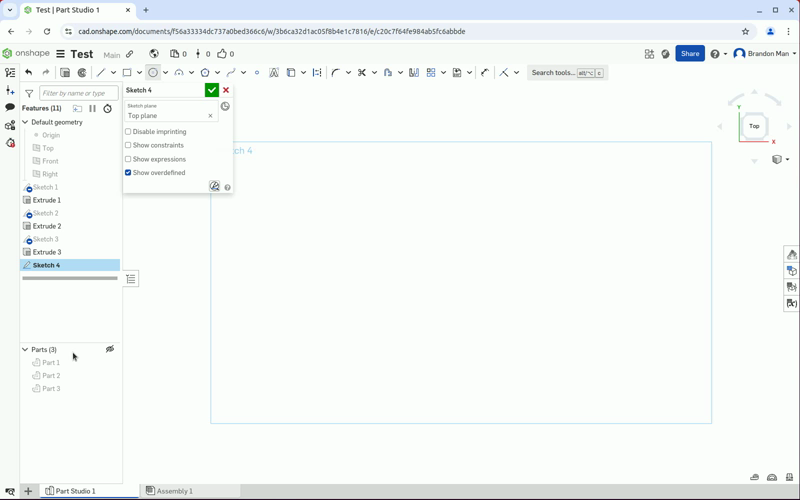
mouse_move(492, 282)
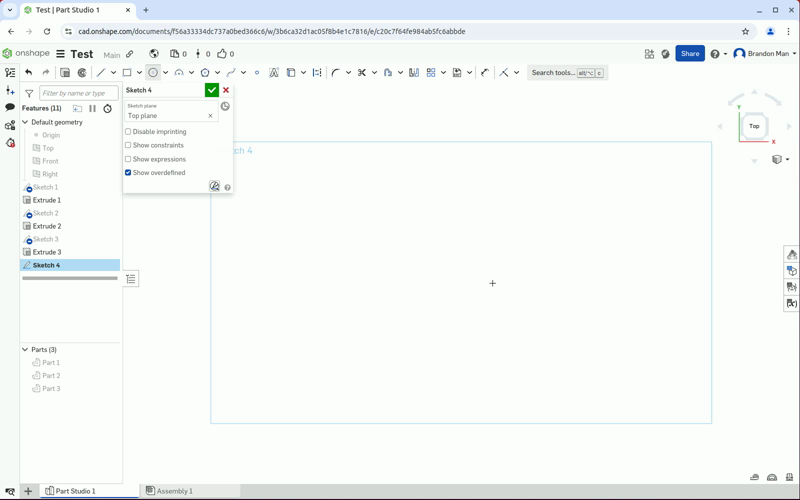
click(492, 282)
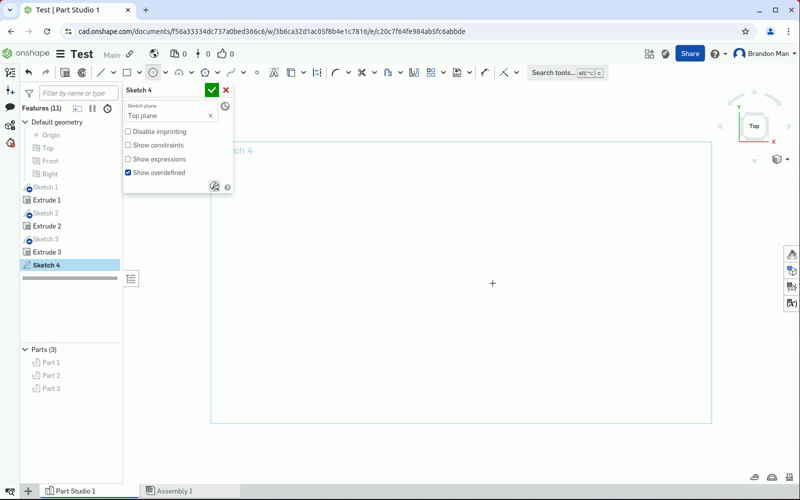
key_up(shift)
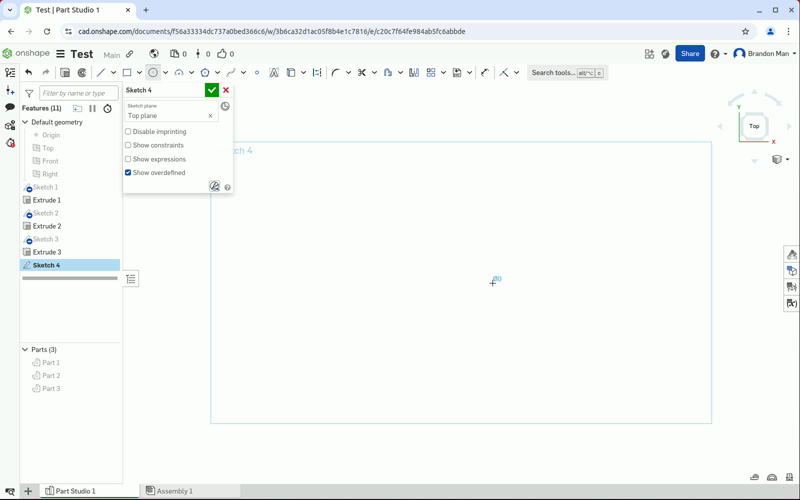
mouse_move(504, 282)
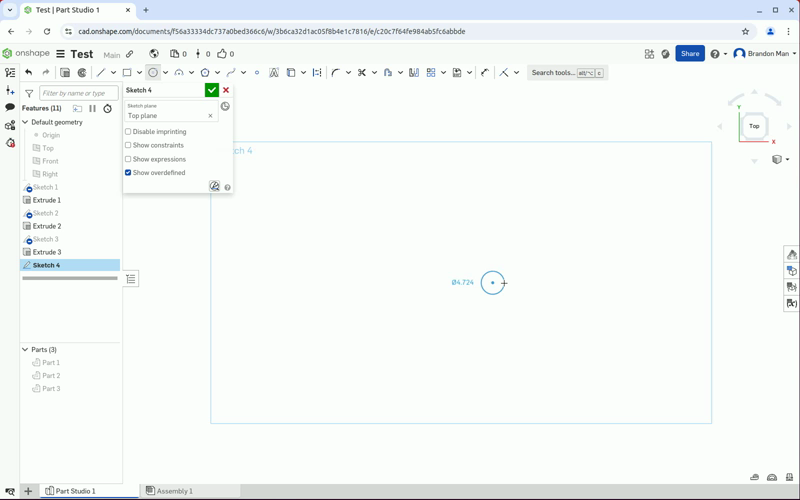
click(504, 282)
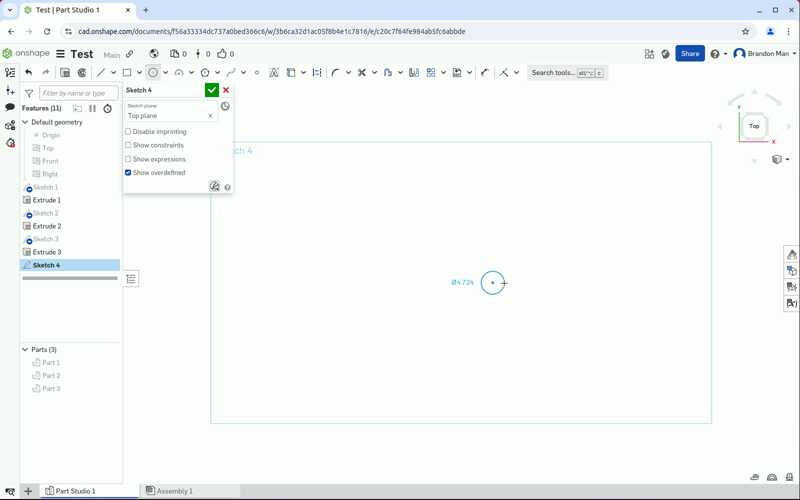
key(esc)
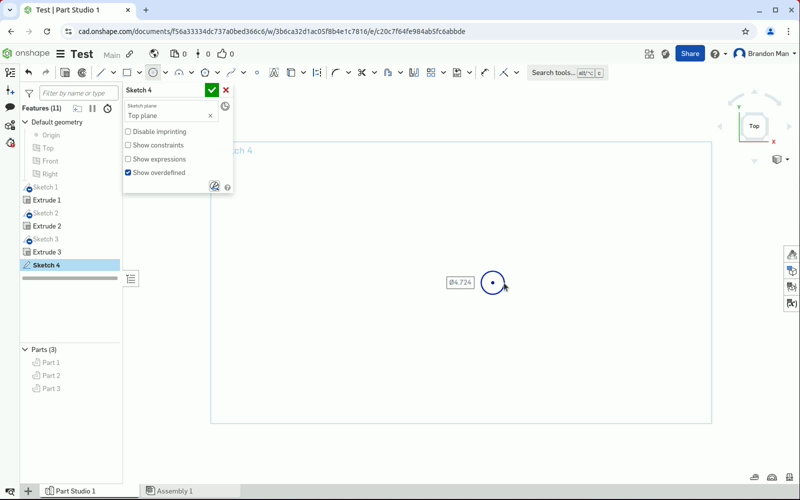
mouse_move(498, 273)
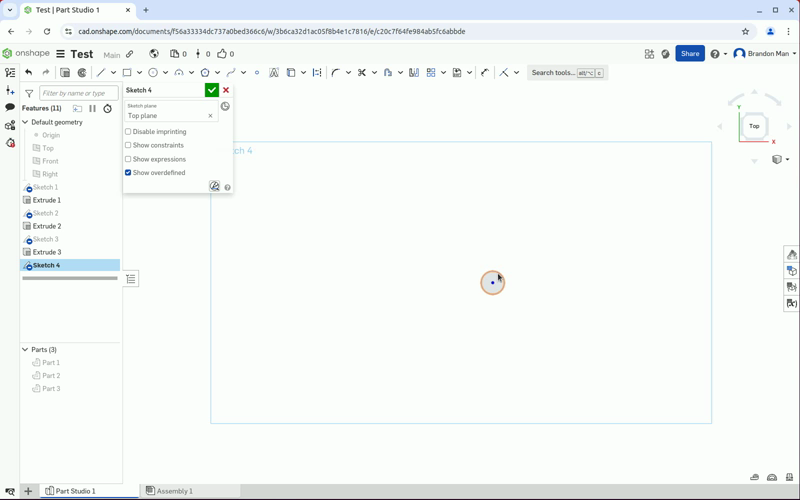
scroll(6)
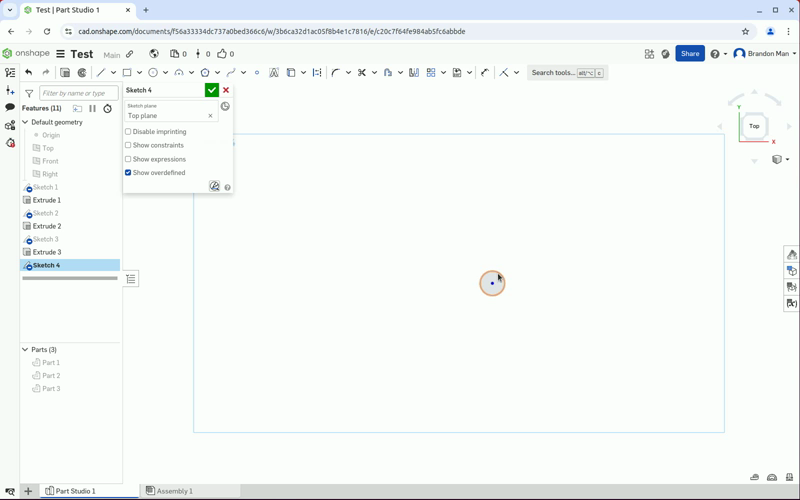
scroll(6)
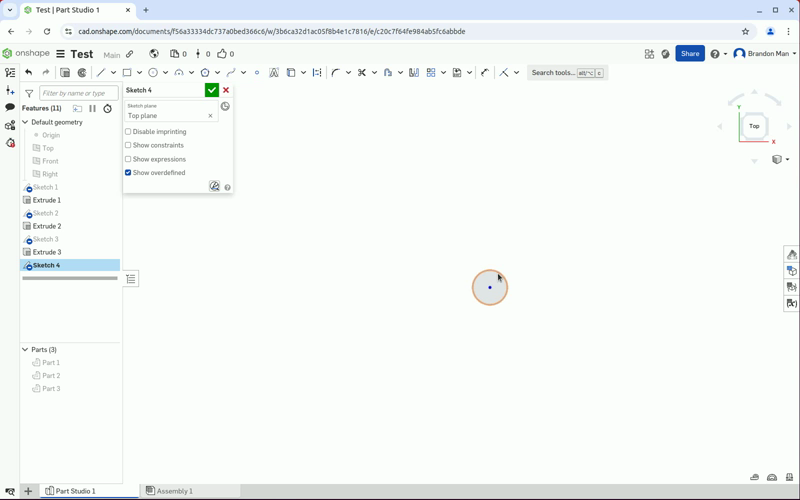
scroll(6)
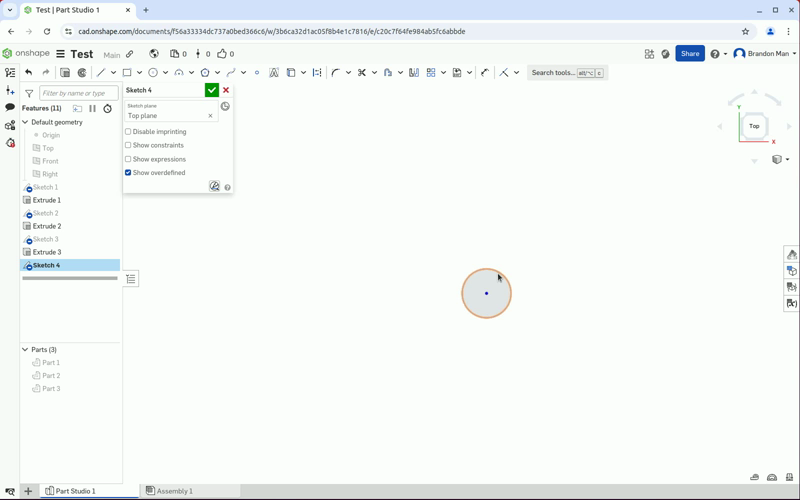
scroll(6)
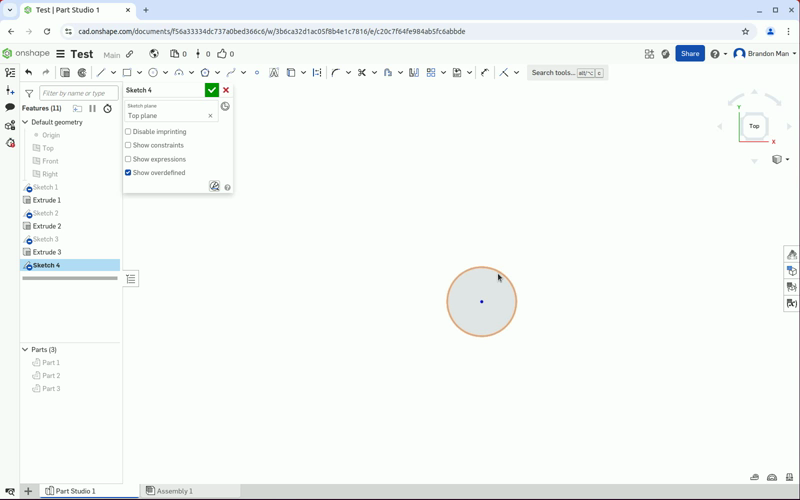
scroll(6)
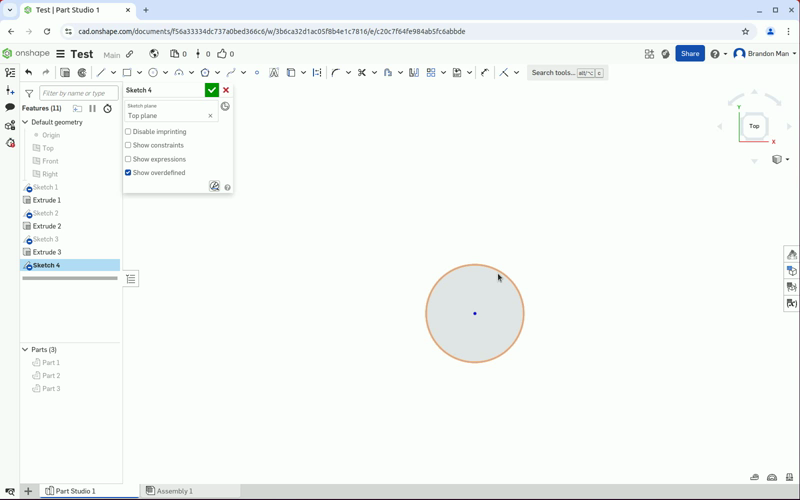
scroll(6)
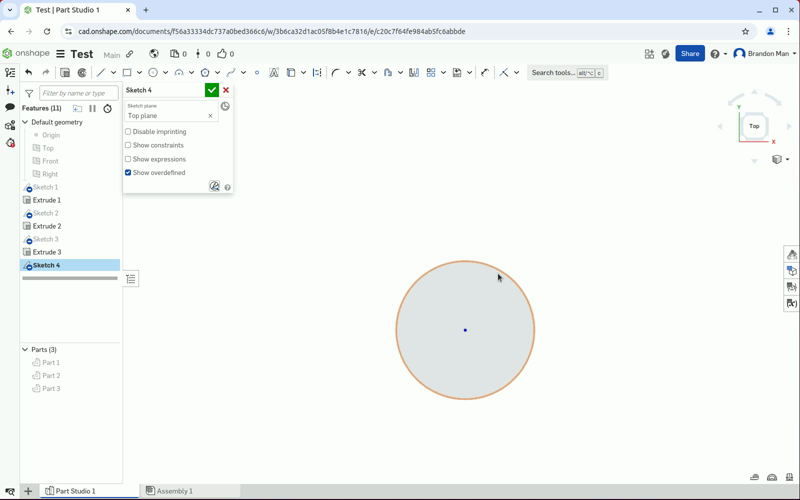
scroll(6)
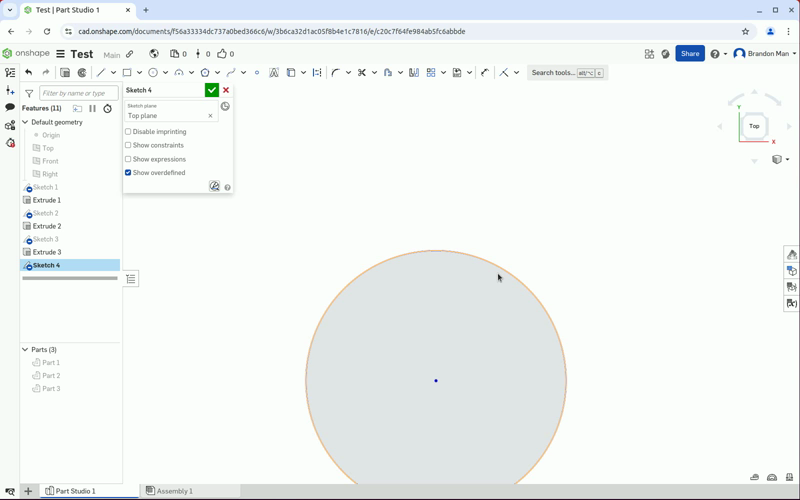
click(498, 273)
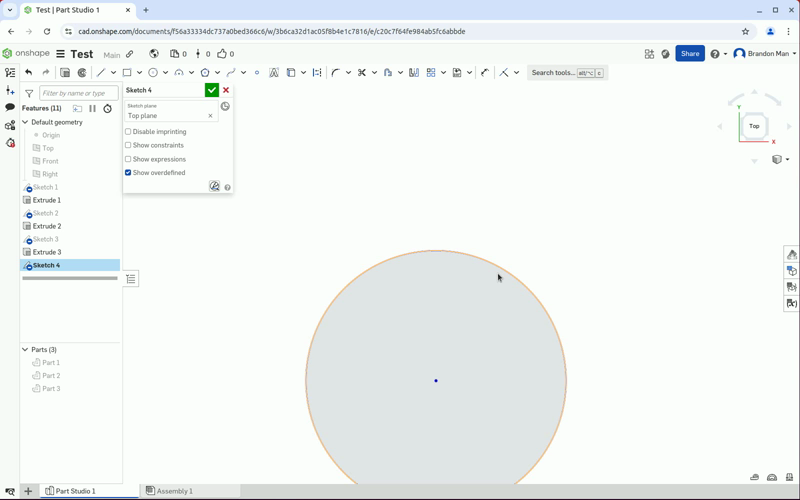
scroll(-6)
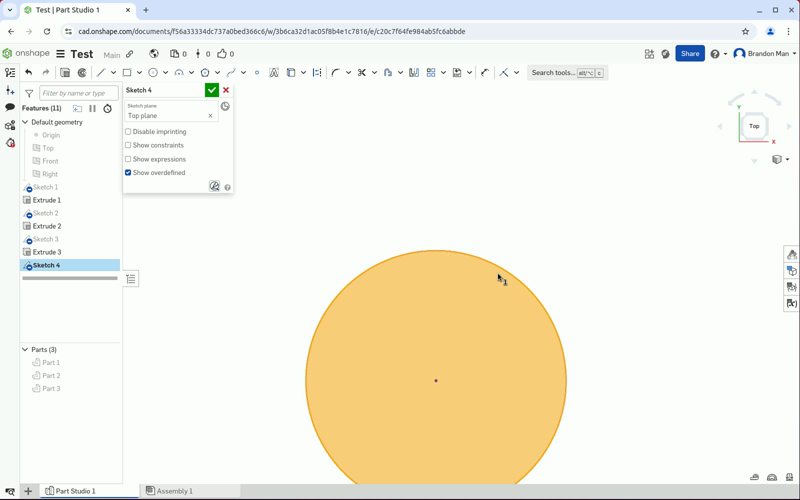
scroll(-6)
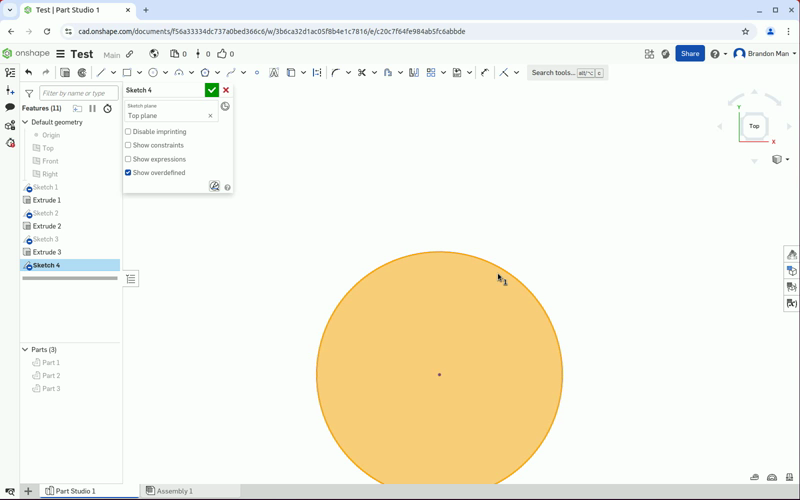
scroll(-6)
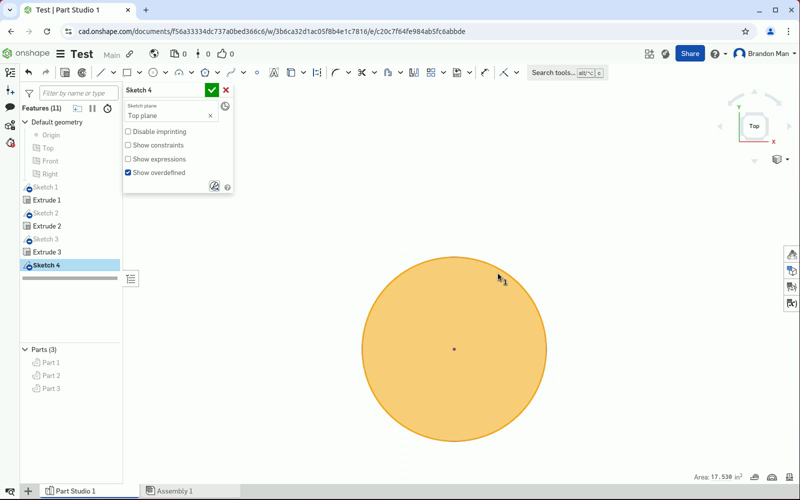
scroll(-6)
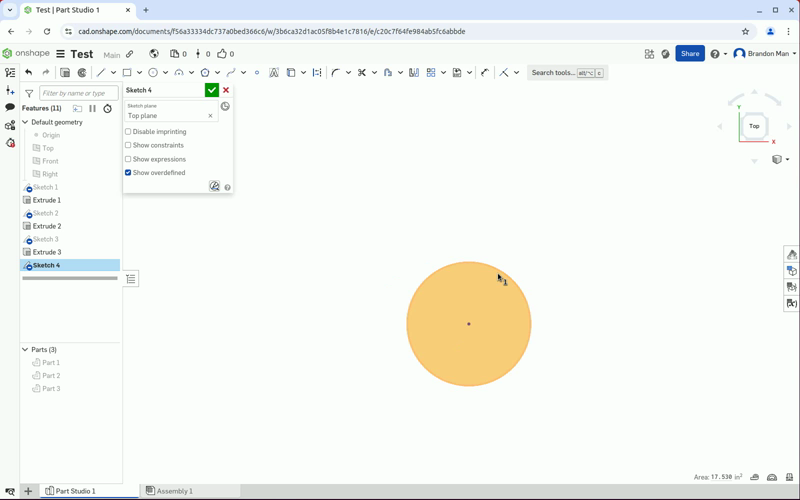
scroll(-6)
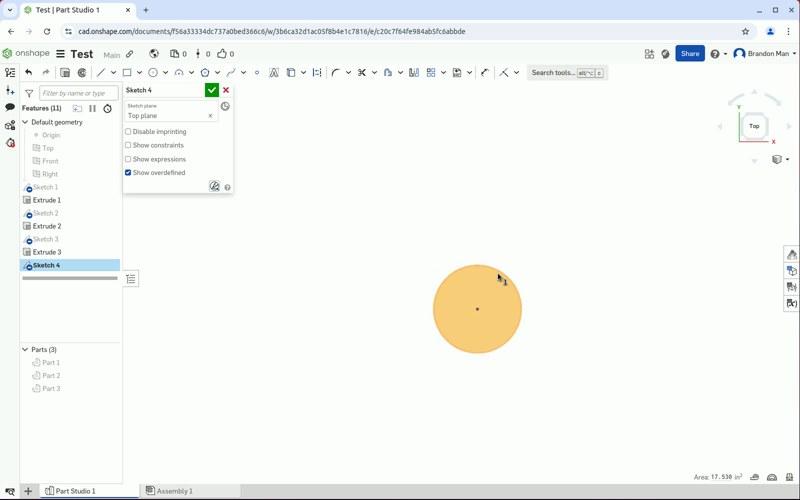
scroll(-6)
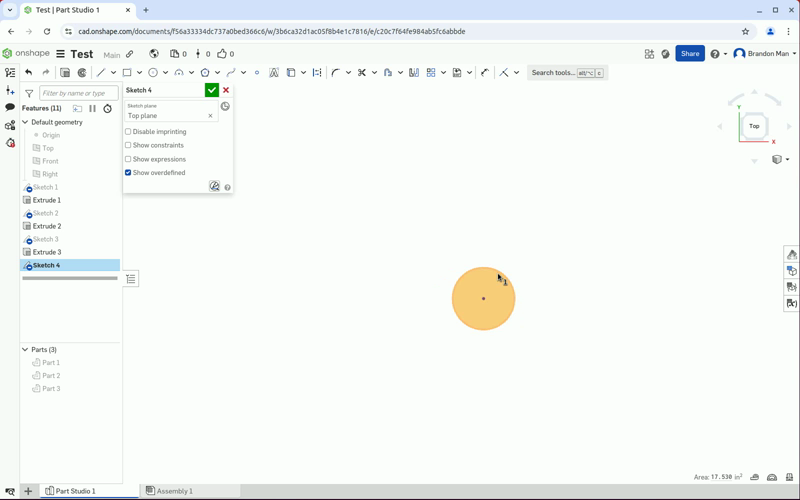
scroll(-6)
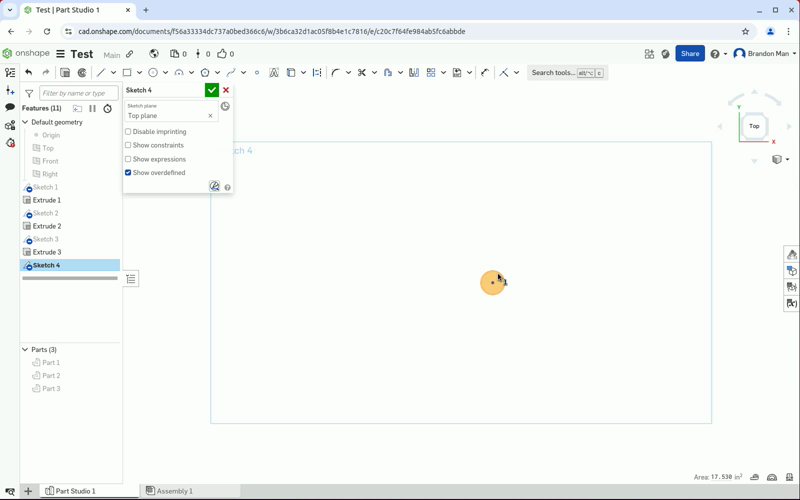
mouse_move(73, 352)
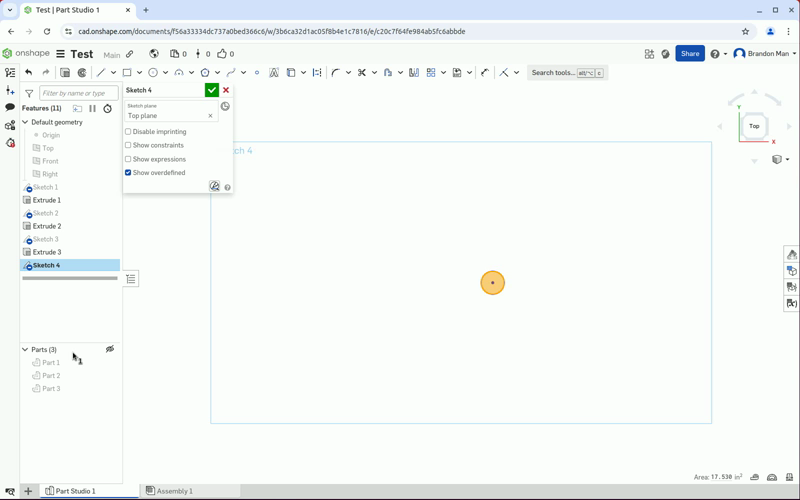
key(shift+y)
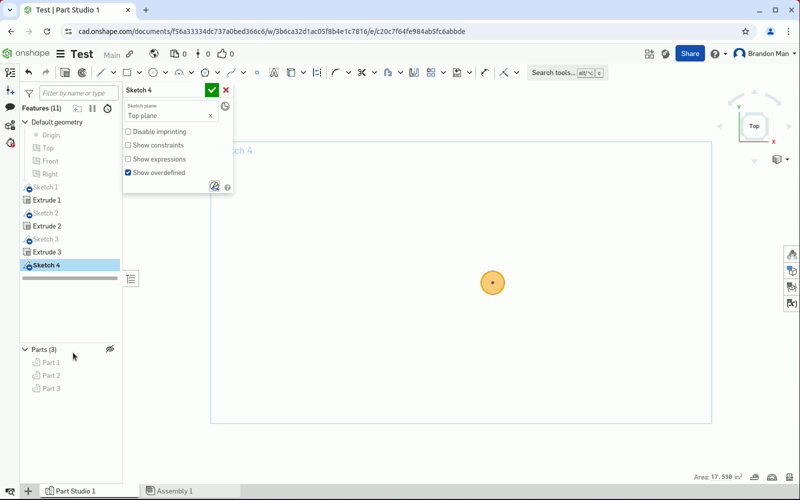
key(shift+e)
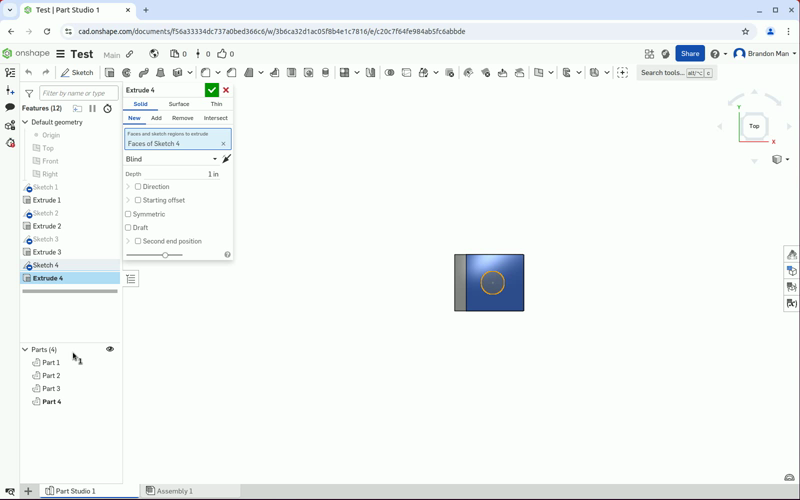
mouse_move(143, 106)
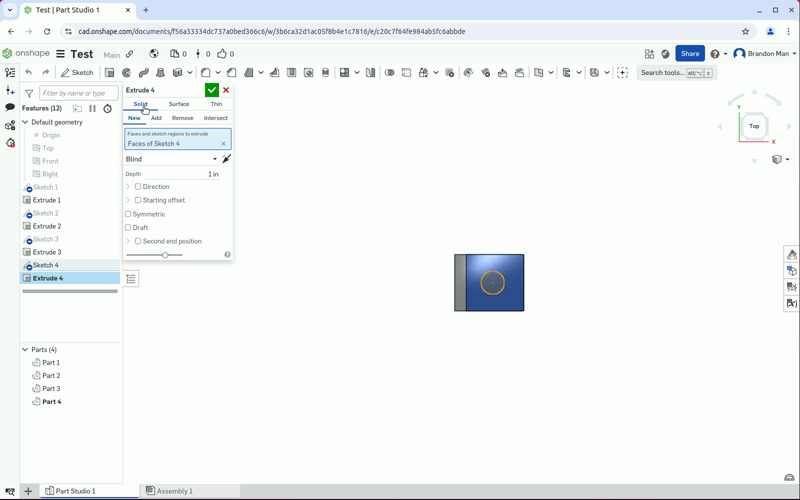
click(143, 106)
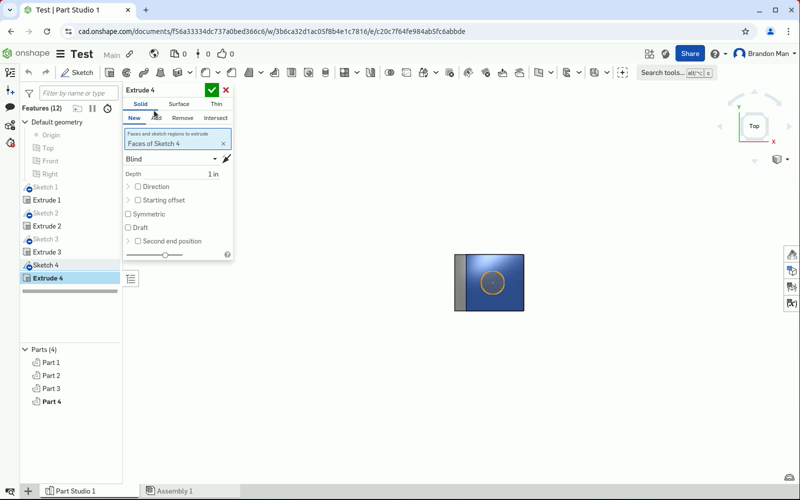
mouse_move(186, 120)
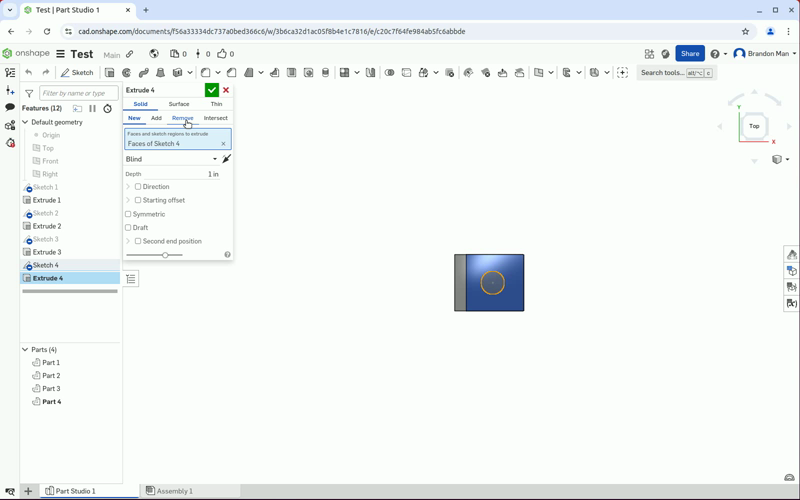
click(186, 120)
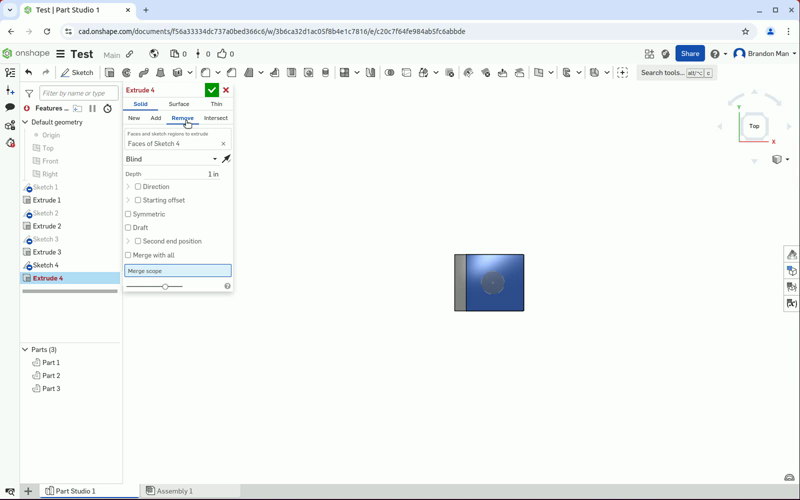
key(tab, 4)
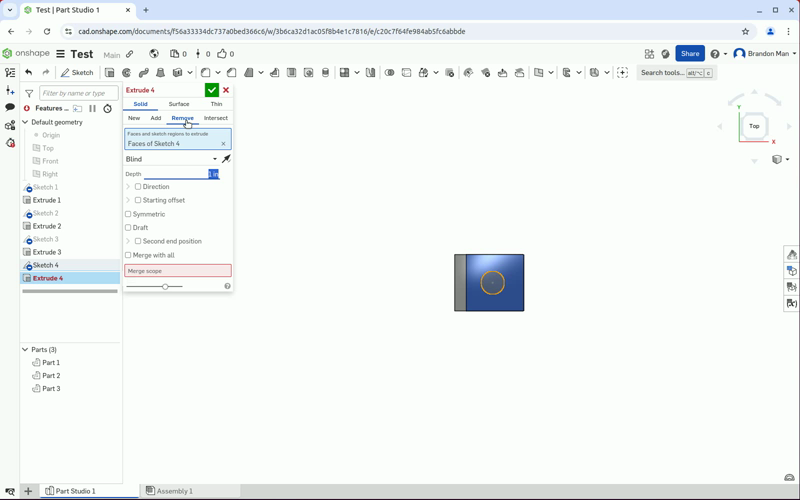
text(-61.14)
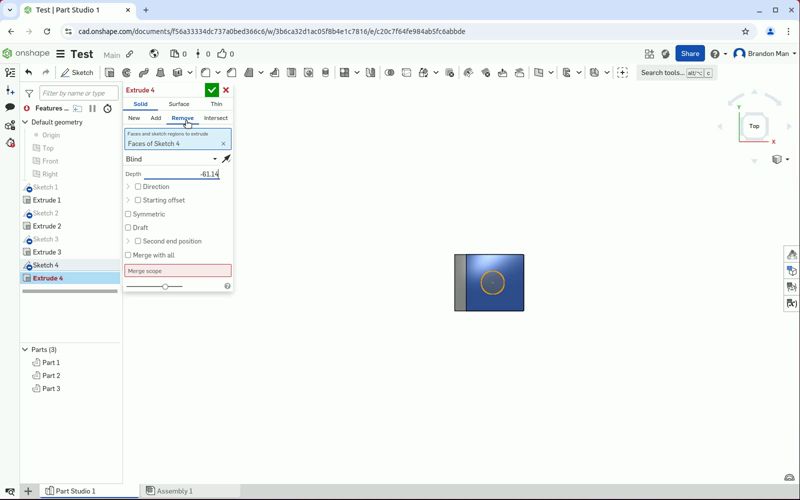
key(tab, 3)
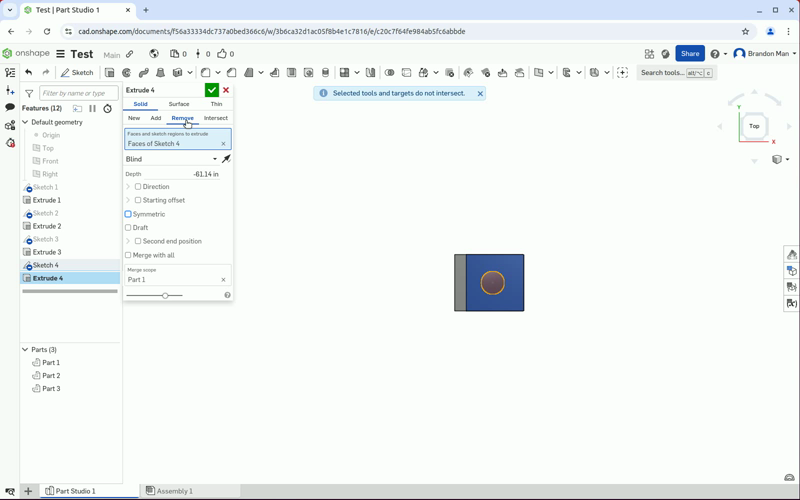
key(space)
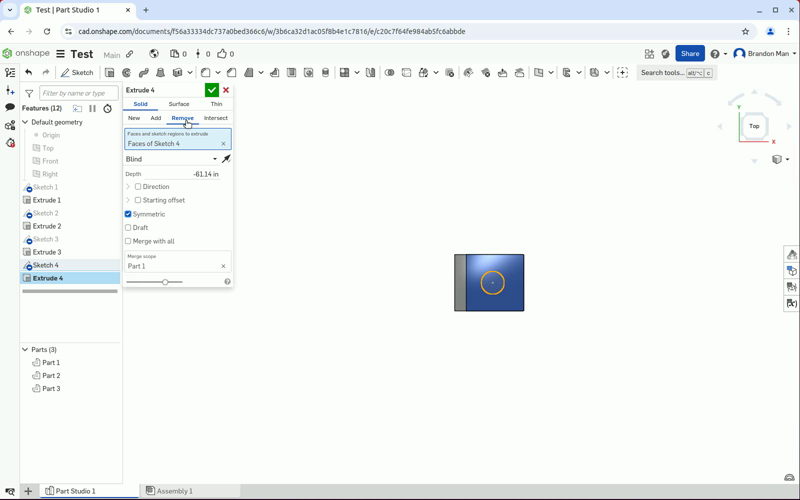
key(tab, 2)
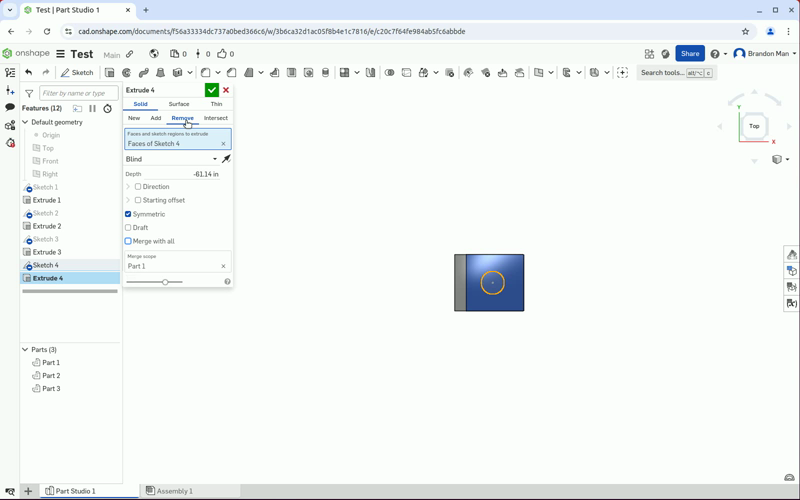
key(space)
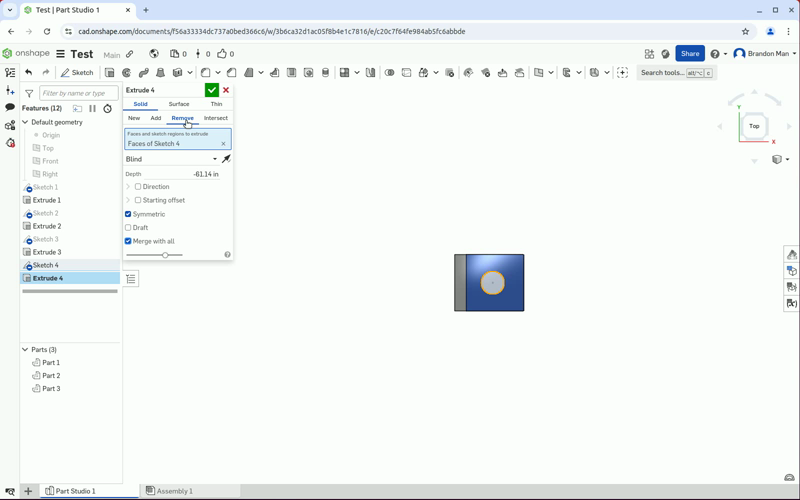
key(enter)
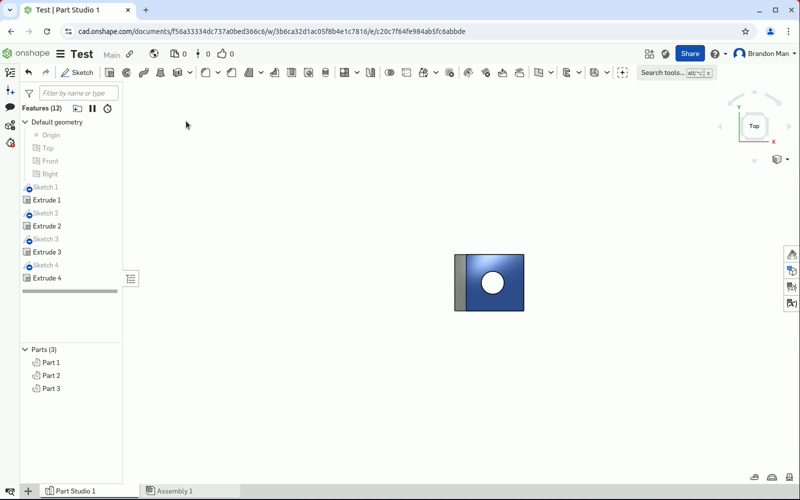
key(shift+h)
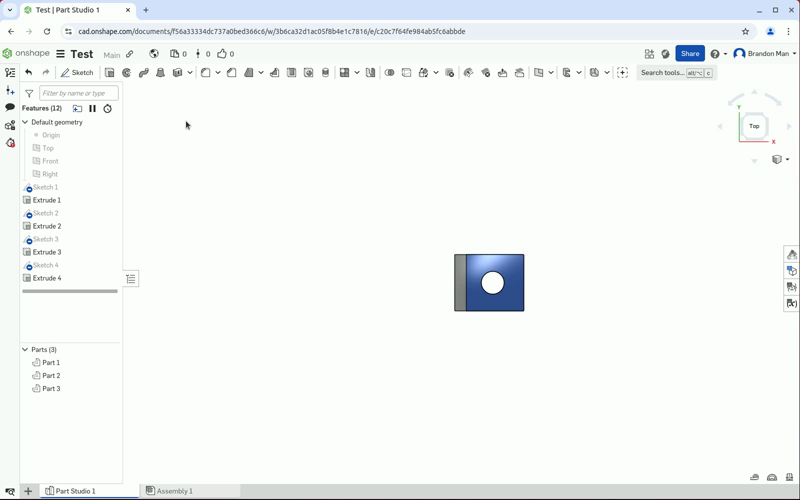
key(shift+h)
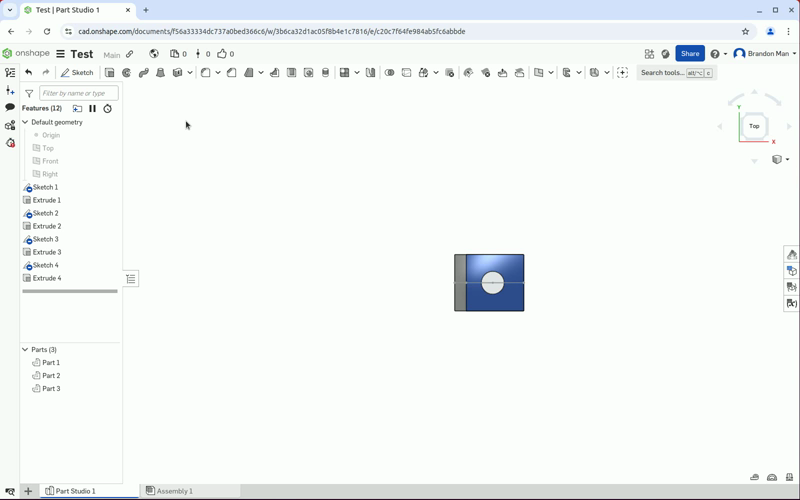
key(shift+7)
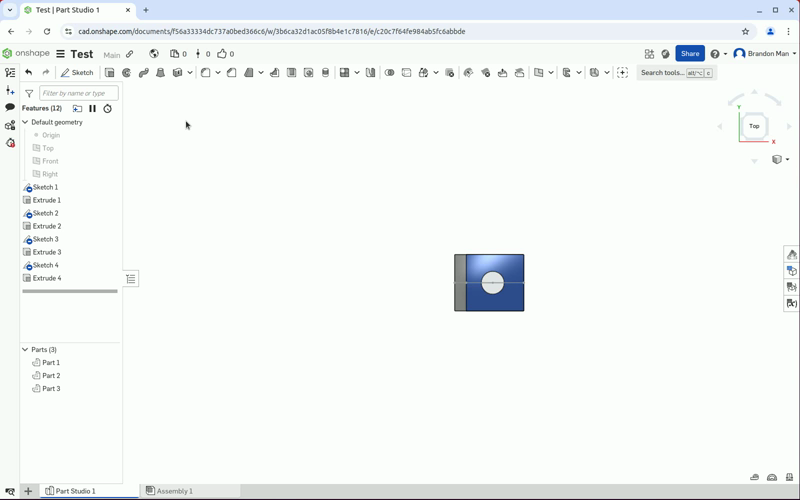
key(up, 3)
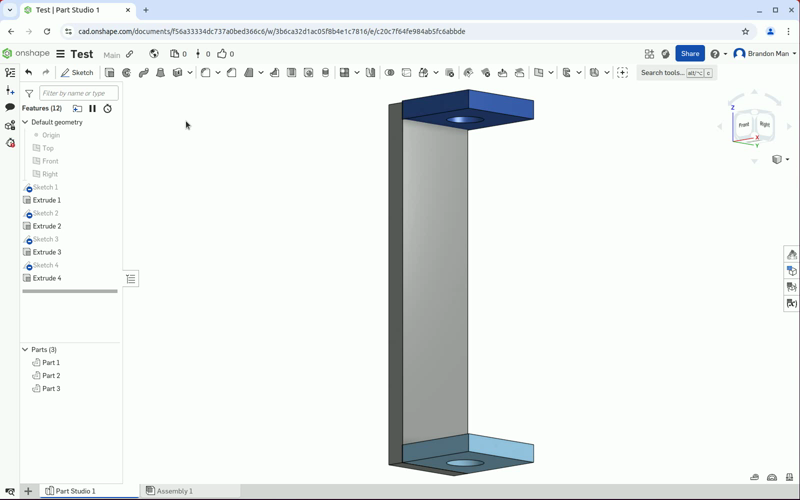
key(left, 3)
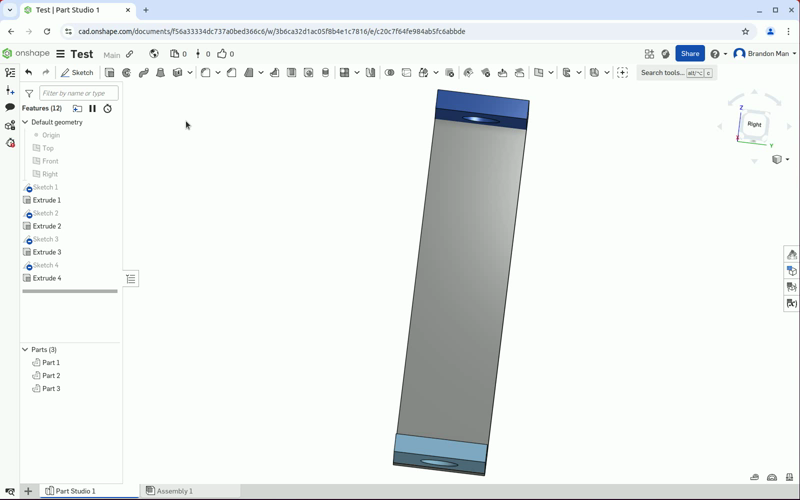
key(right, 3)
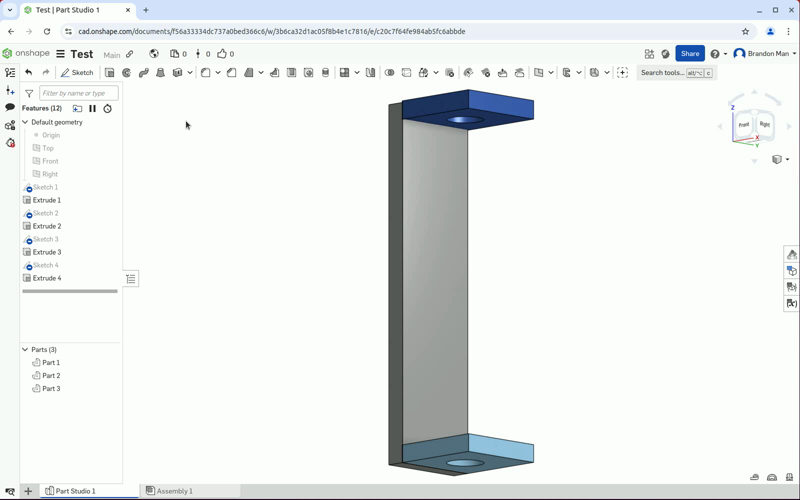
key(down, 3)
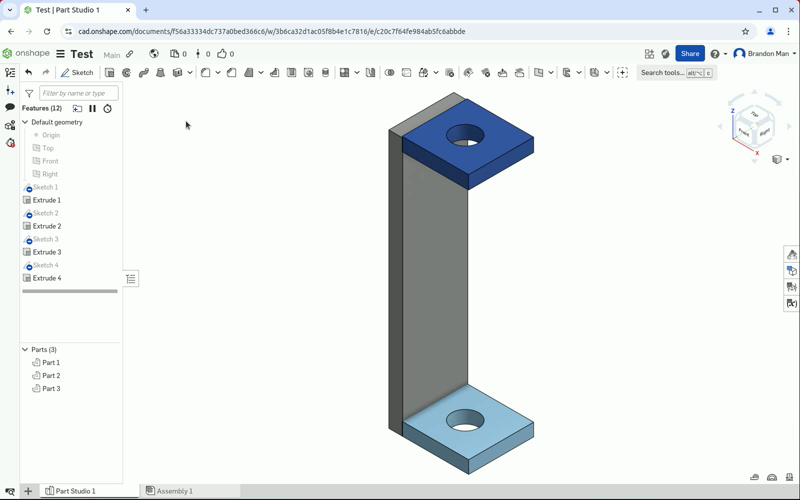
mouse_move(73, 189)
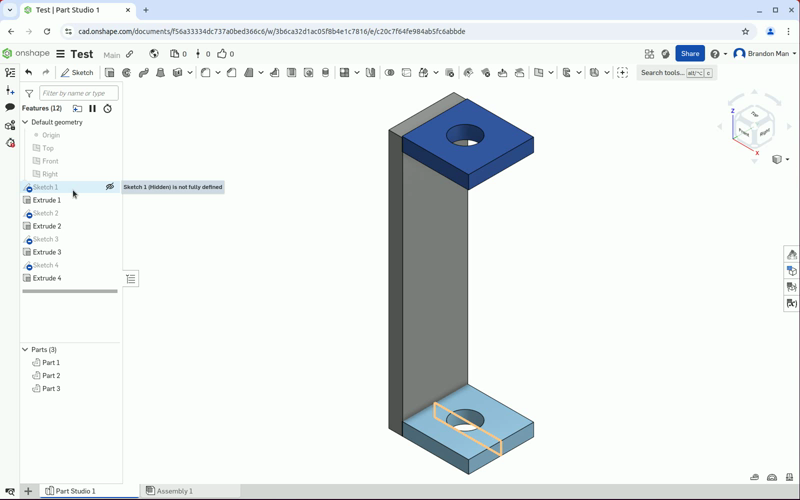
click(73, 189)